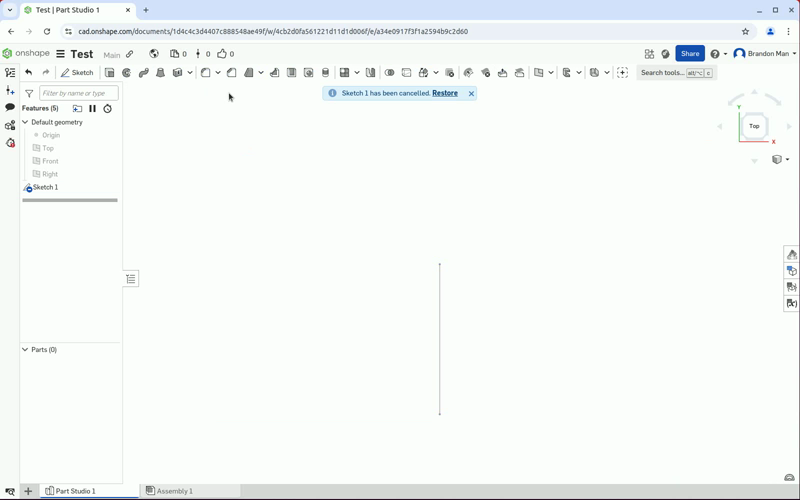
key(shift+h)
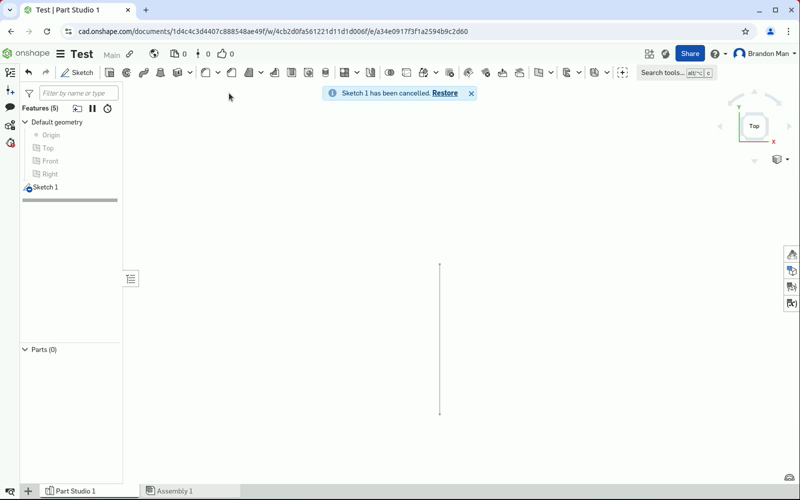
key(shift+s)
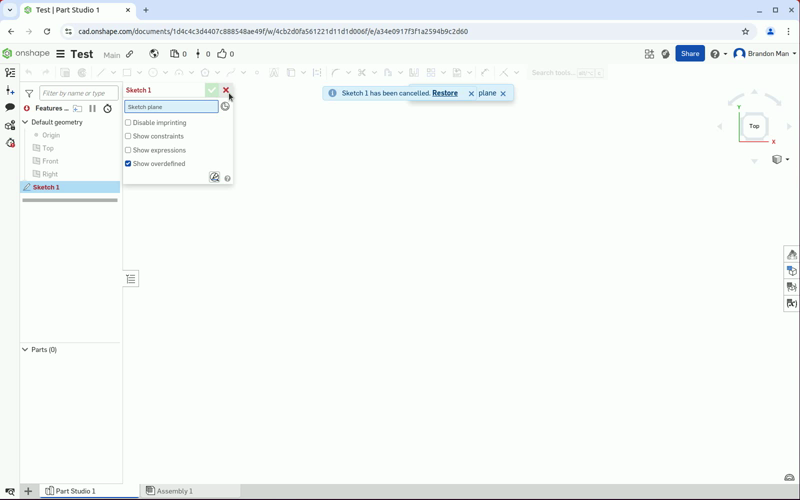
mouse_move(73, 150)
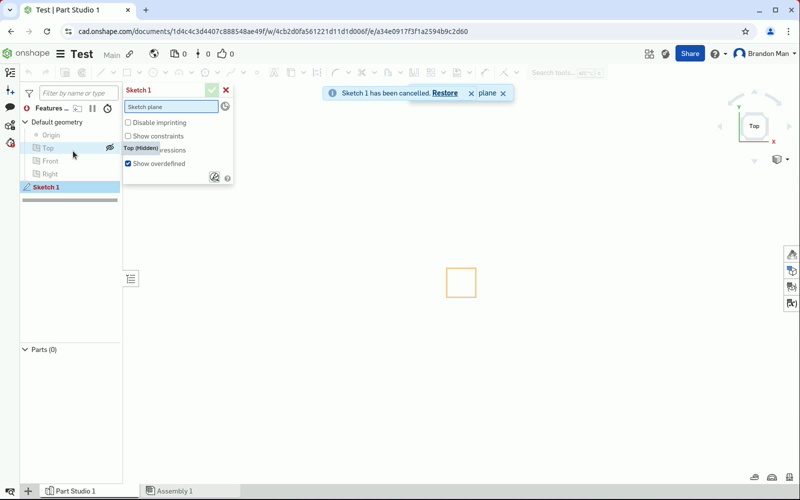
click(73, 150)
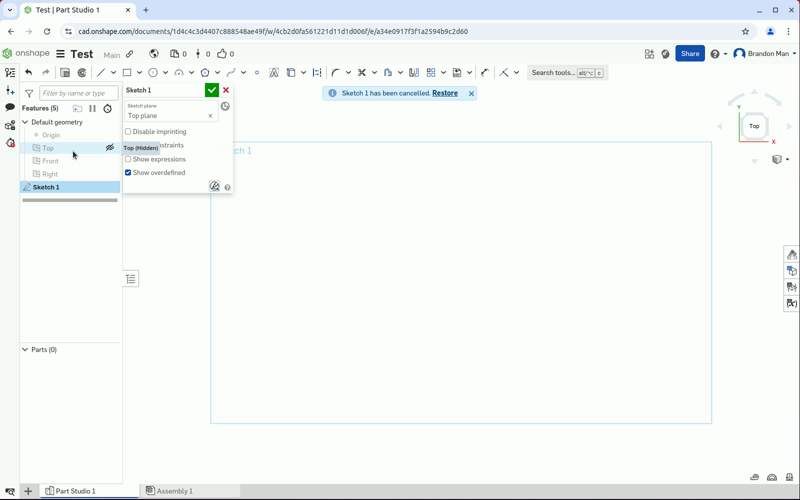
mouse_move(73, 352)
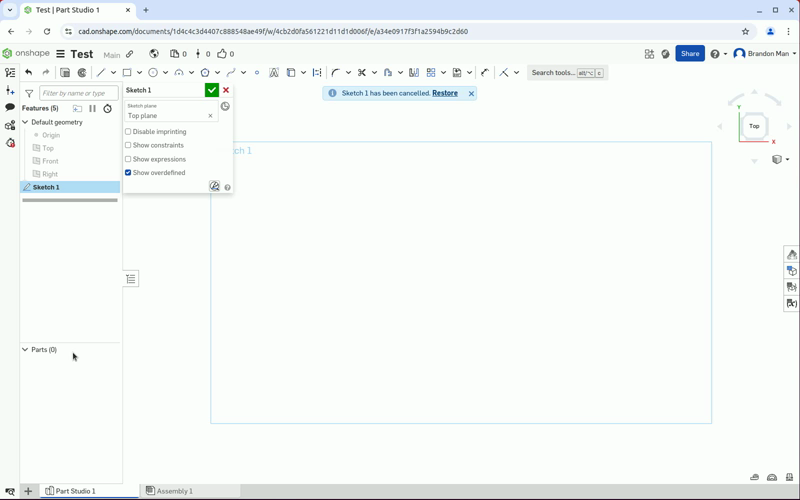
key(y)
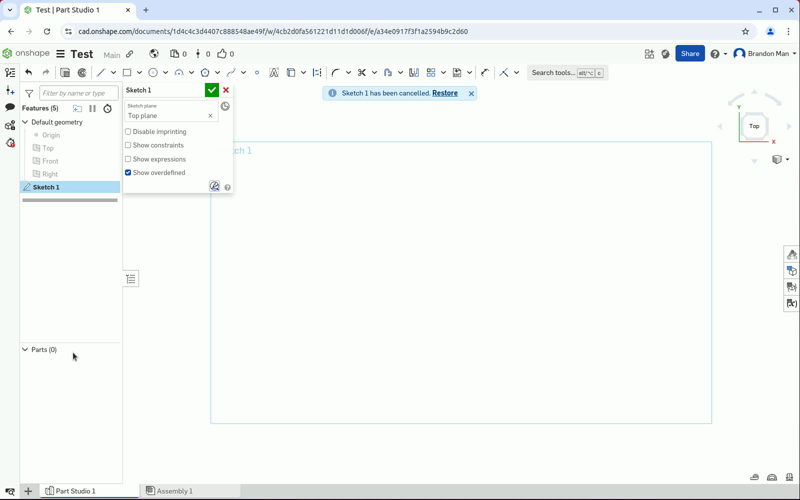
key(l)
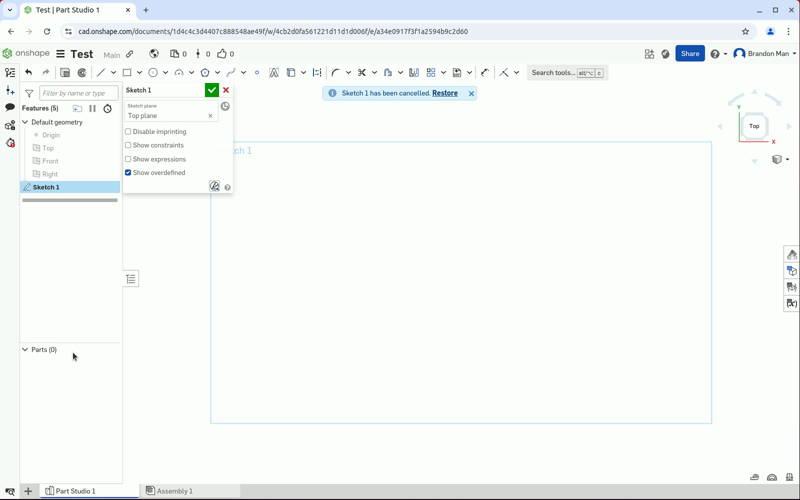
key_down(shift)
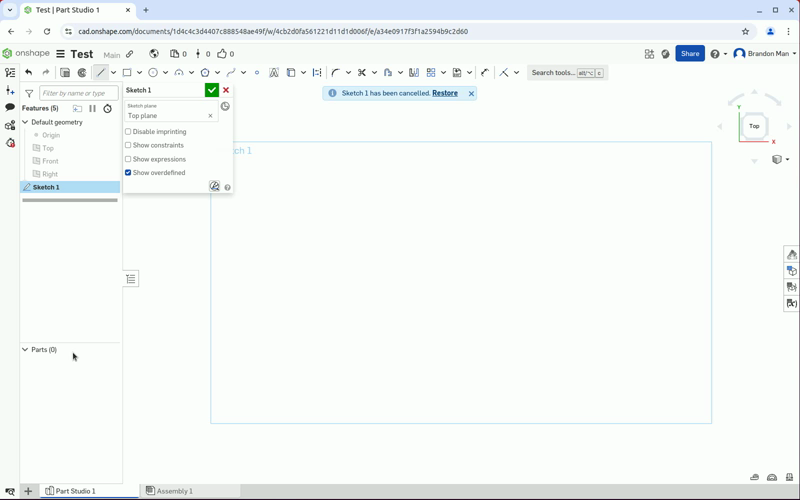
mouse_move(460, 282)
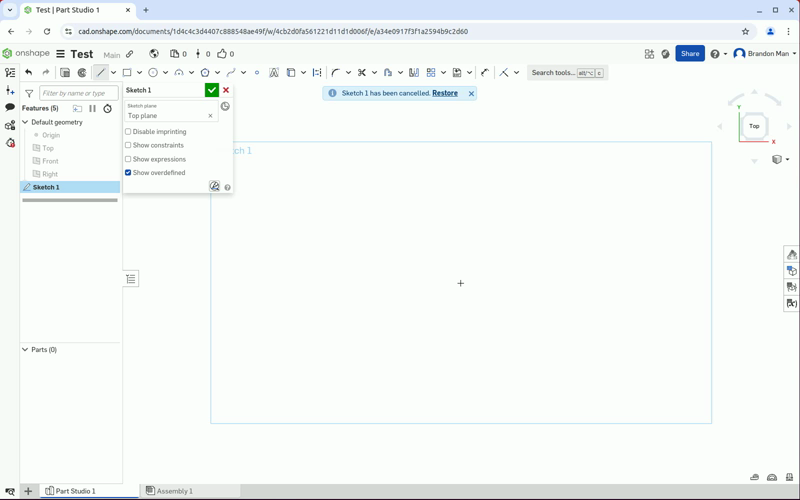
click(460, 282)
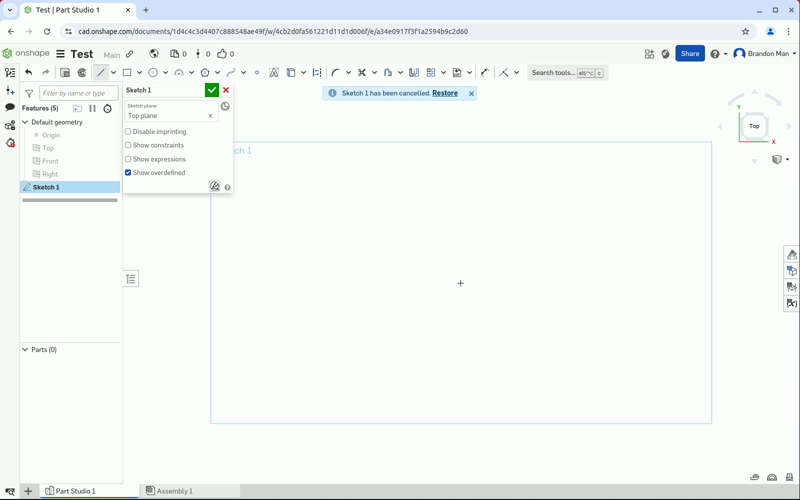
key_up(shift)
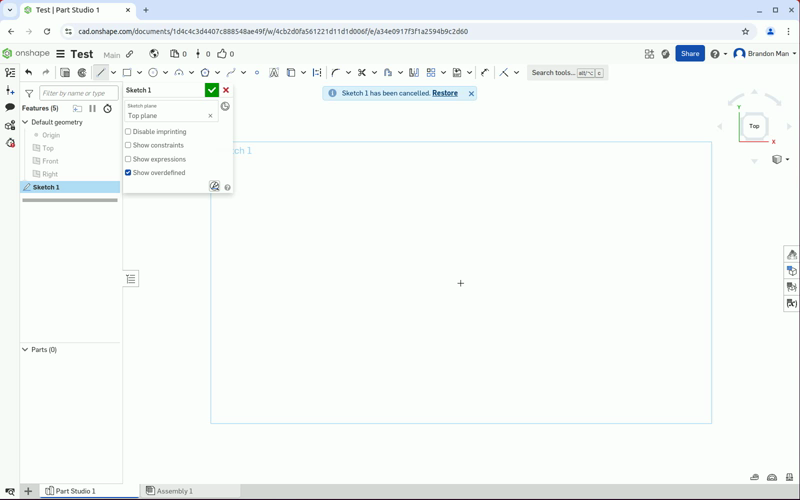
key_down(shift)
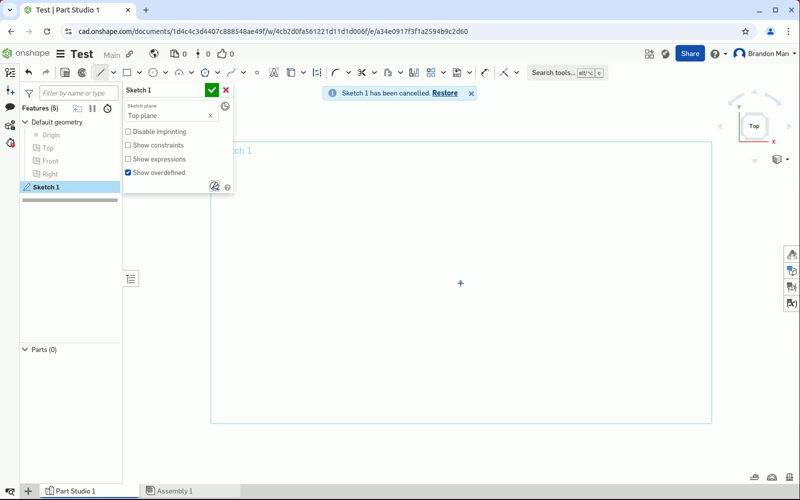
mouse_move(530, 282)
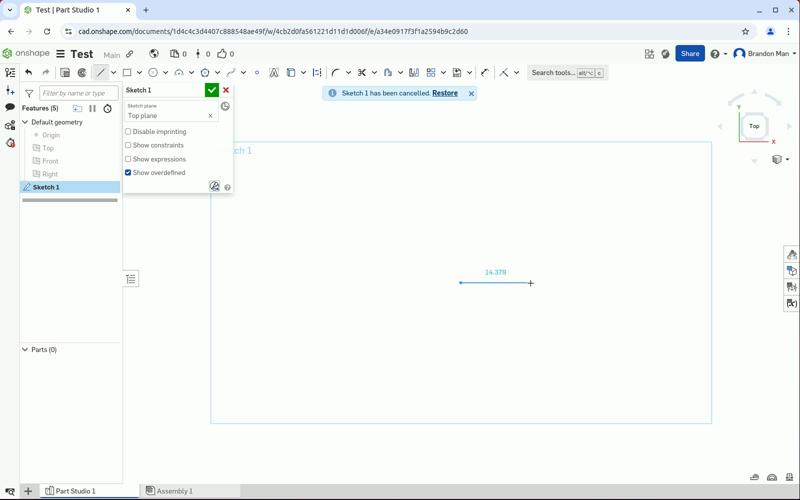
click(530, 282)
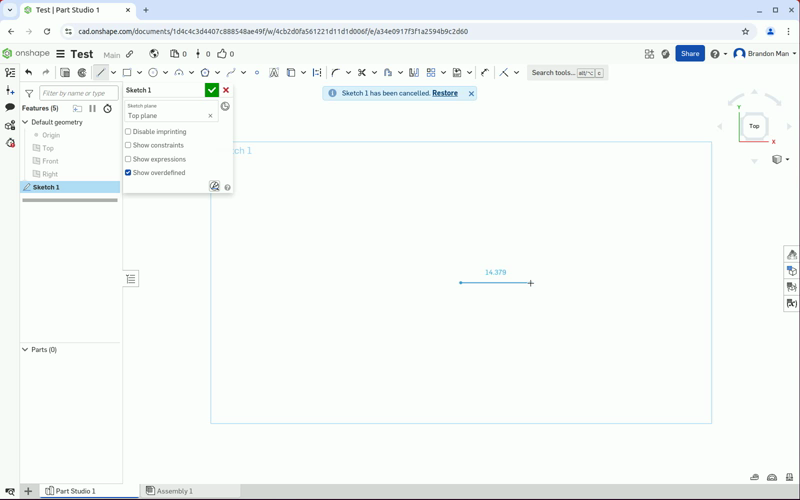
key_up(shift)
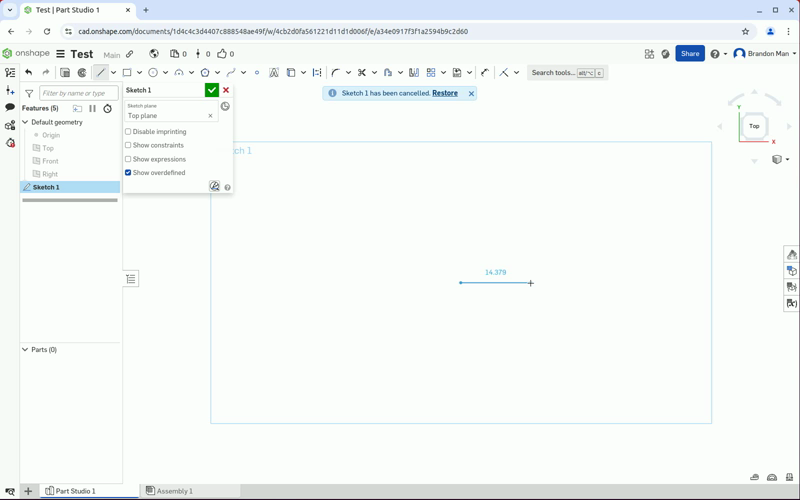
key_down(shift)
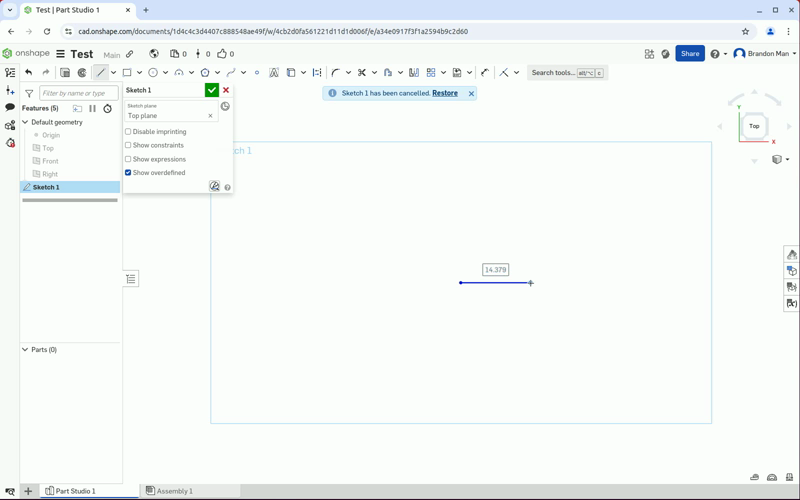
mouse_move(530, 170)
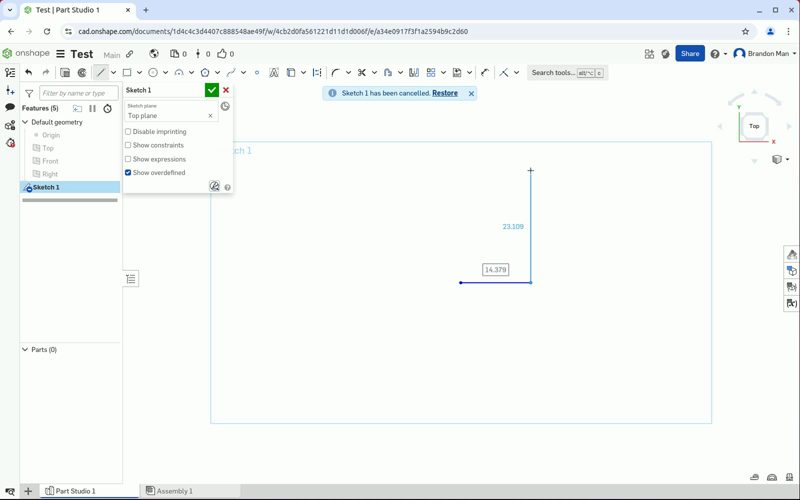
click(530, 170)
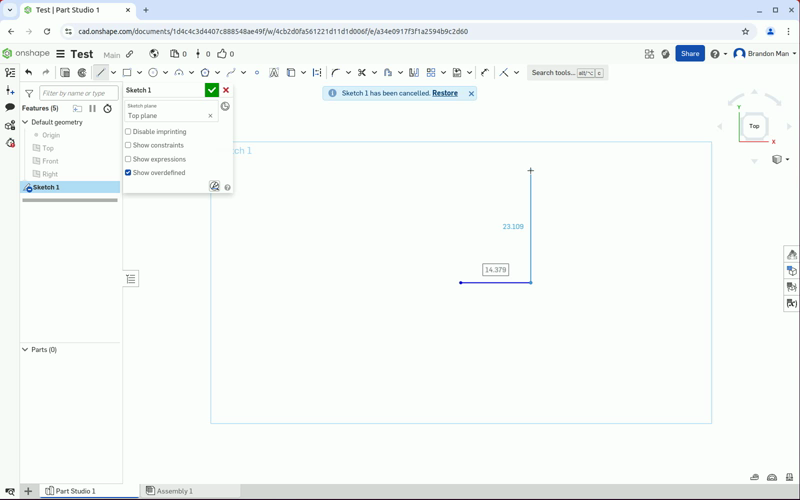
key_up(shift)
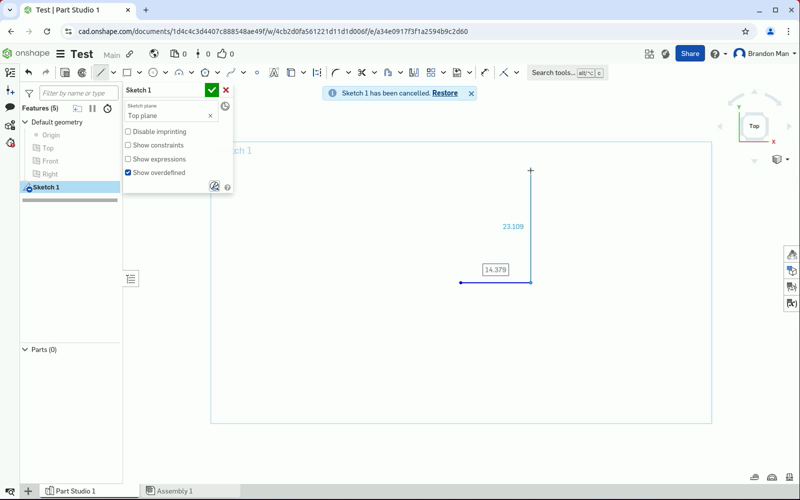
key_down(shift)
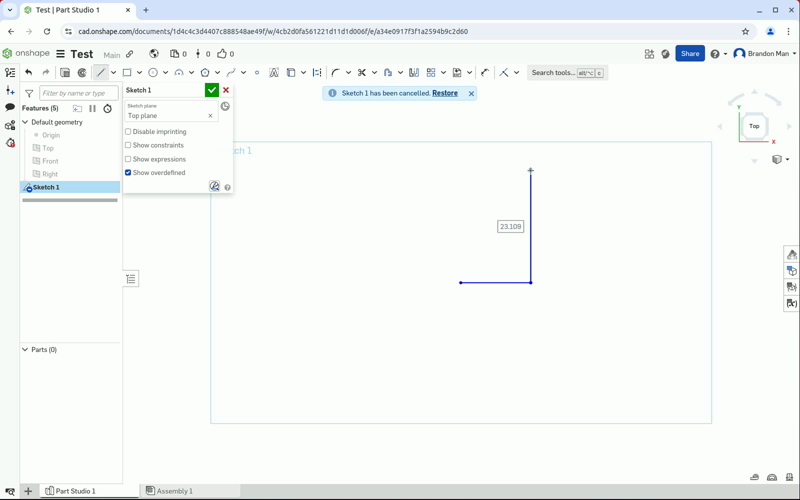
mouse_move(460, 170)
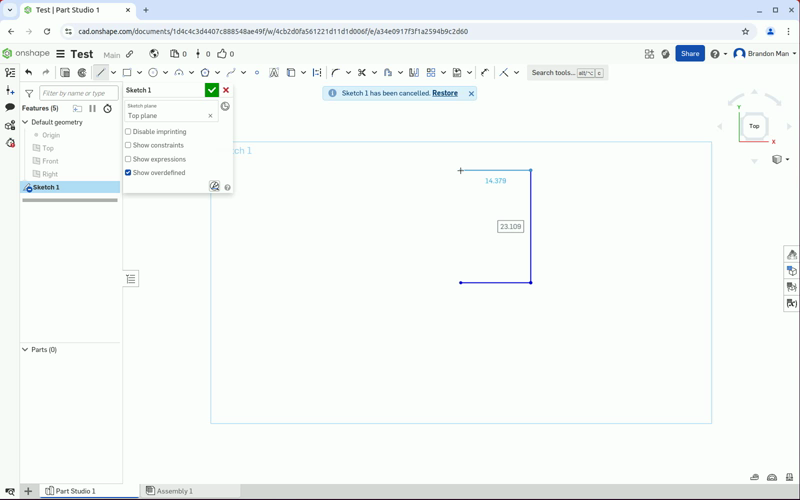
click(460, 170)
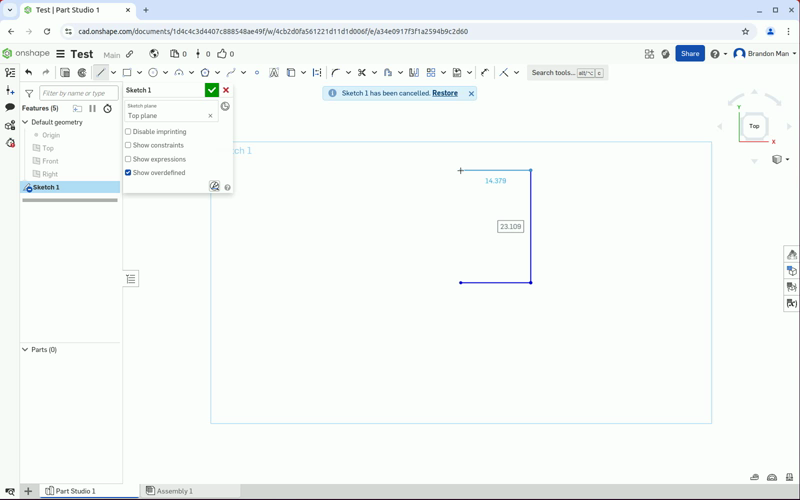
key_up(shift)
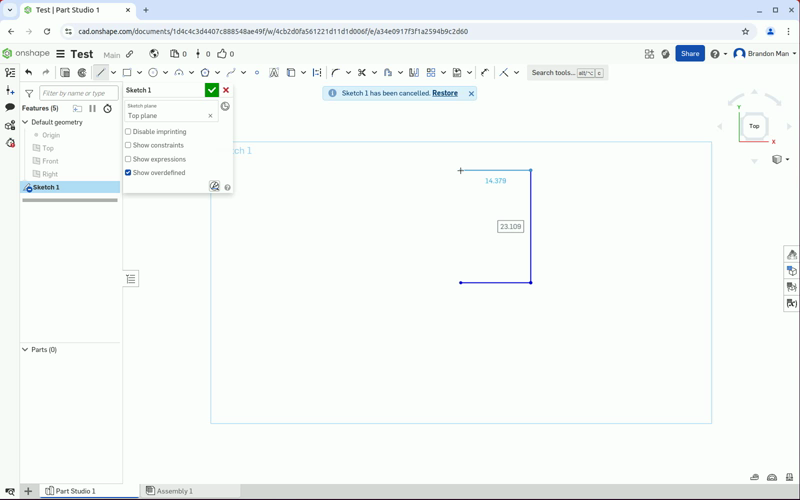
key_down(shift)
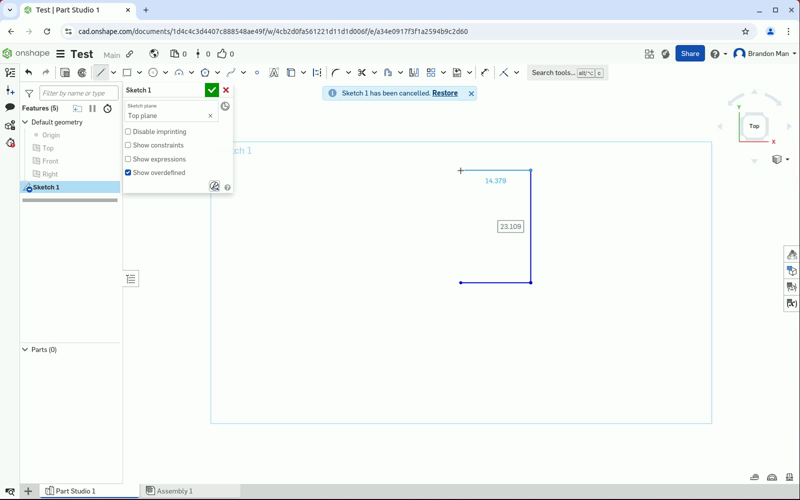
mouse_move(460, 282)
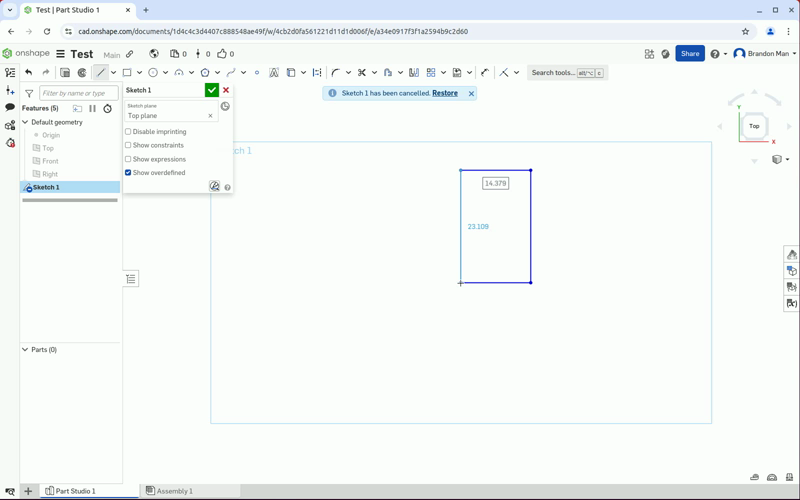
key_up(shift)
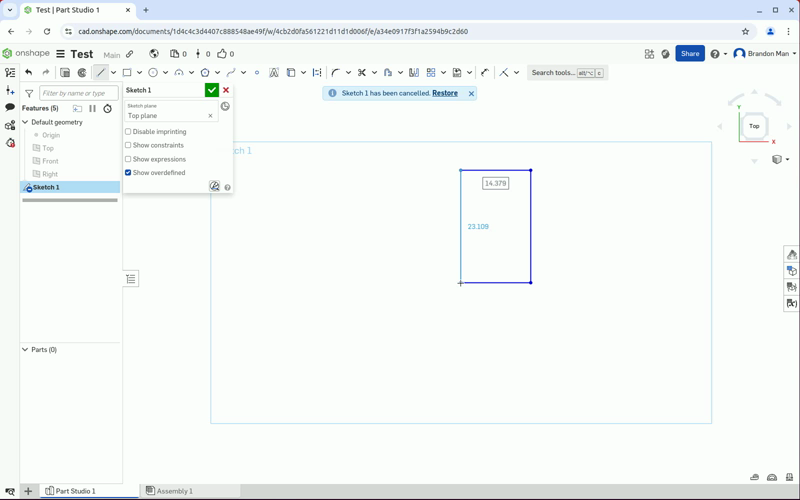
click(460, 282)
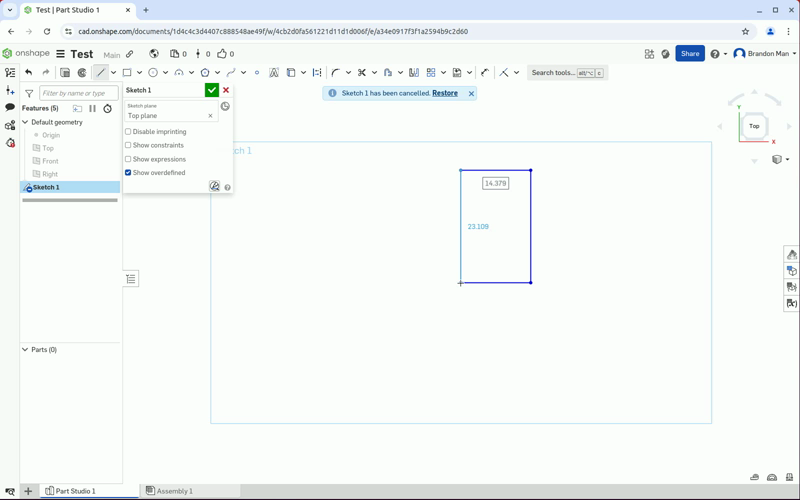
key(esc)
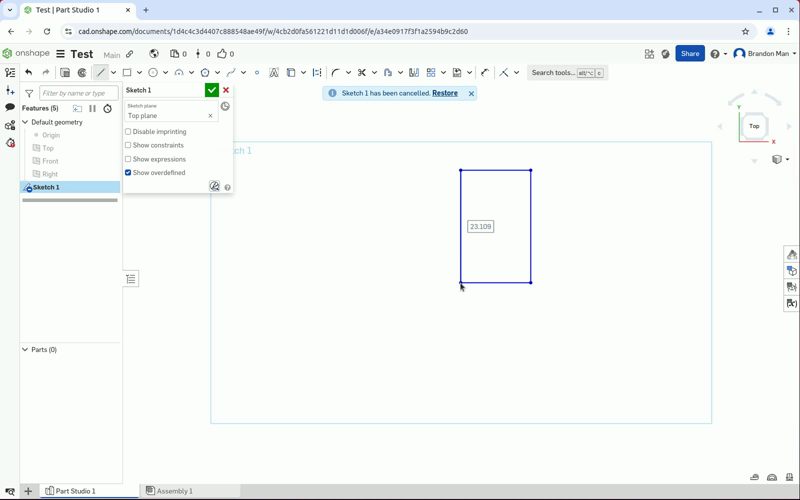
mouse_move(498, 216)
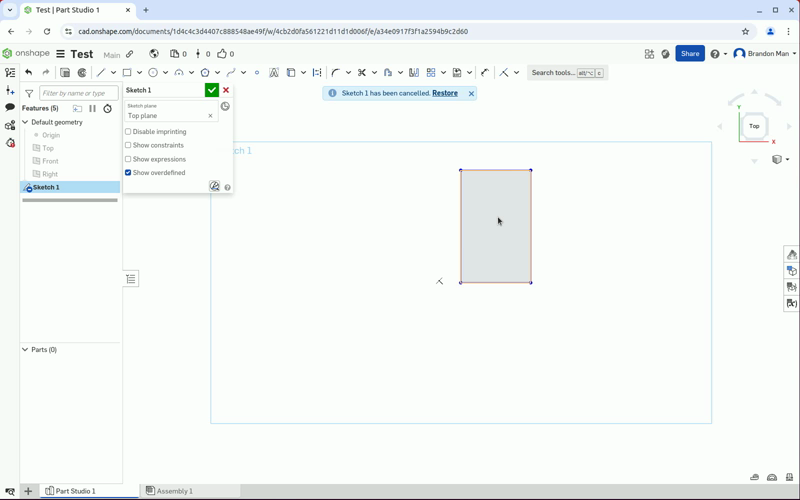
click(498, 216)
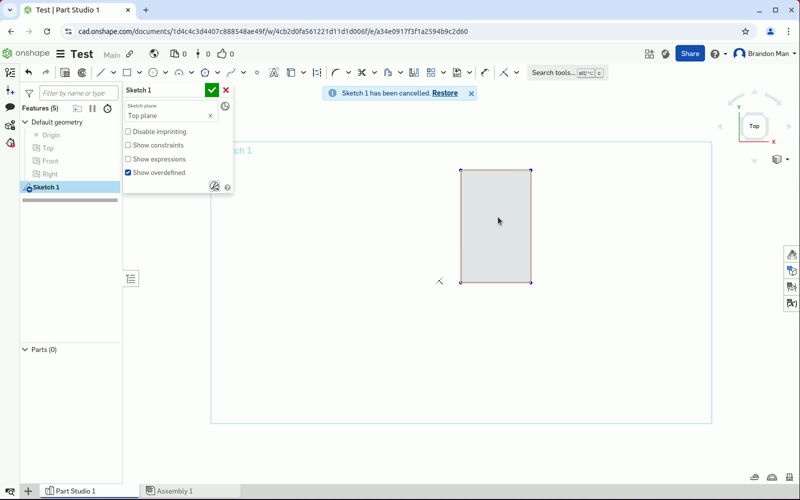
mouse_move(73, 352)
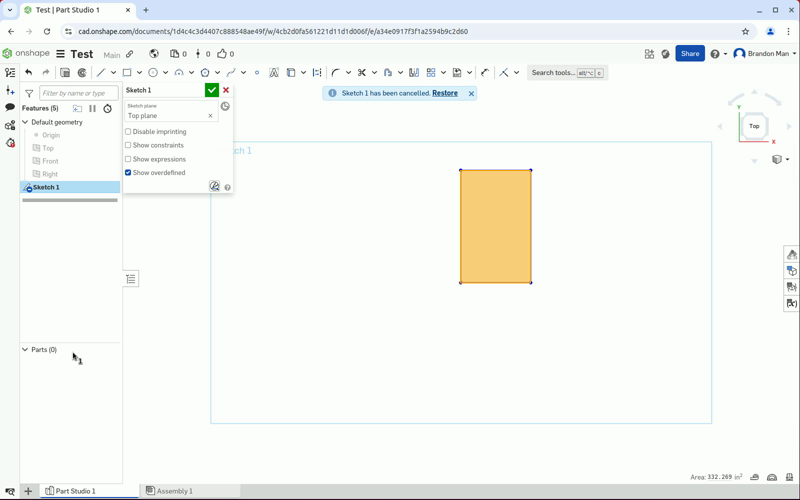
key(shift+y)
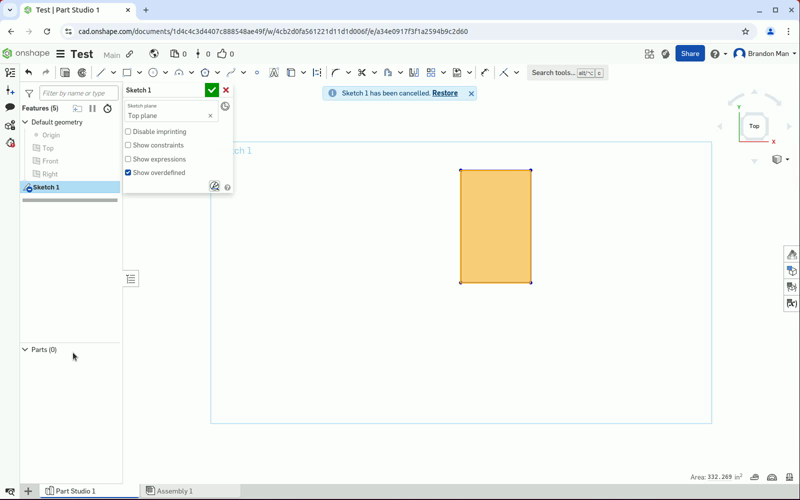
key(shift+e)
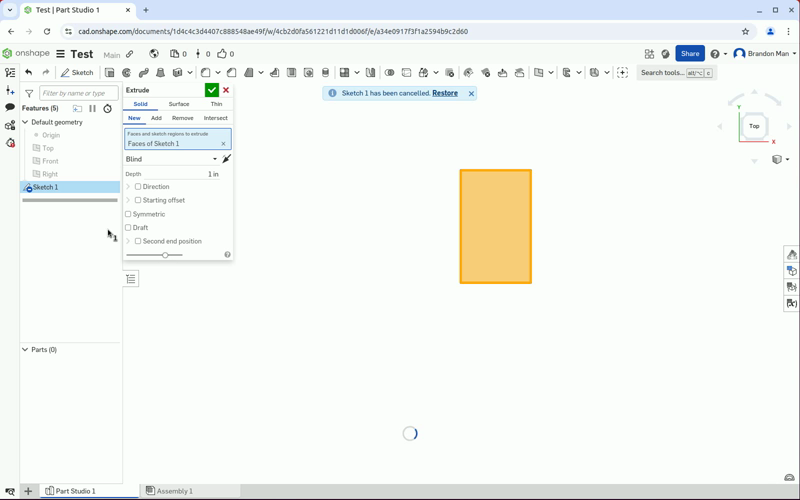
mouse_move(143, 106)
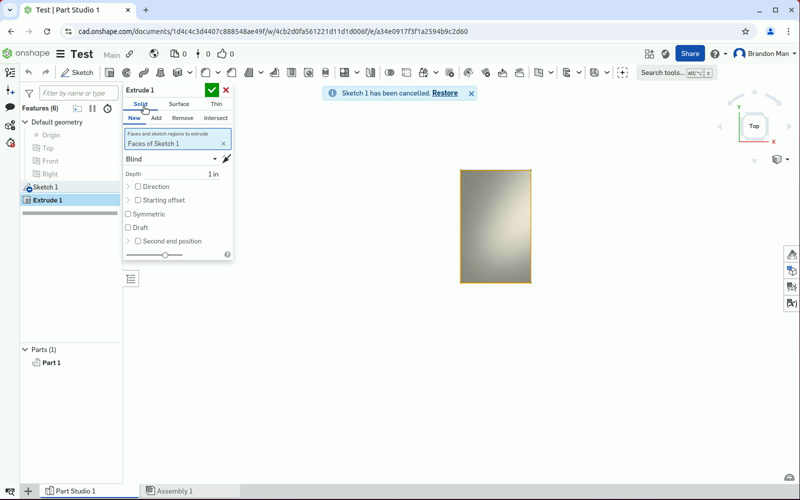
click(143, 106)
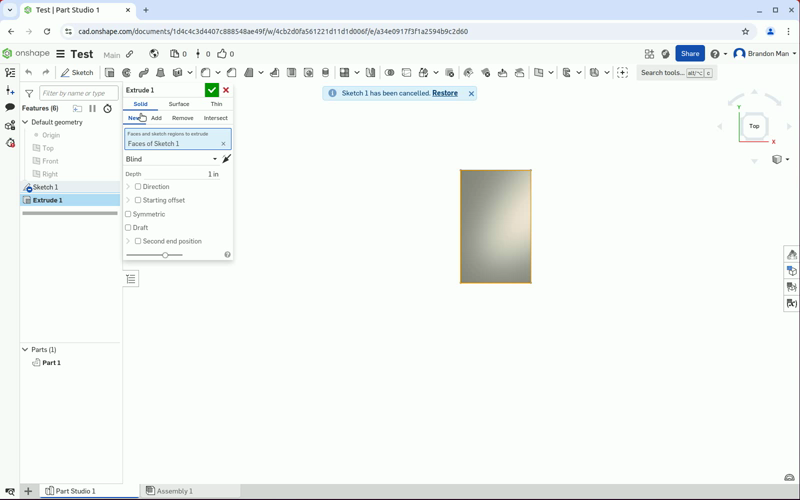
mouse_move(137, 120)
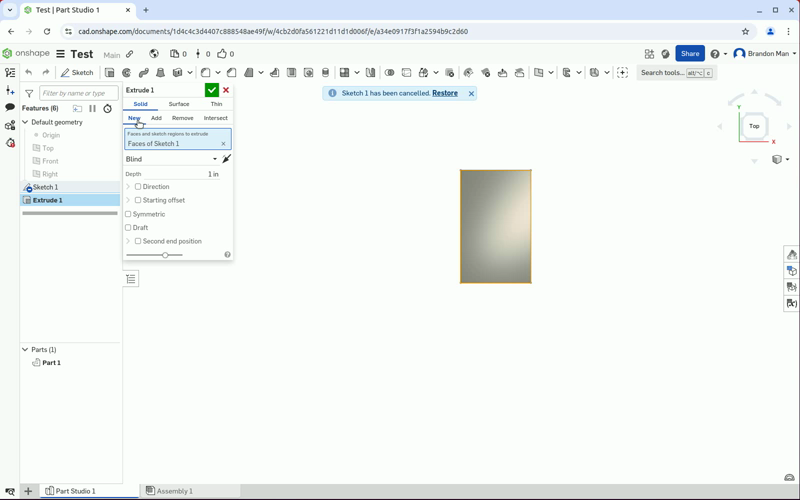
click(137, 120)
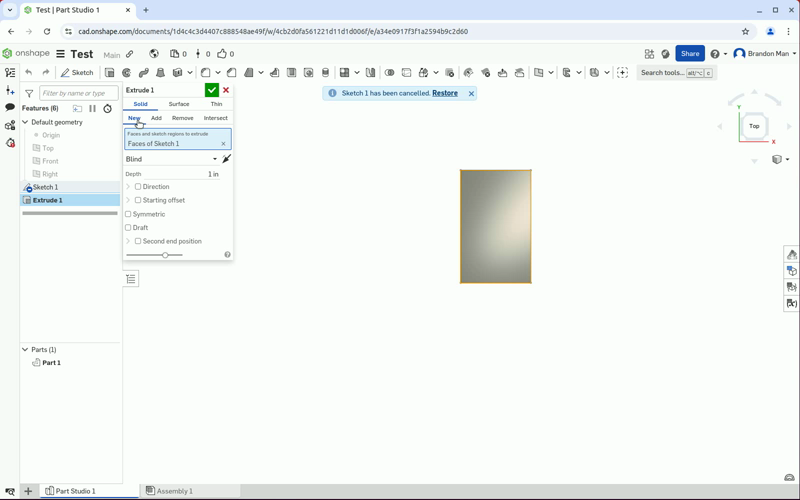
key(tab, 4)
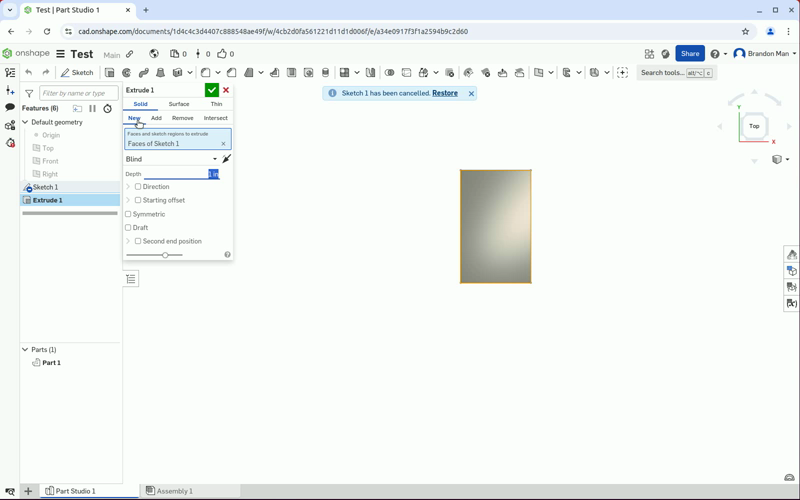
text(14.443)
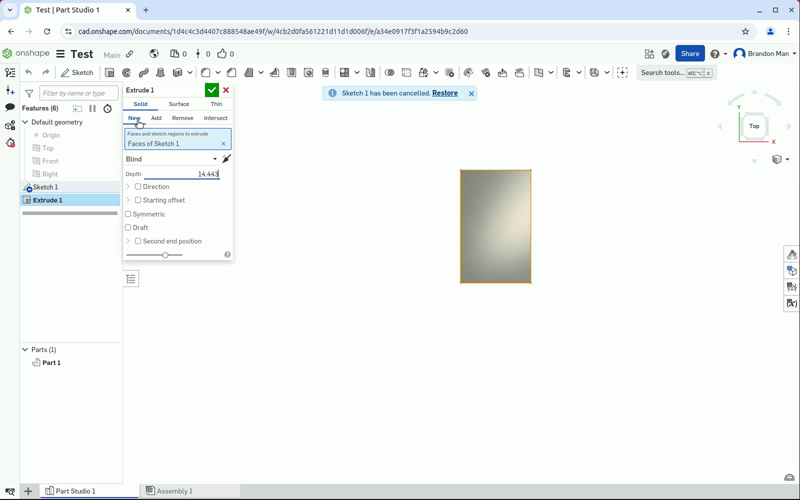
key(enter)
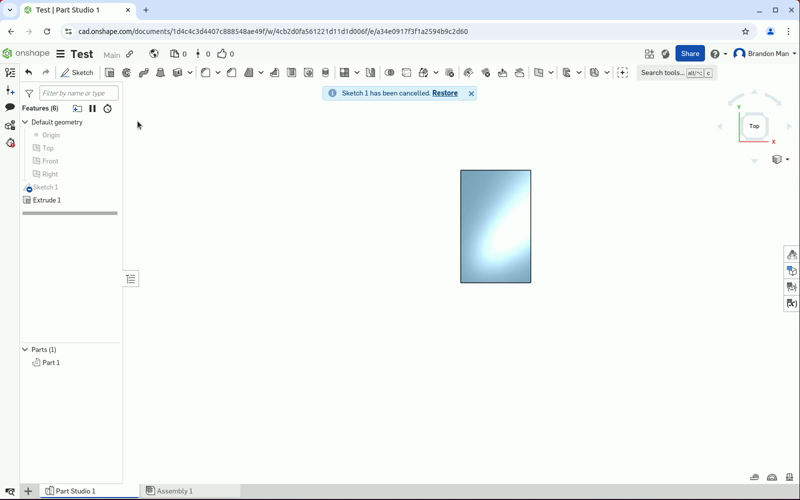
key(shift+h)
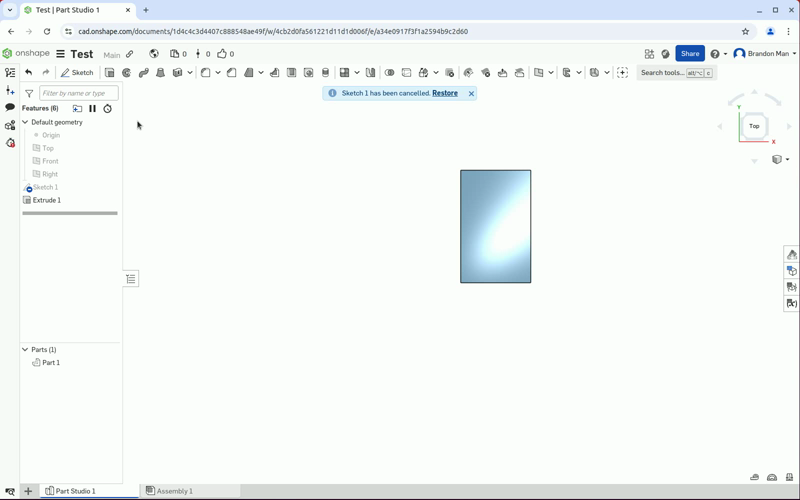
key(shift+h)
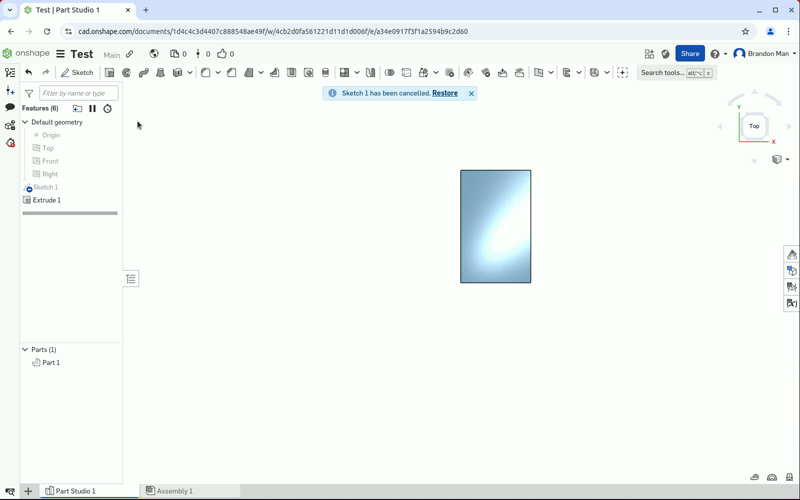
mouse_move(73, 189)
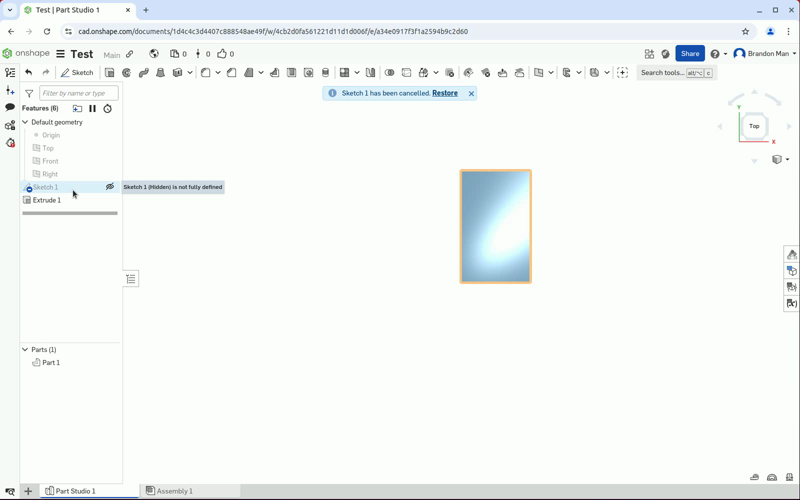
click(73, 189)
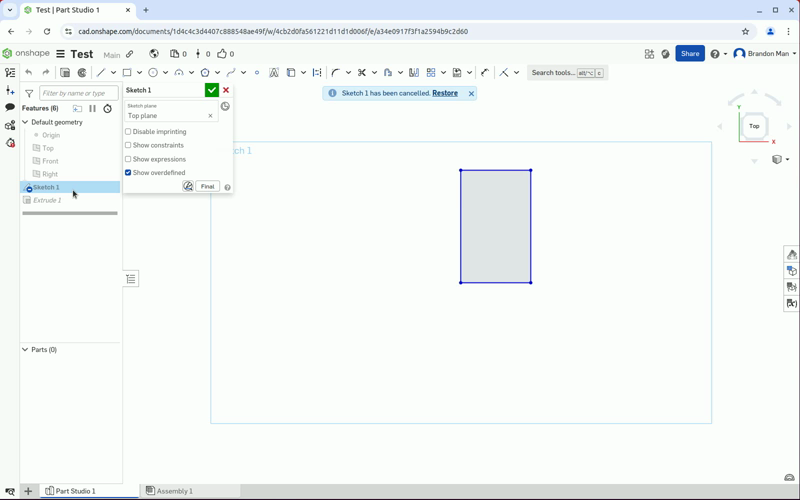
mouse_move(229, 92)
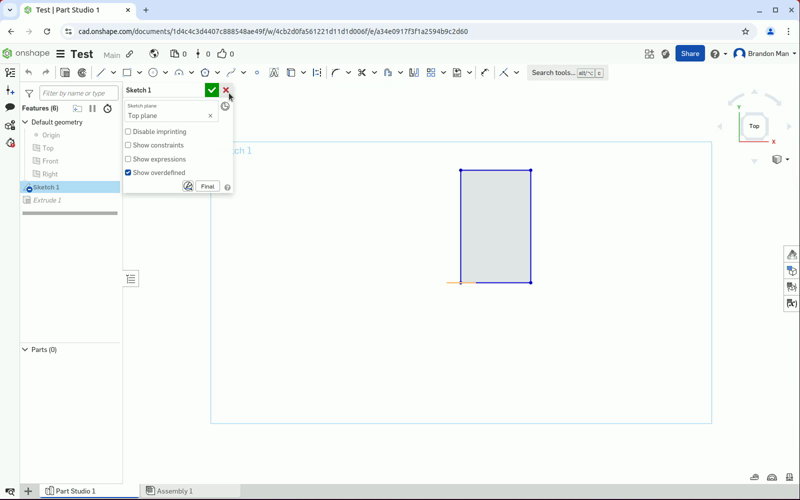
click(229, 92)
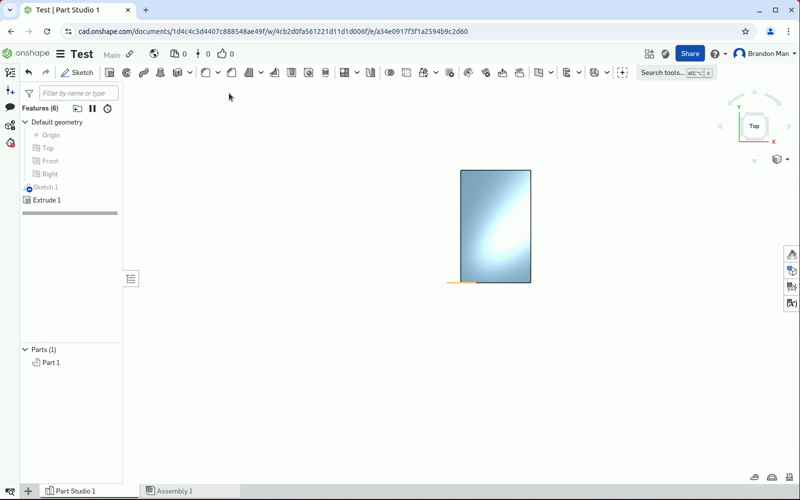
mouse_move(541, 75)
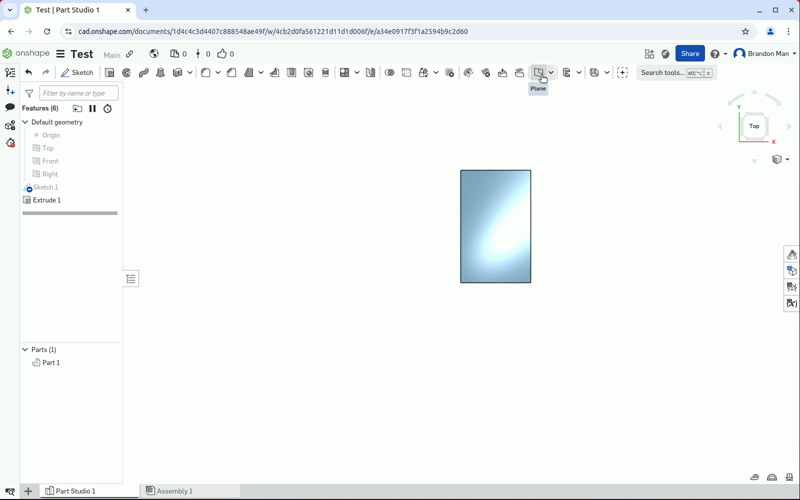
click(541, 75)
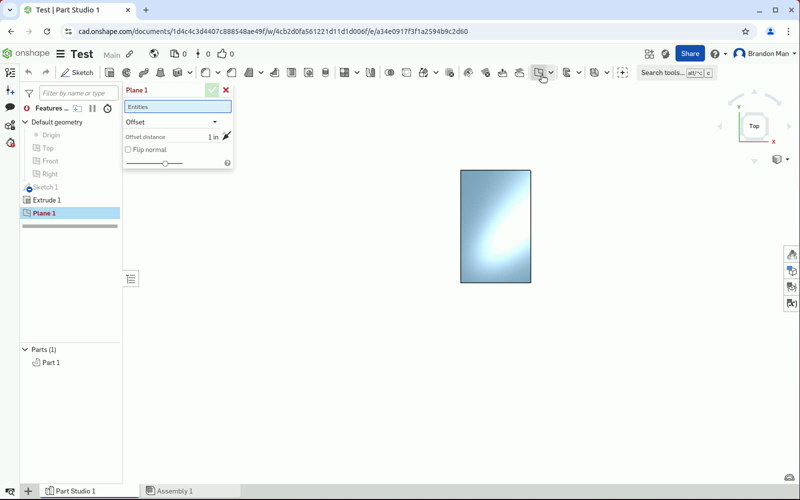
mouse_move(73, 150)
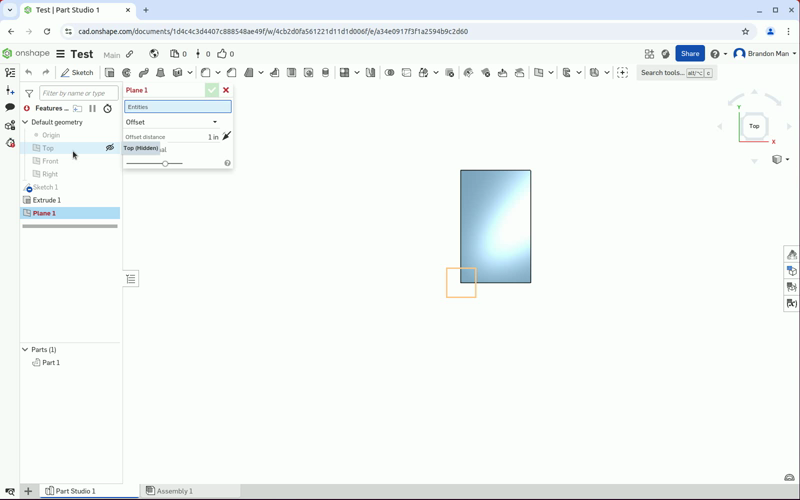
click(73, 150)
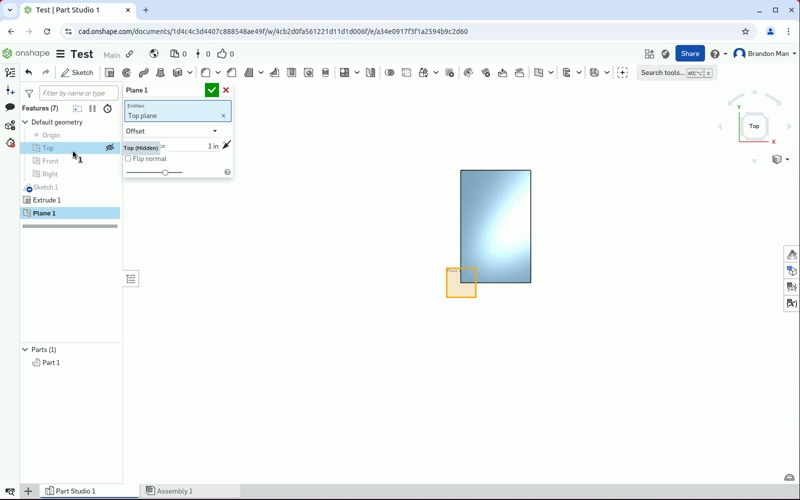
key(tab, 2)
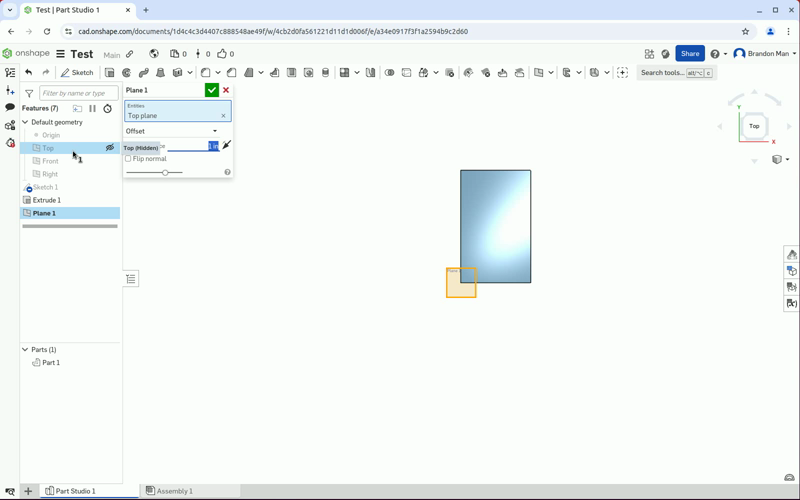
text(14.45)
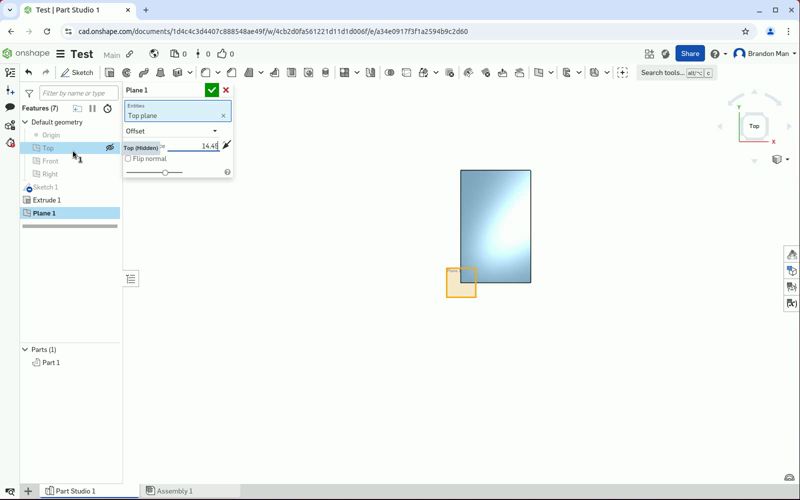
key(enter, 2)
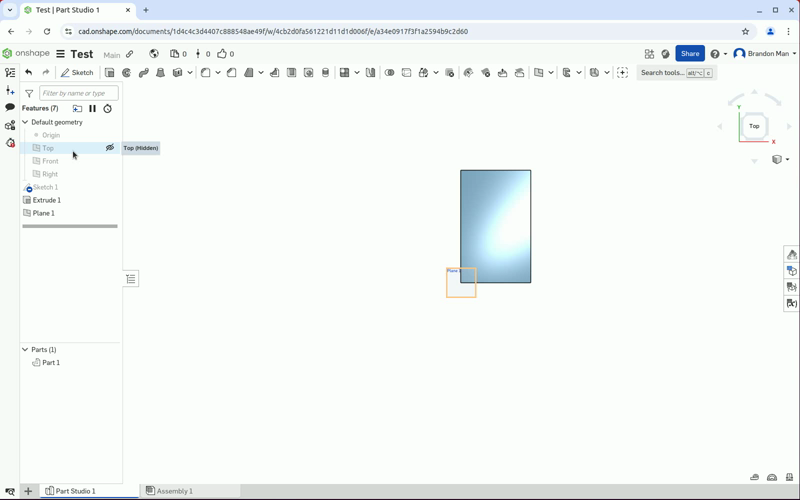
key(shift+s)
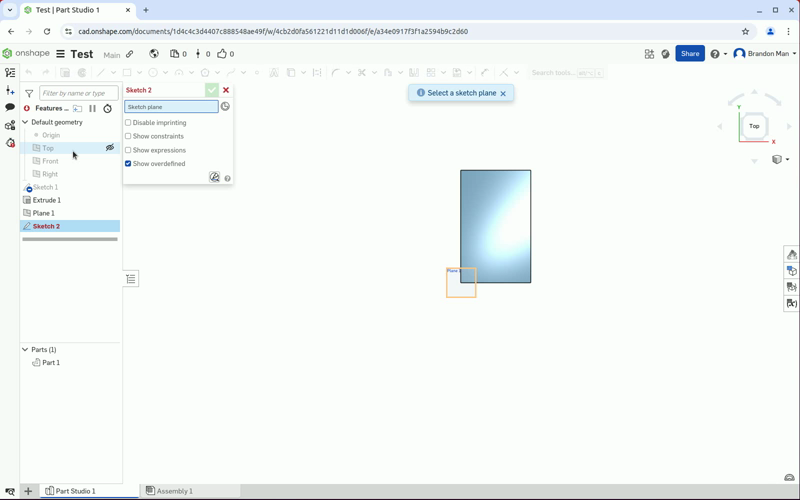
mouse_move(73, 215)
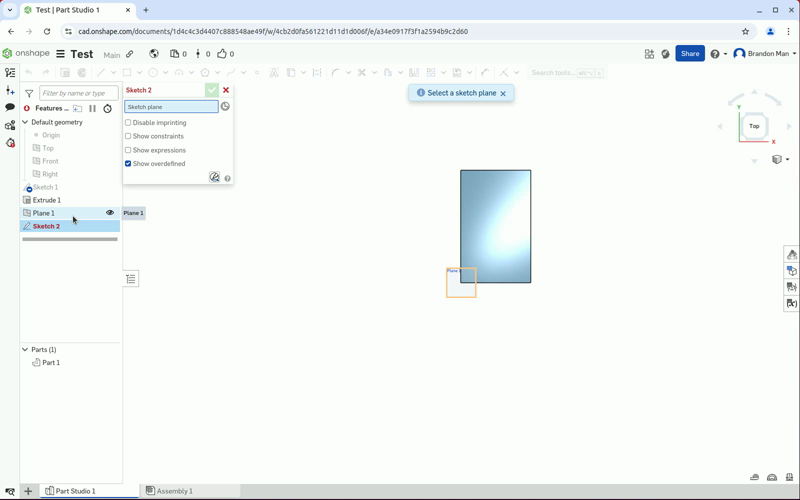
click(73, 215)
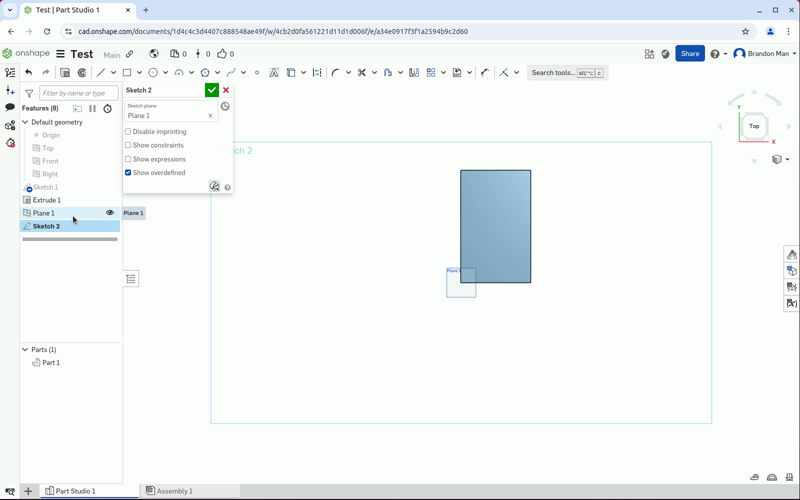
mouse_move(73, 352)
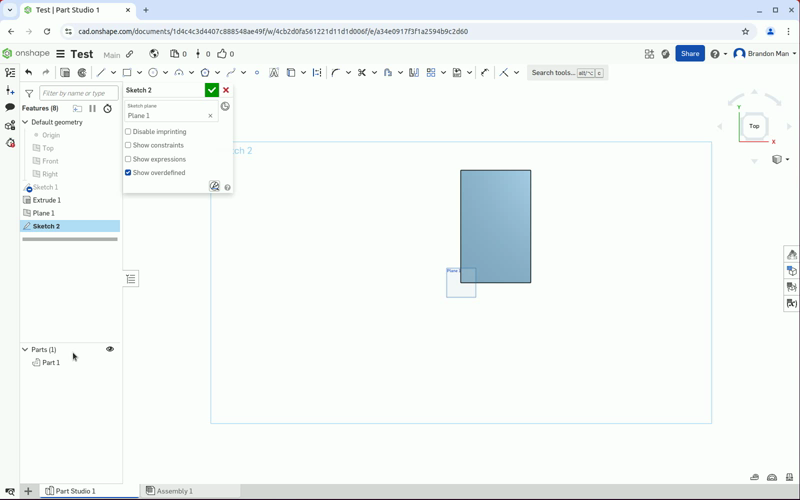
key(y)
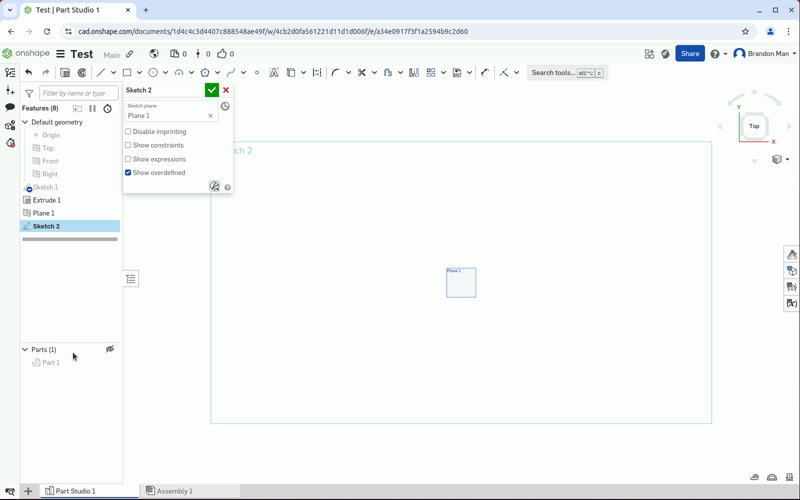
key(l)
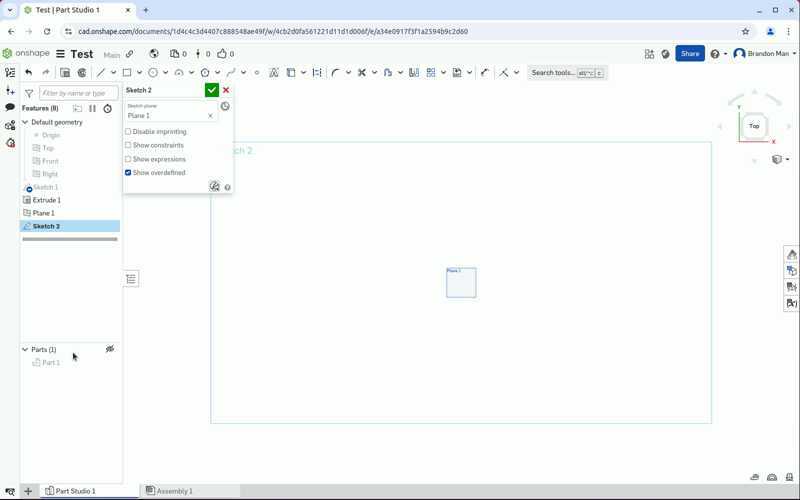
key_down(shift)
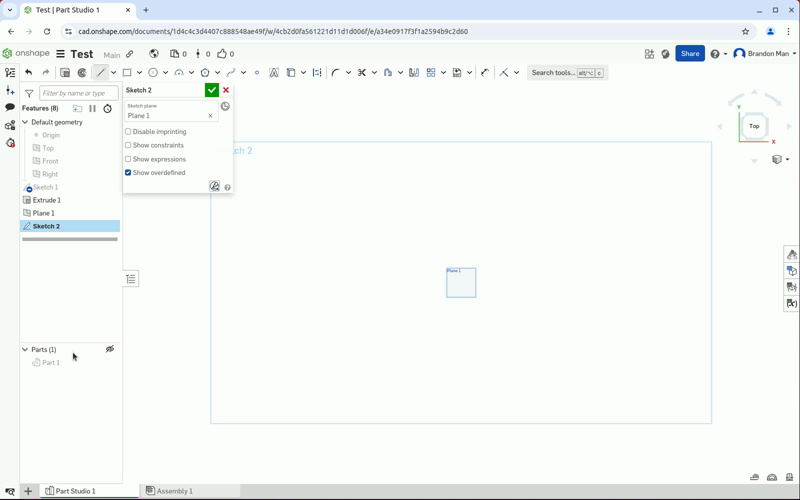
mouse_move(460, 212)
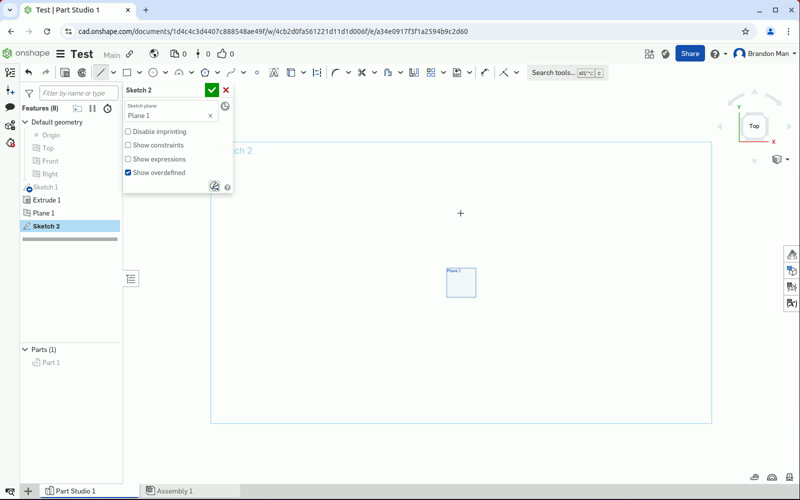
click(460, 212)
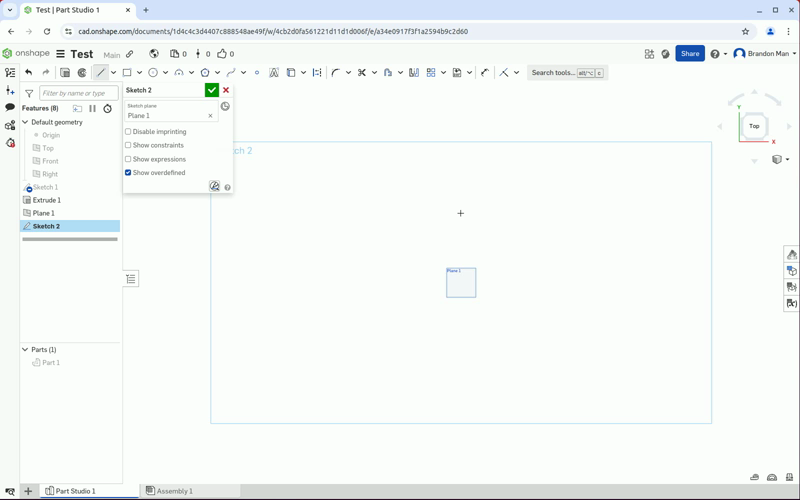
key_up(shift)
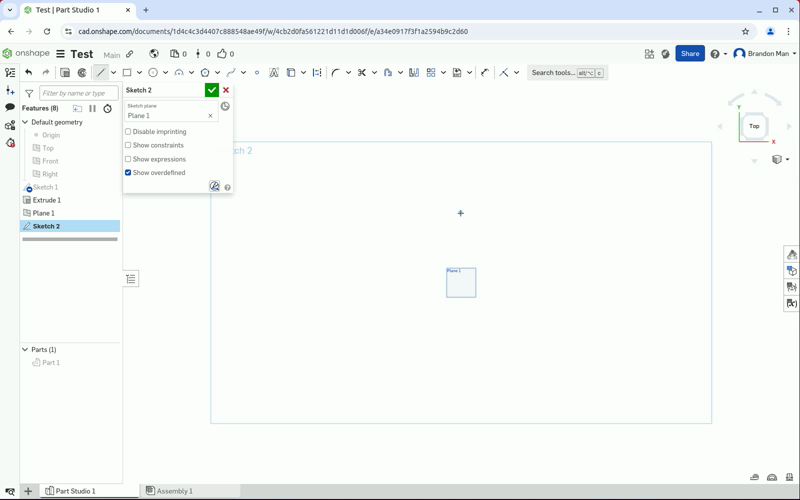
key_down(shift)
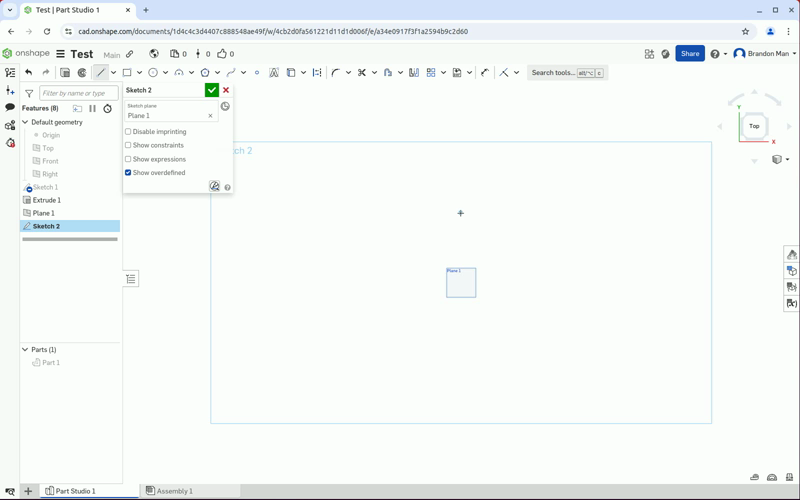
mouse_move(490, 212)
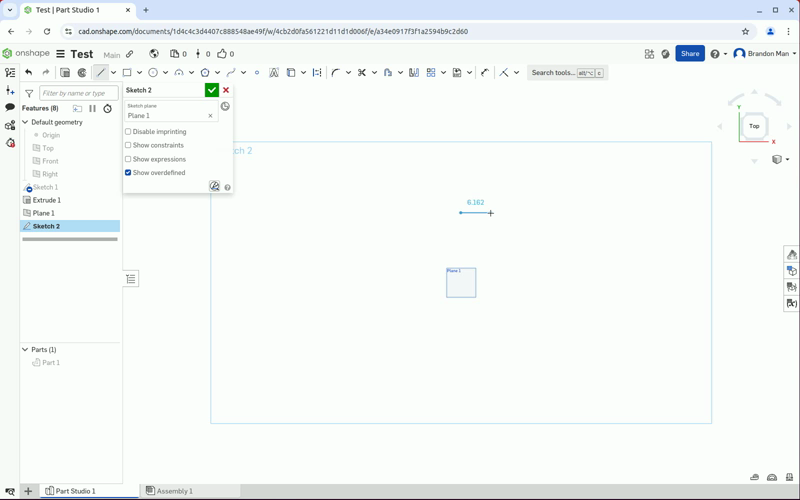
mouse_move(503, 212)
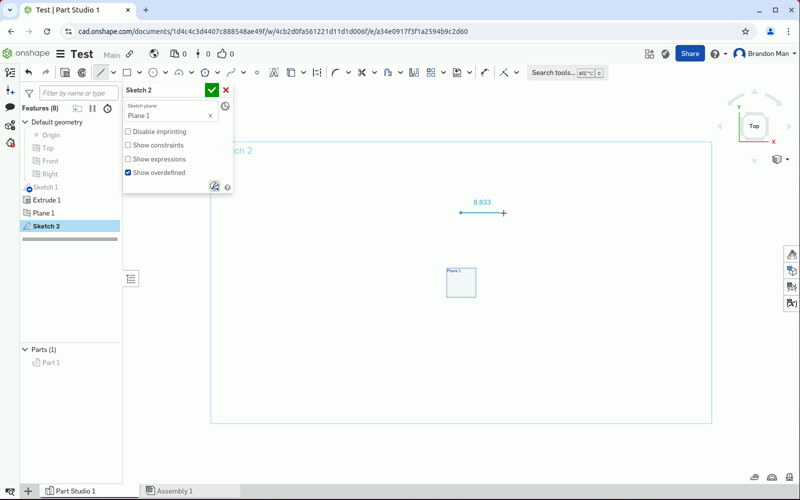
click(503, 212)
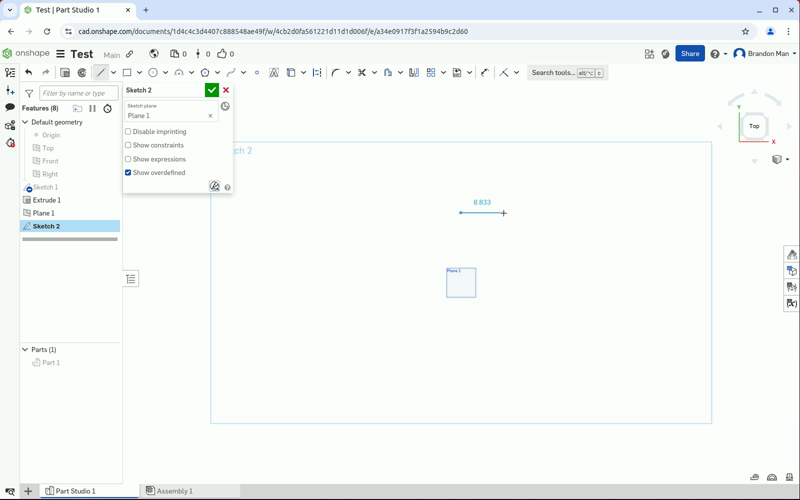
key_up(shift)
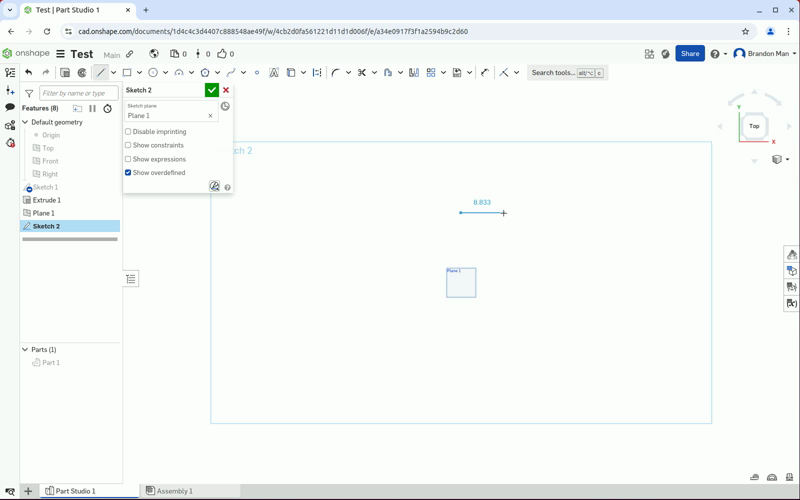
key_down(shift)
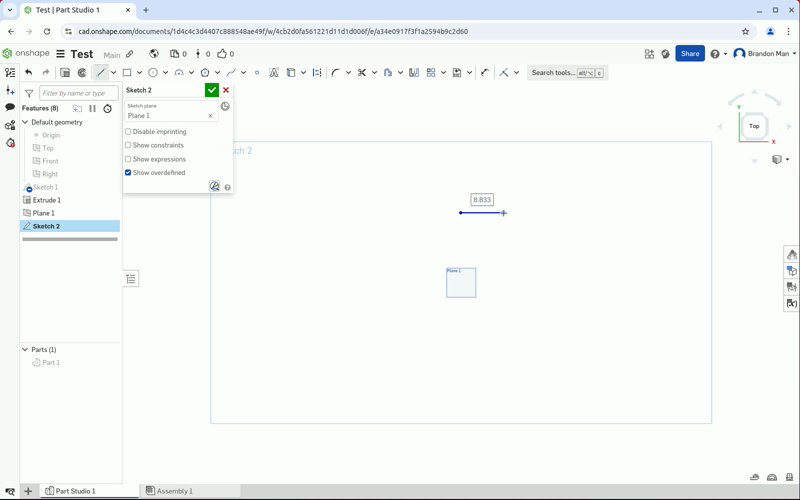
mouse_move(533, 212)
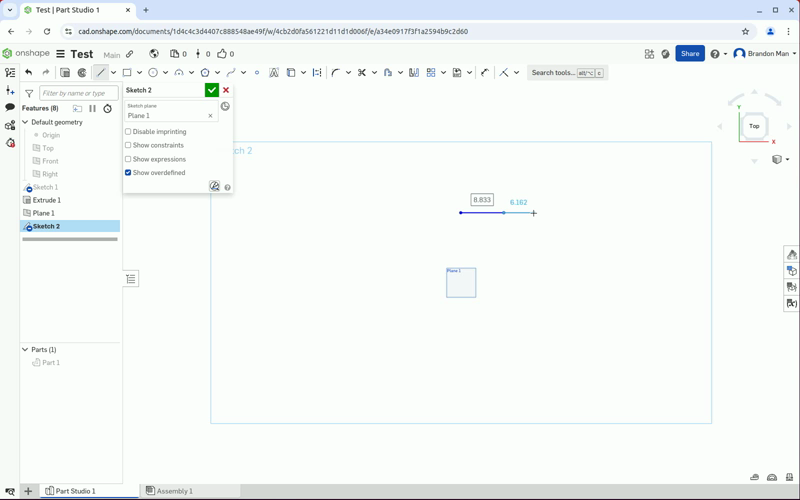
mouse_move(503, 169)
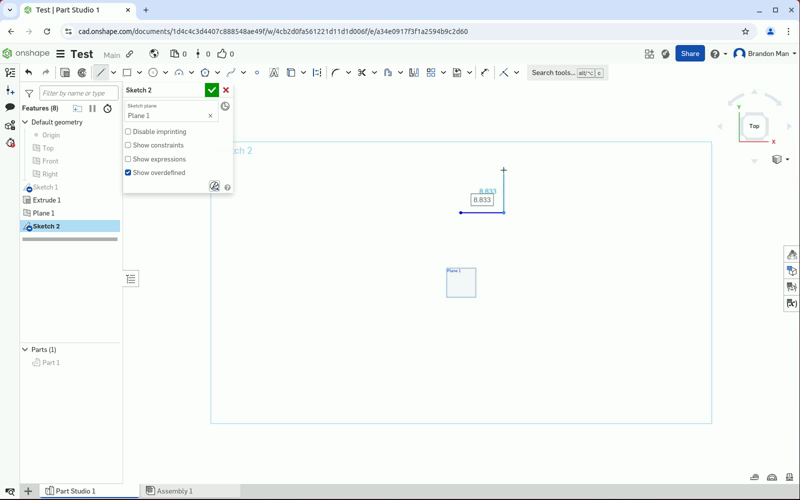
click(503, 169)
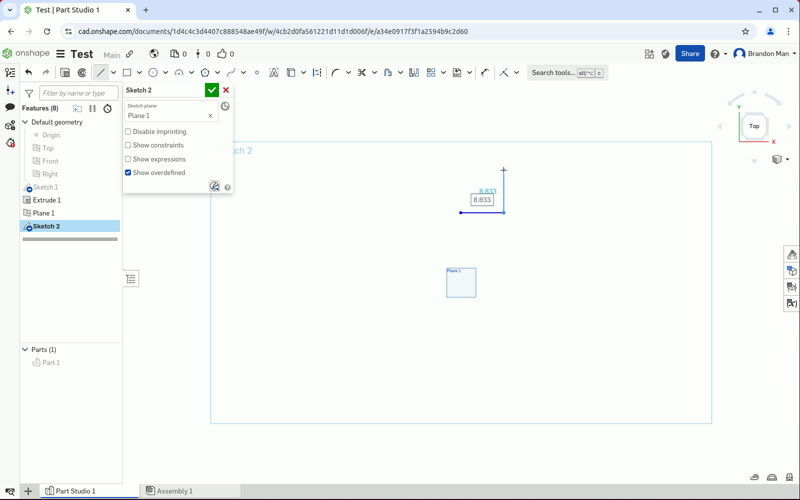
key_up(shift)
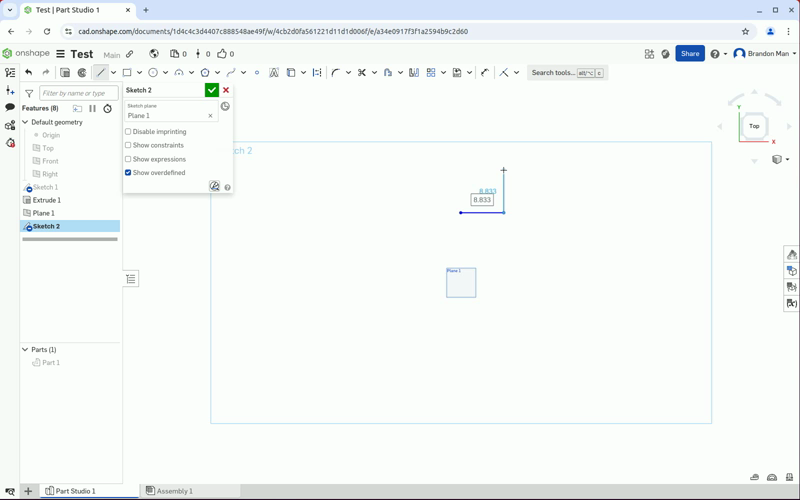
key_down(shift)
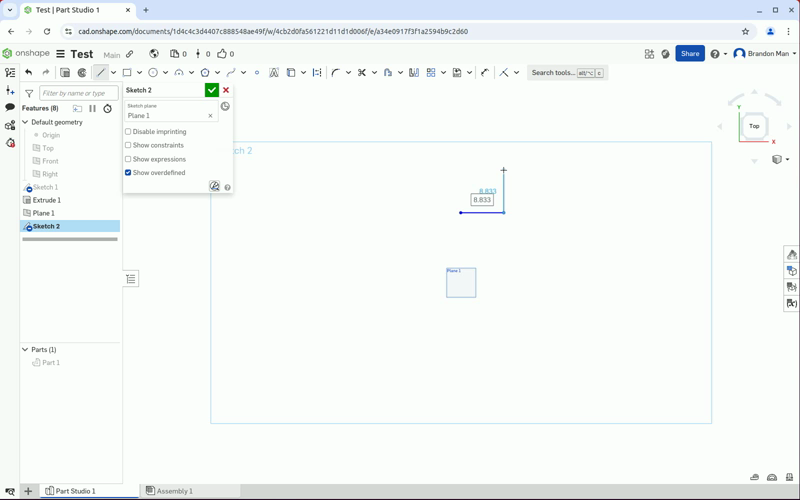
mouse_move(533, 169)
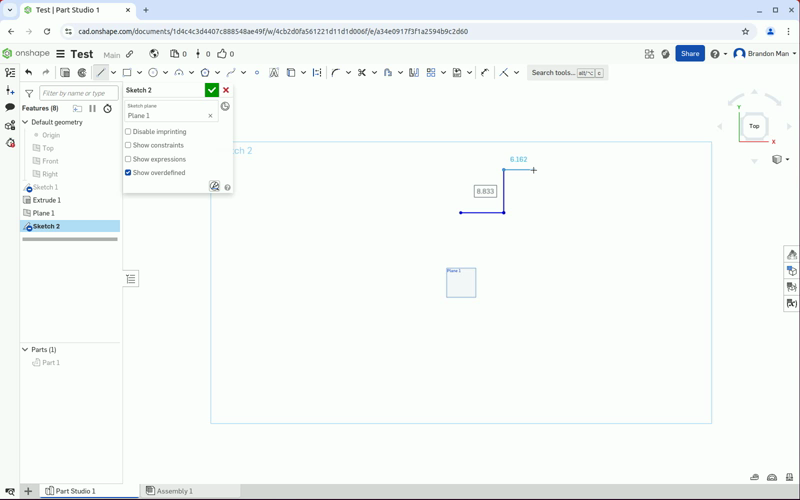
mouse_move(460, 169)
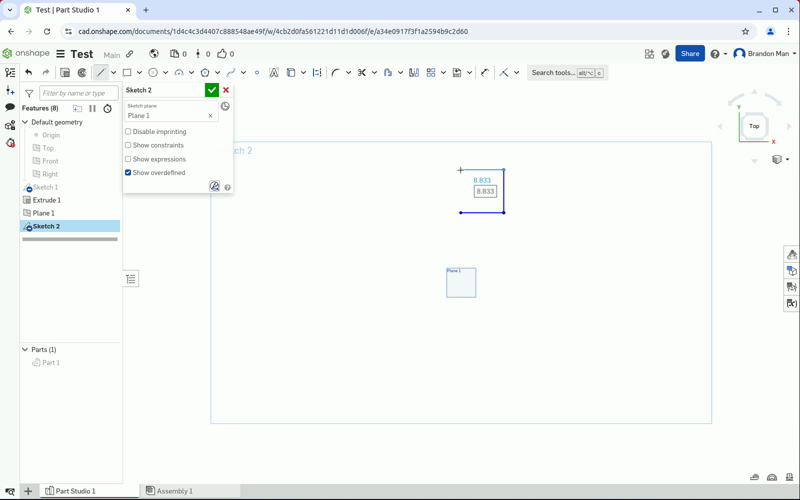
click(460, 169)
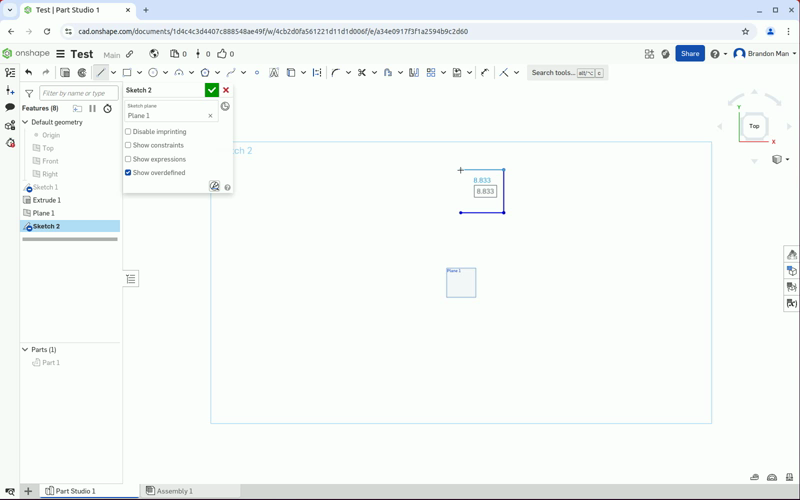
key_up(shift)
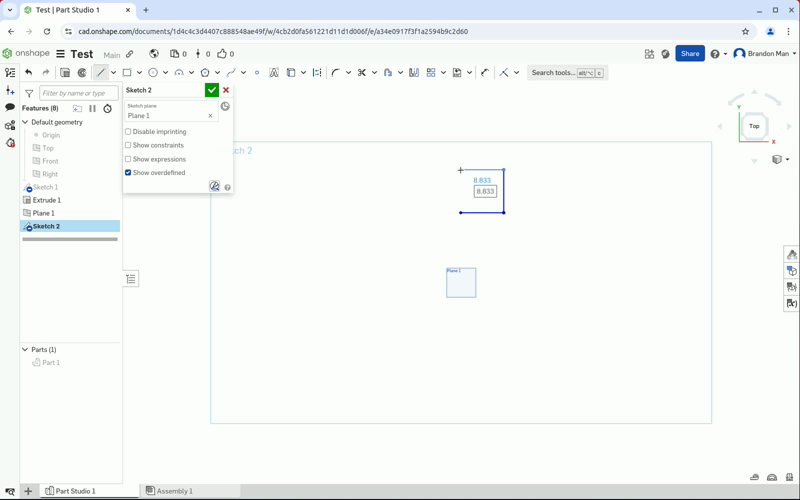
mouse_move(490, 169)
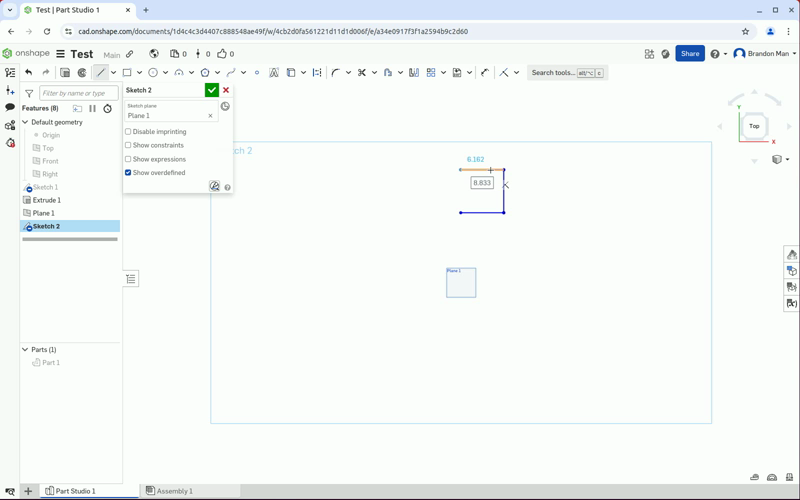
key_down(shift)
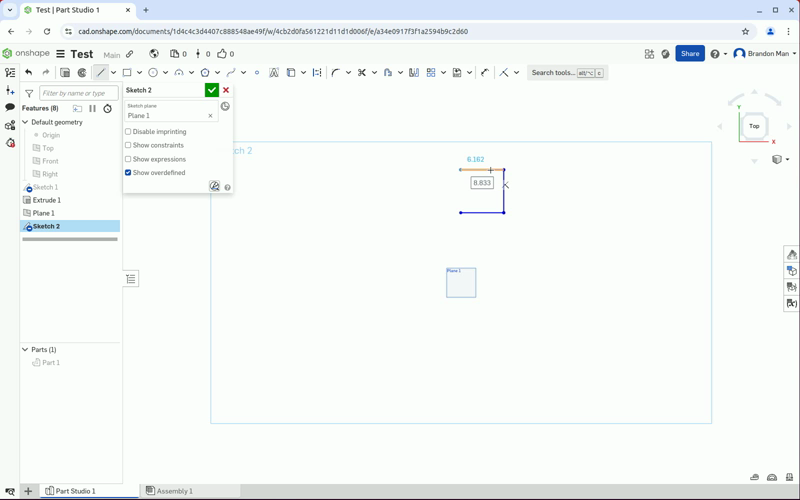
mouse_move(460, 212)
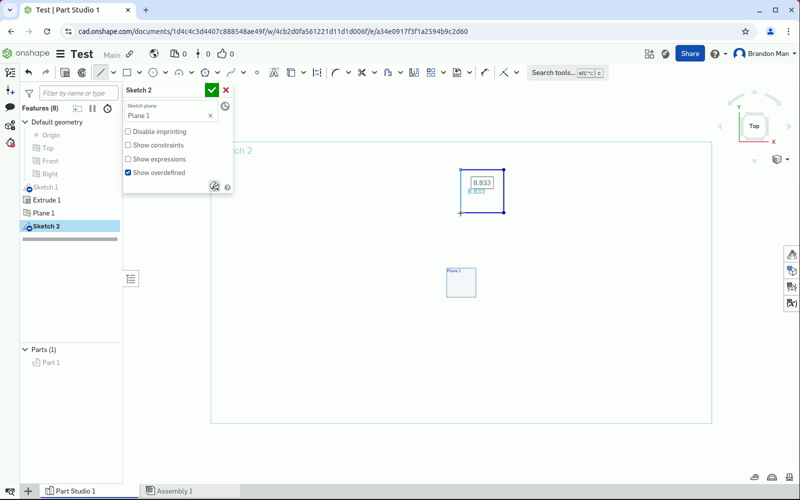
key_up(shift)
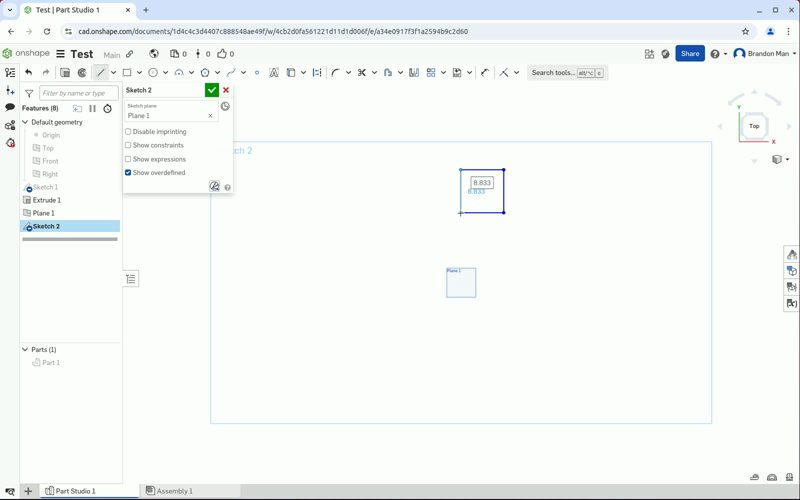
click(460, 212)
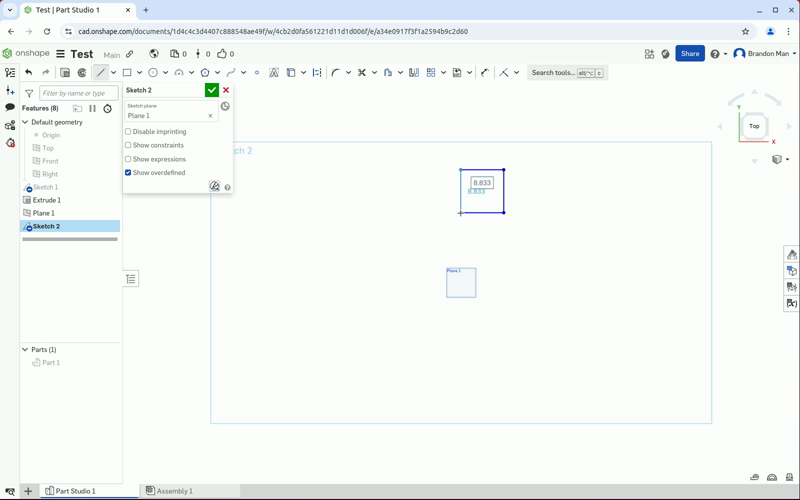
key(esc)
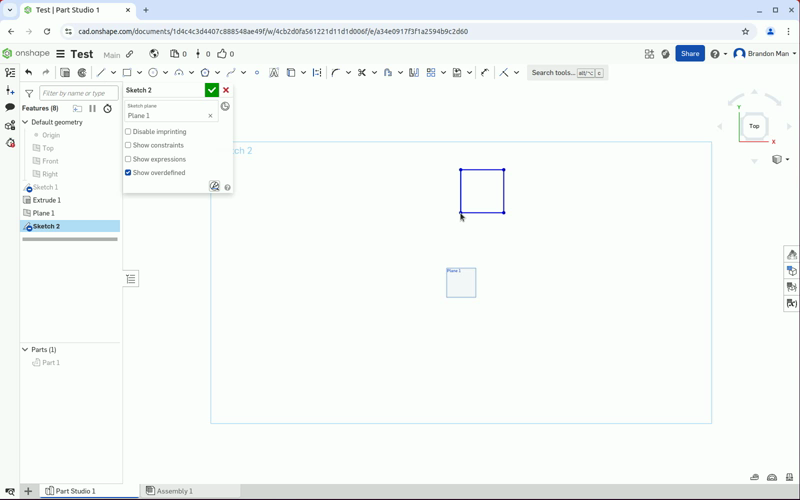
mouse_move(486, 176)
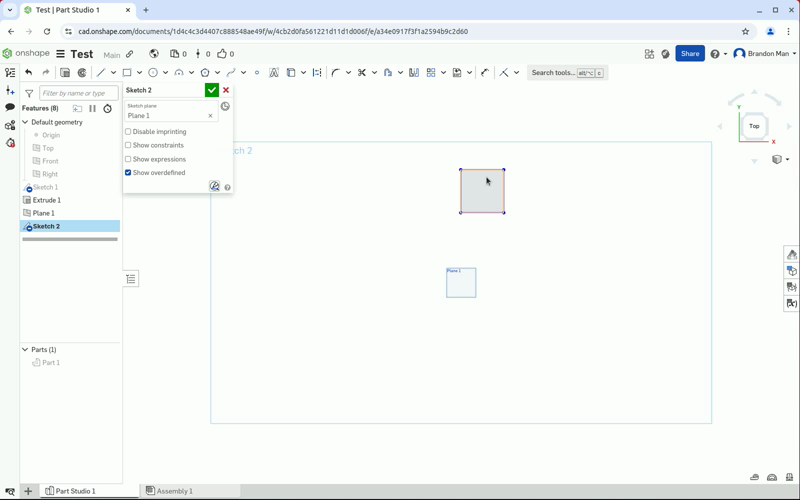
click(486, 176)
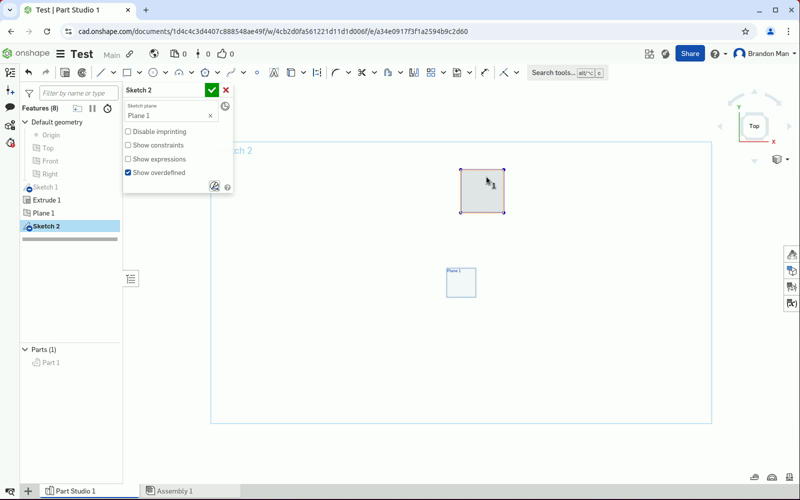
mouse_move(73, 352)
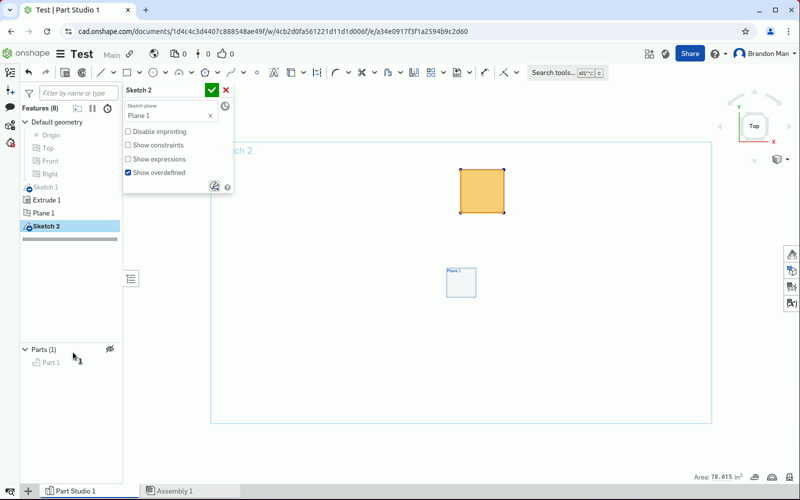
key(shift+y)
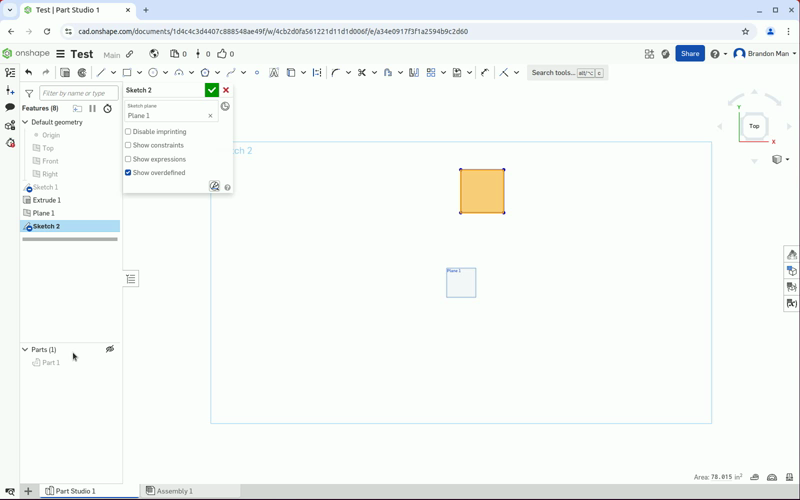
key(shift+e)
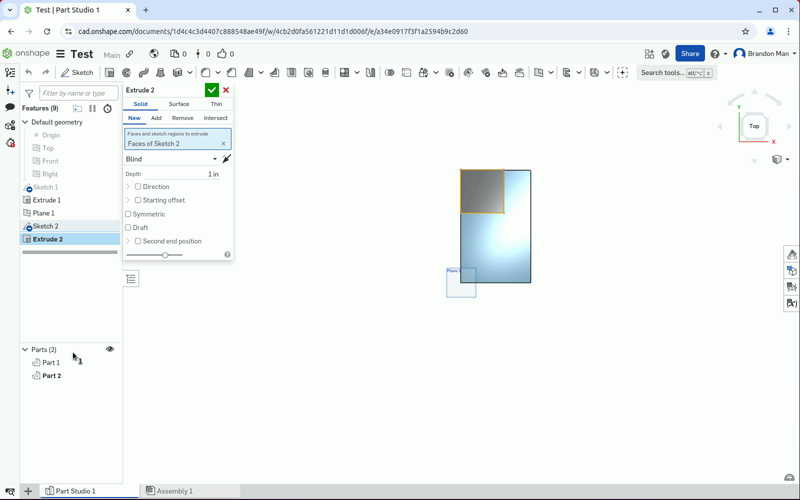
mouse_move(143, 106)
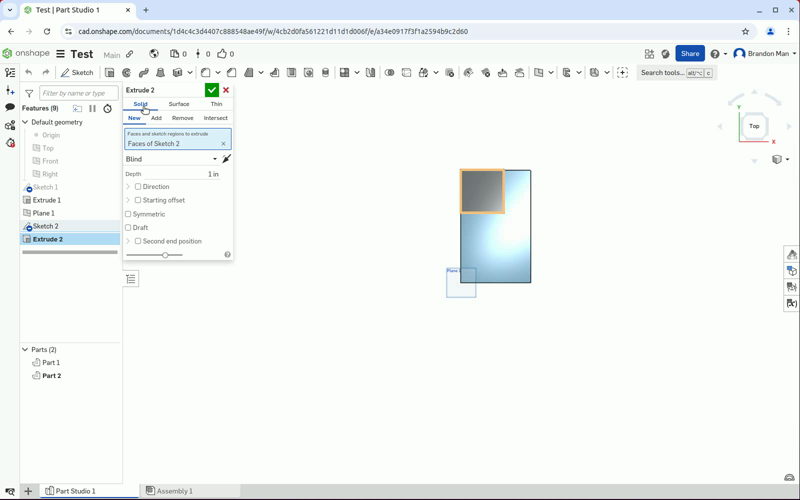
click(143, 106)
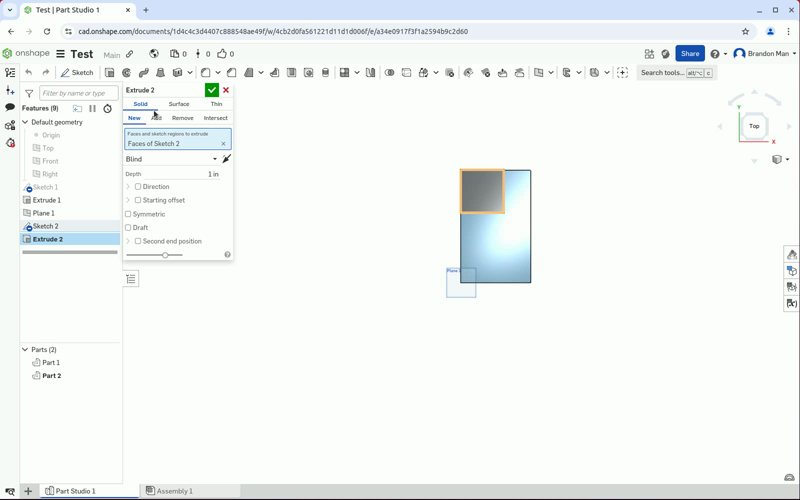
mouse_move(186, 120)
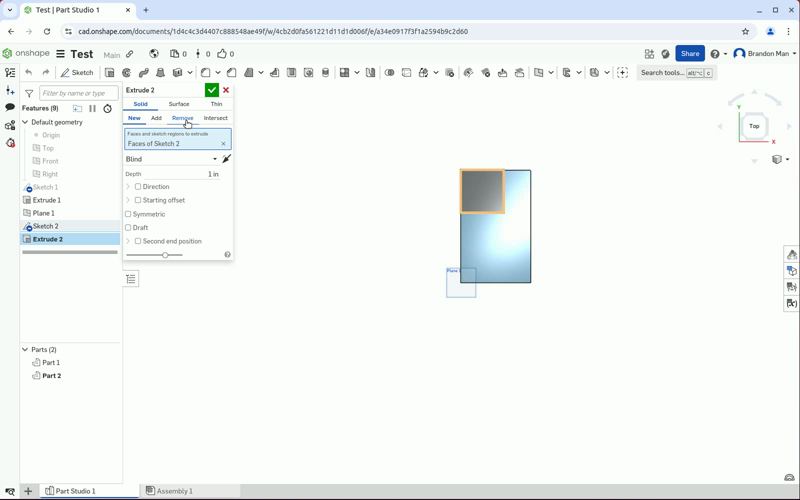
click(186, 120)
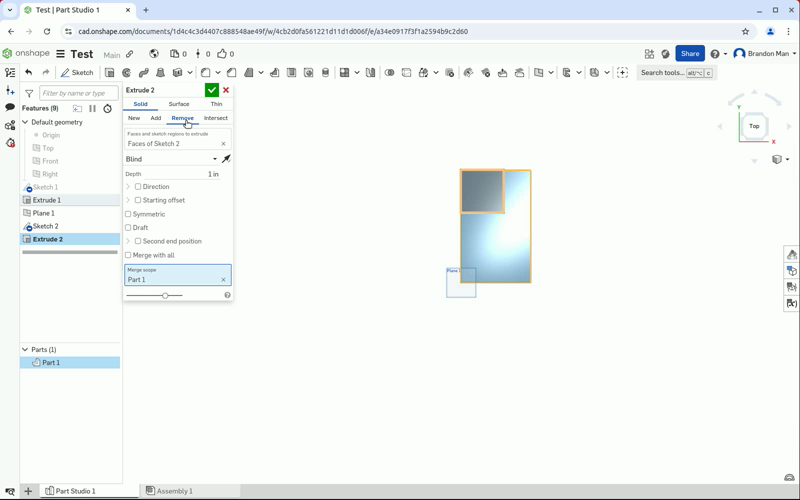
key(tab, 4)
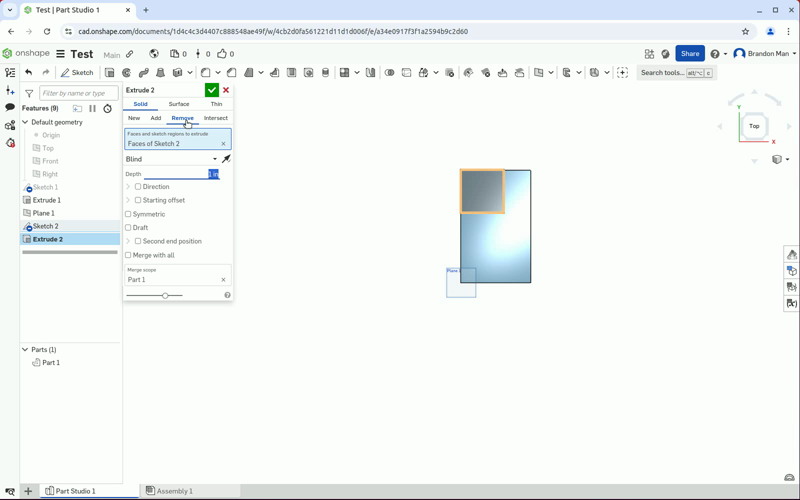
text(8.666)
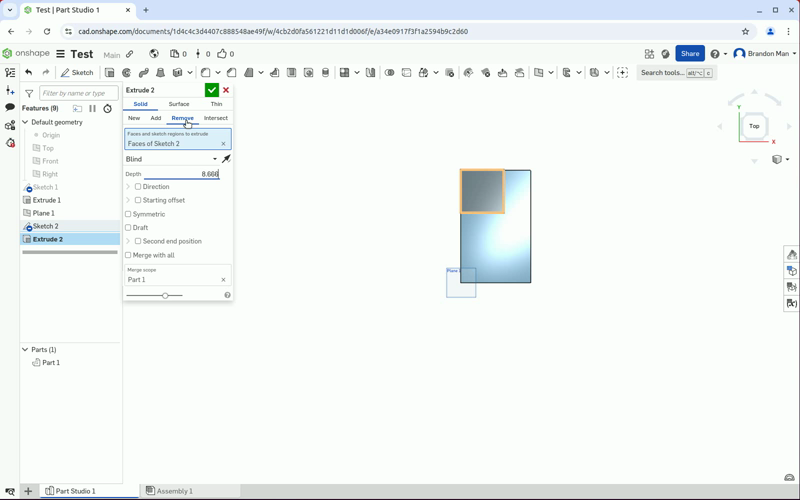
key(tab, 6)
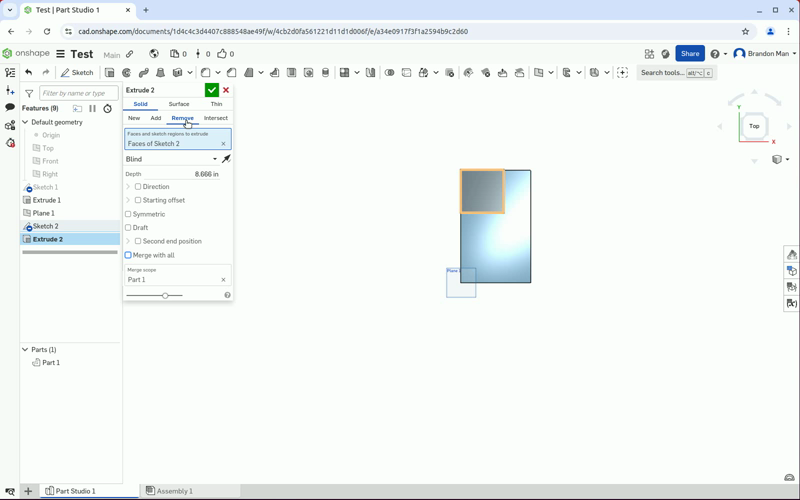
key(space)
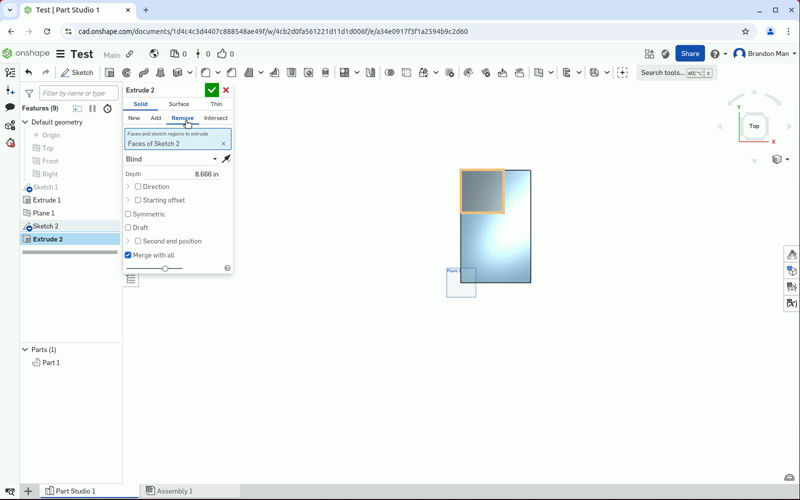
key(enter)
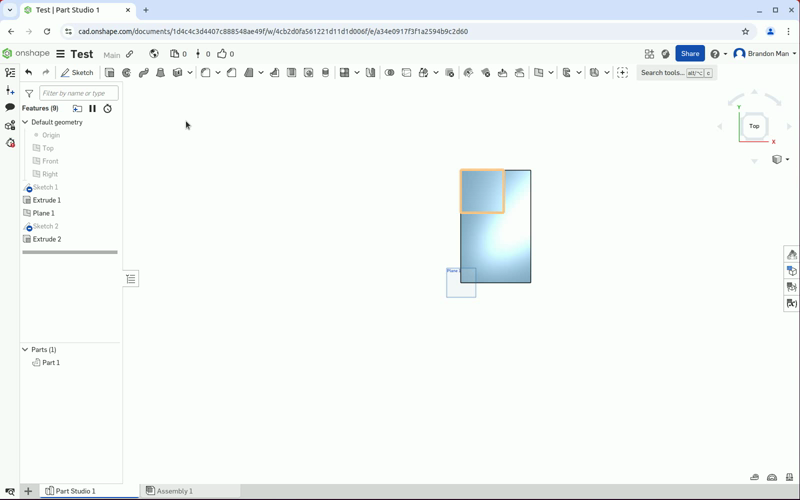
key(shift+h)
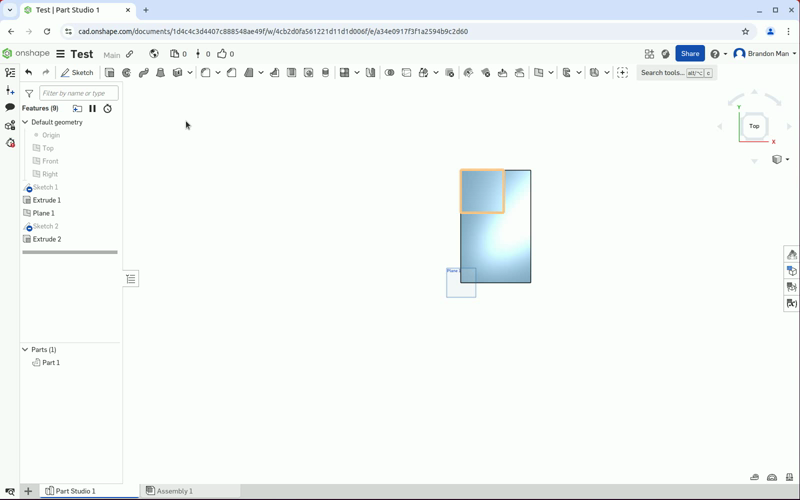
key(shift+h)
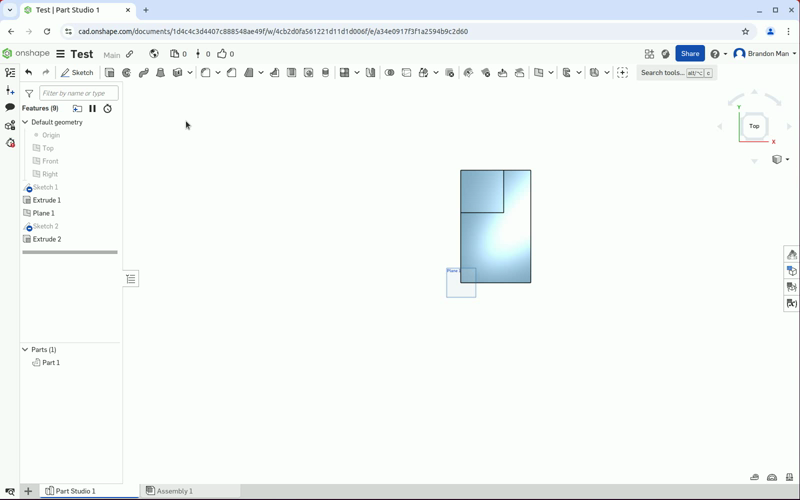
mouse_move(73, 189)
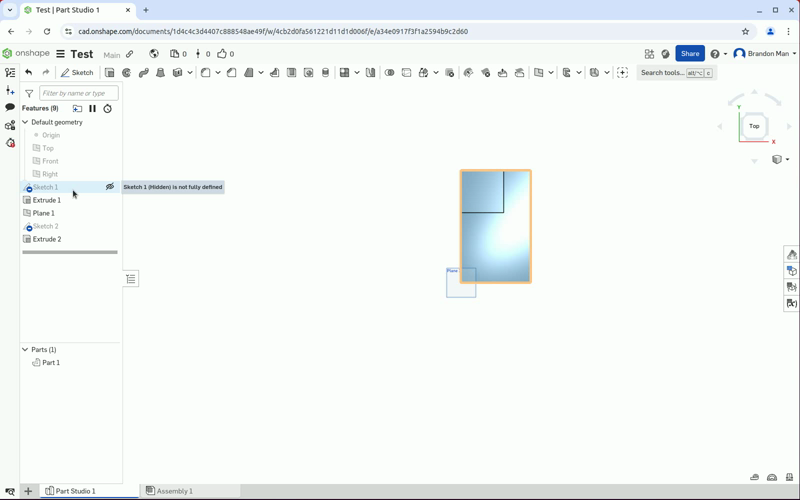
click(73, 189)
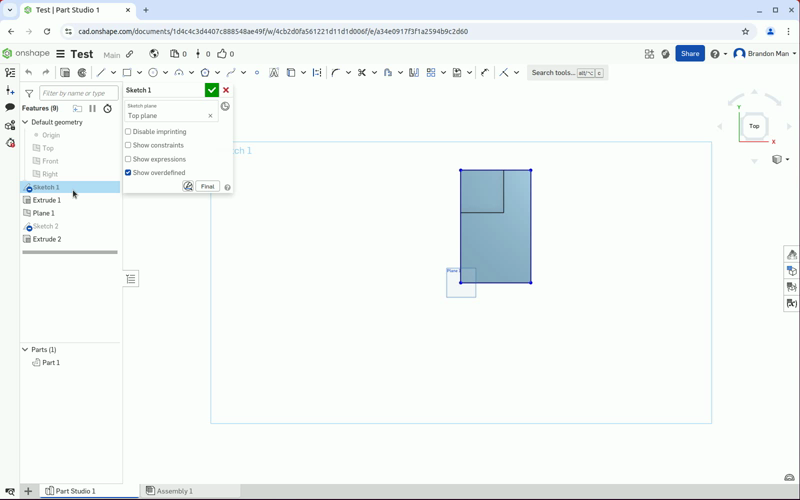
mouse_move(229, 92)
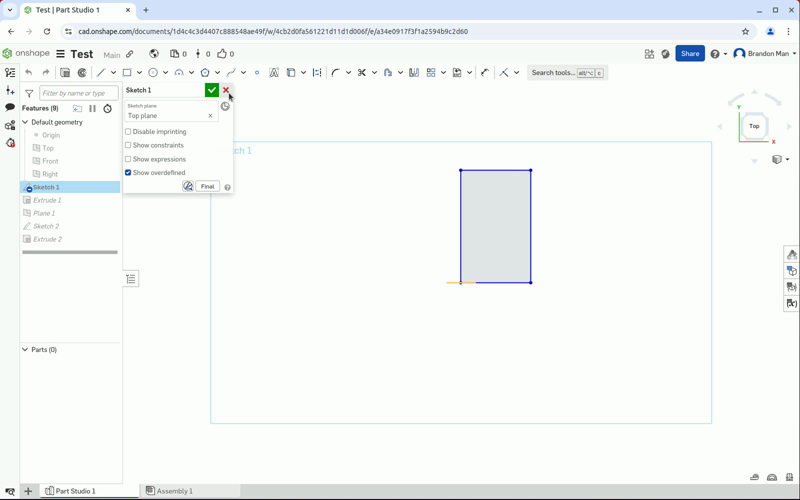
click(229, 92)
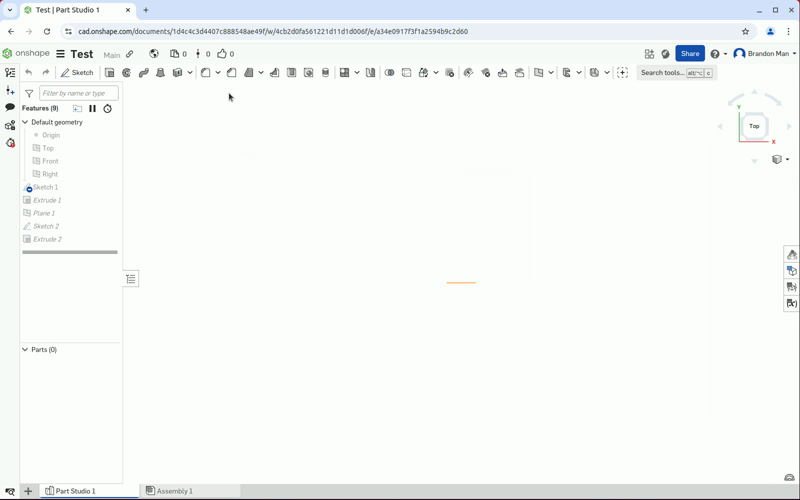
key(shift+s)
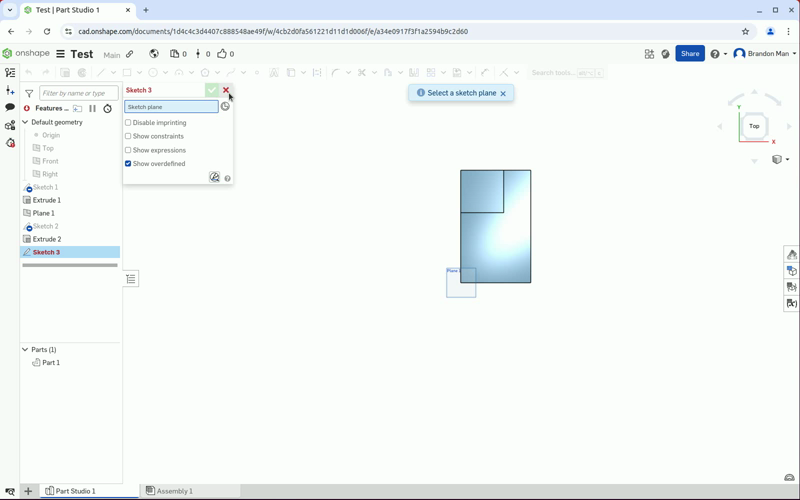
mouse_move(73, 215)
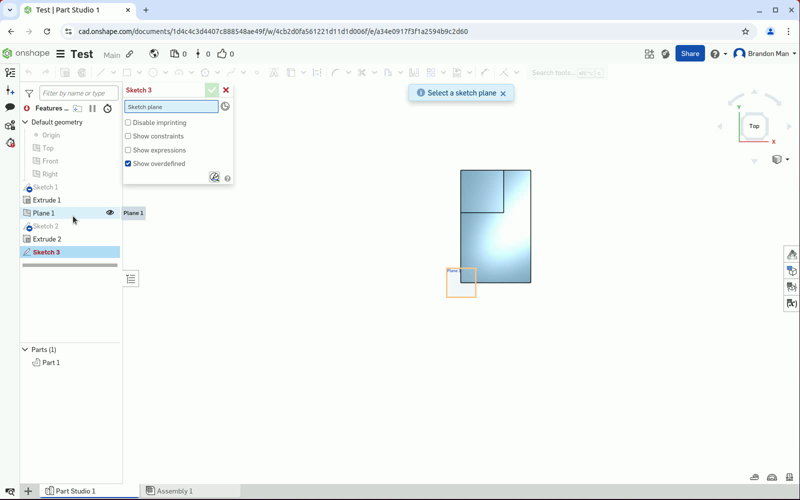
click(73, 215)
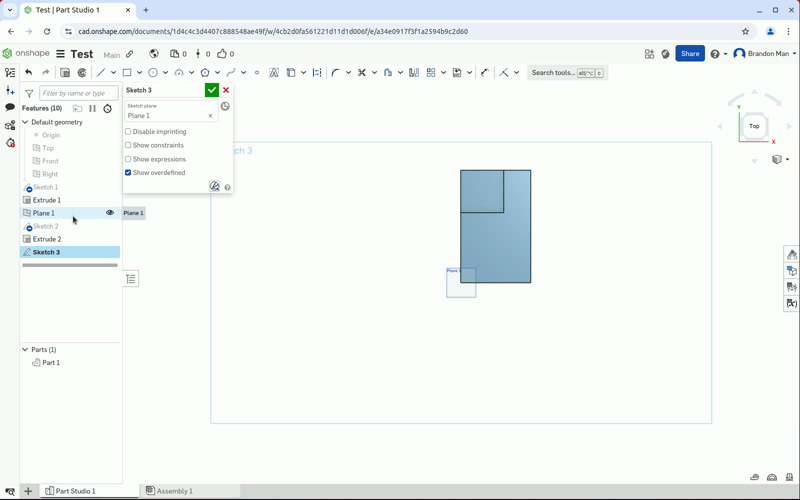
mouse_move(73, 352)
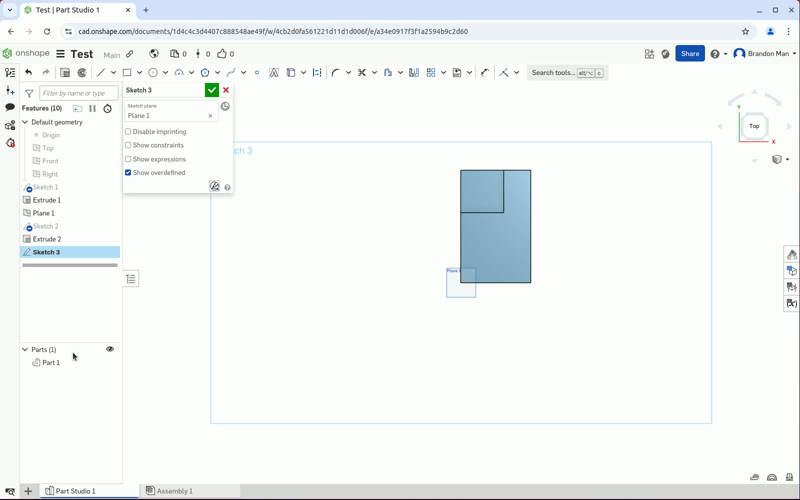
key(y)
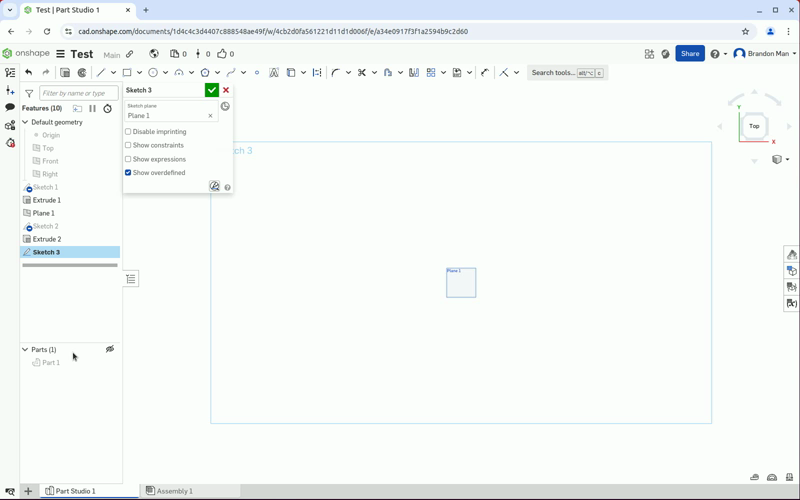
key(l)
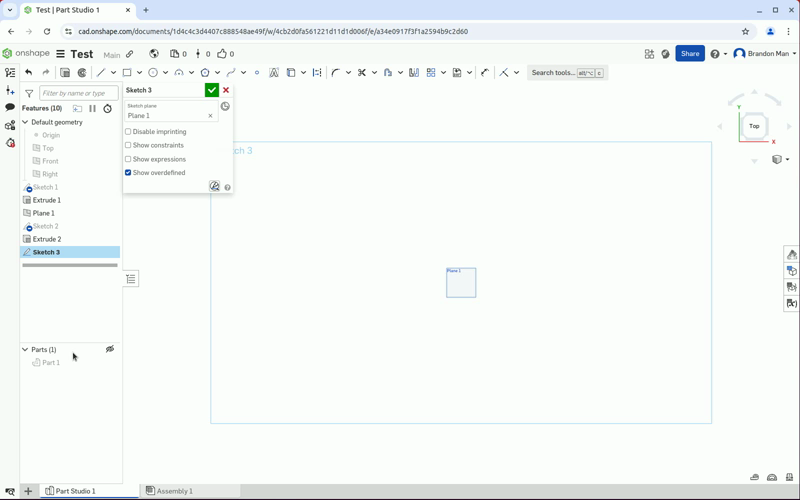
key_down(shift)
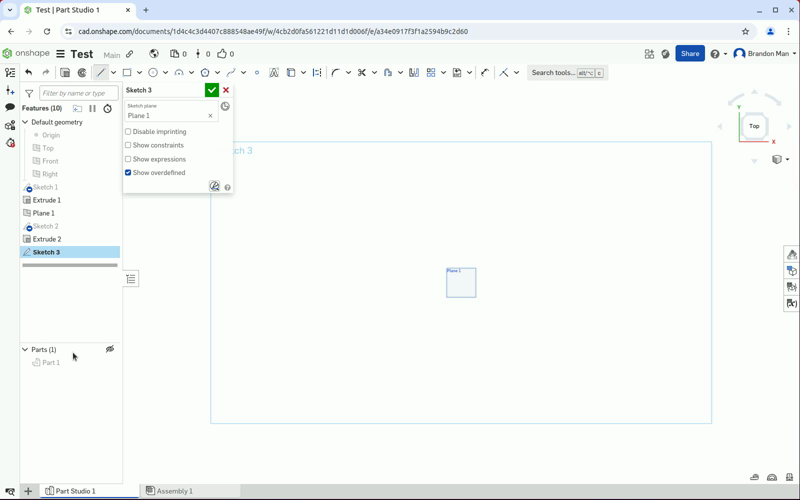
mouse_move(460, 282)
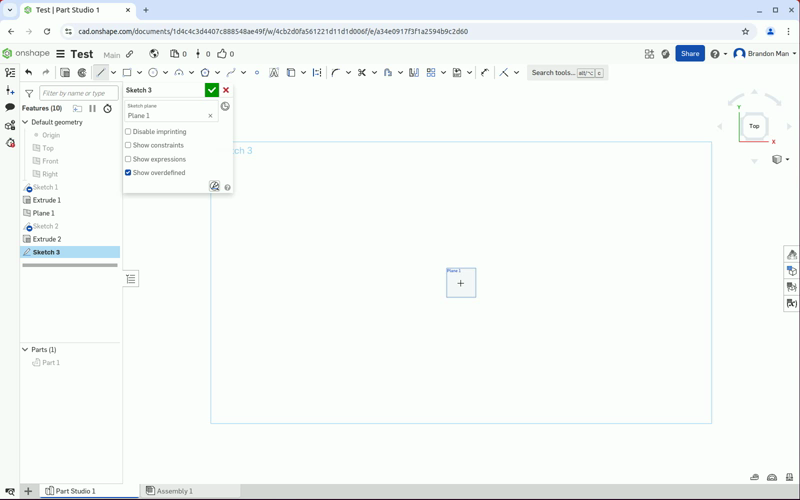
click(460, 282)
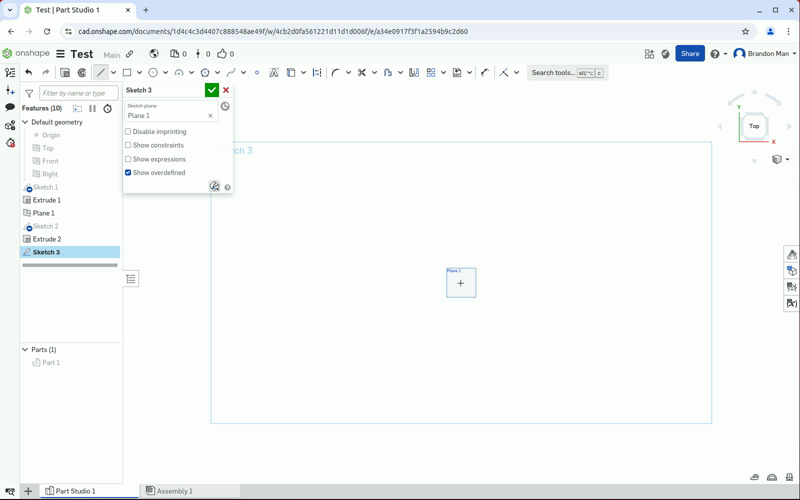
key_up(shift)
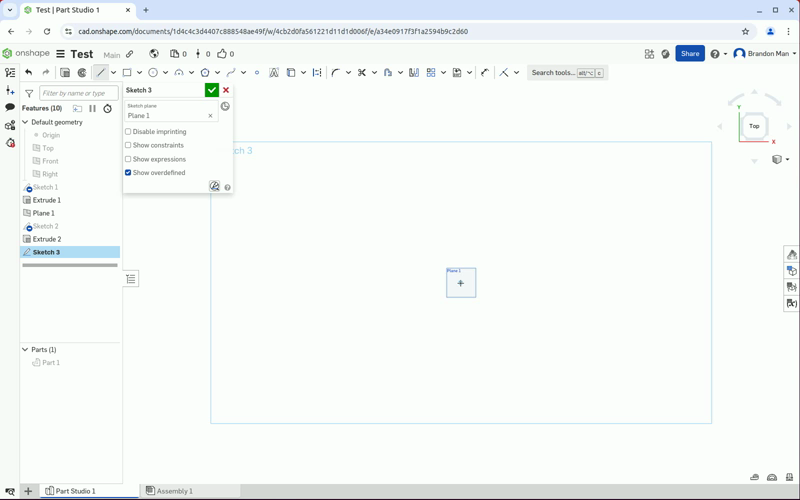
key_down(shift)
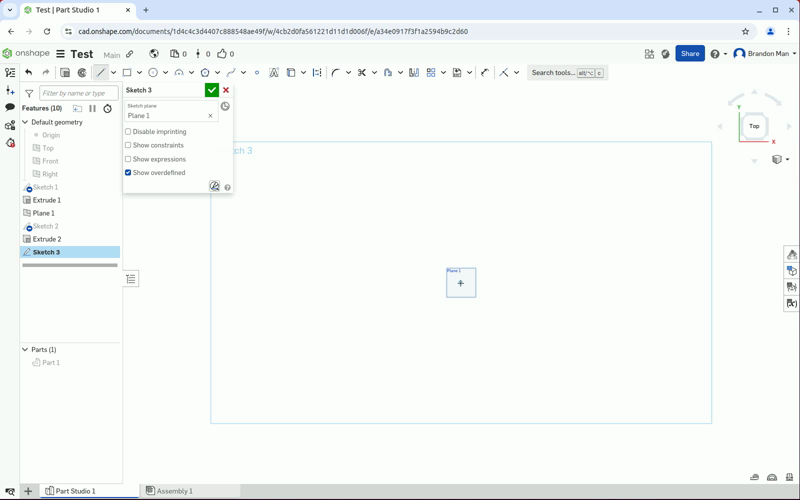
mouse_move(490, 282)
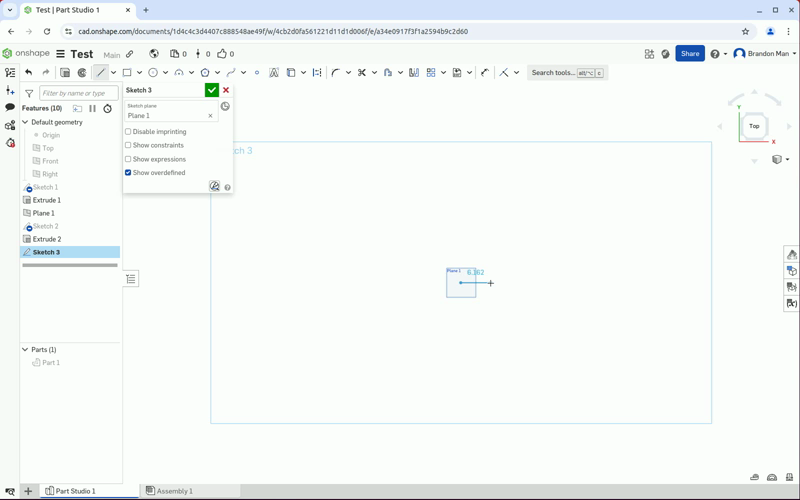
mouse_move(503, 282)
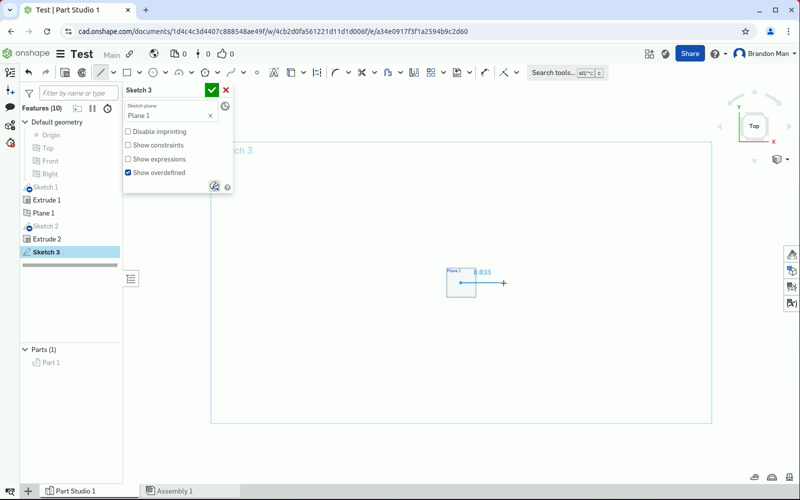
click(503, 282)
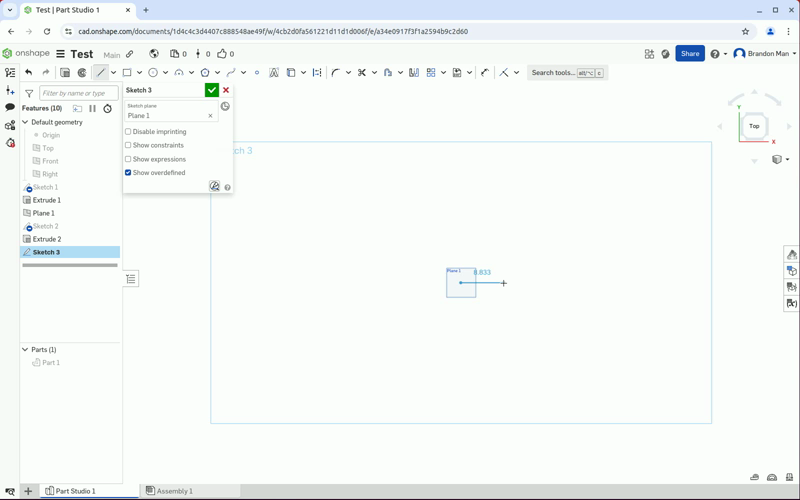
key_up(shift)
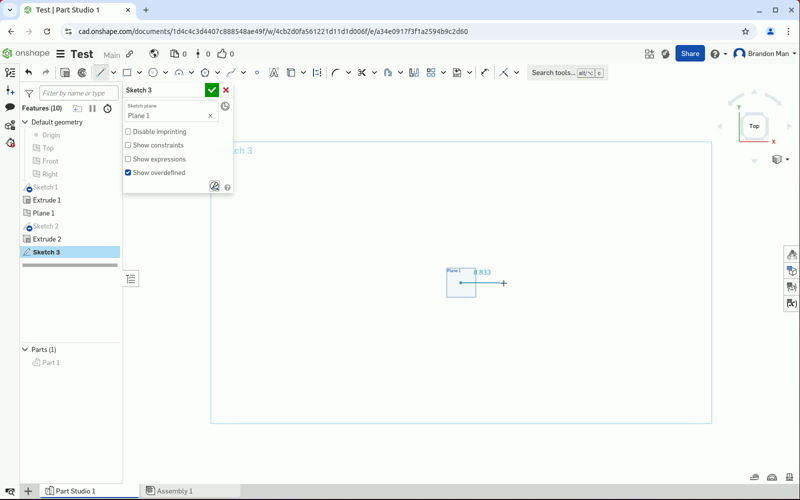
key_down(shift)
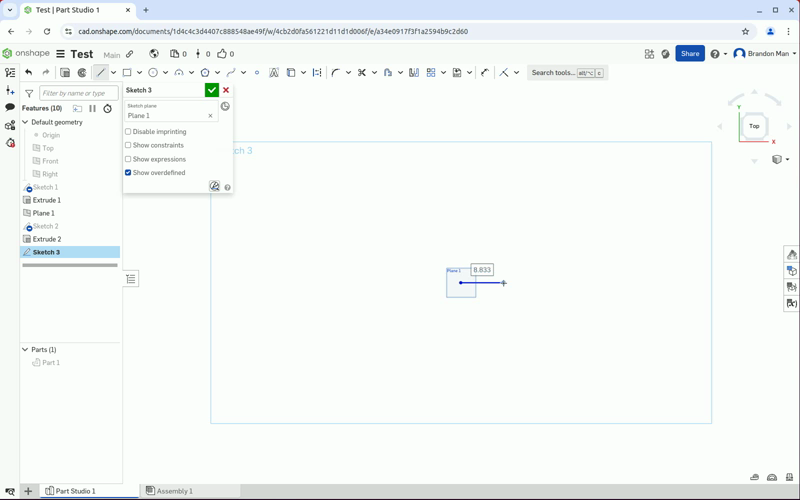
mouse_move(533, 282)
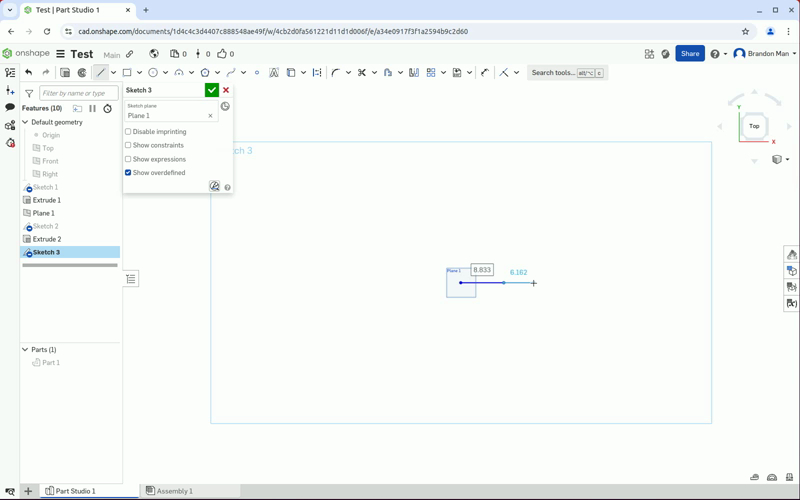
mouse_move(503, 240)
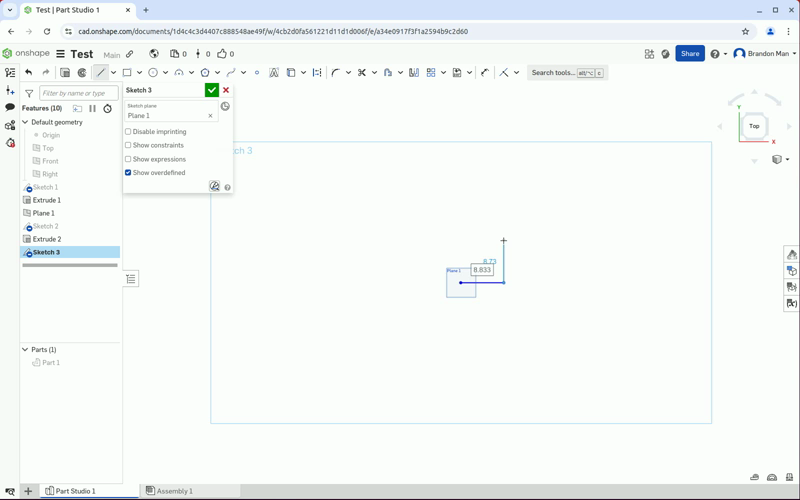
click(503, 240)
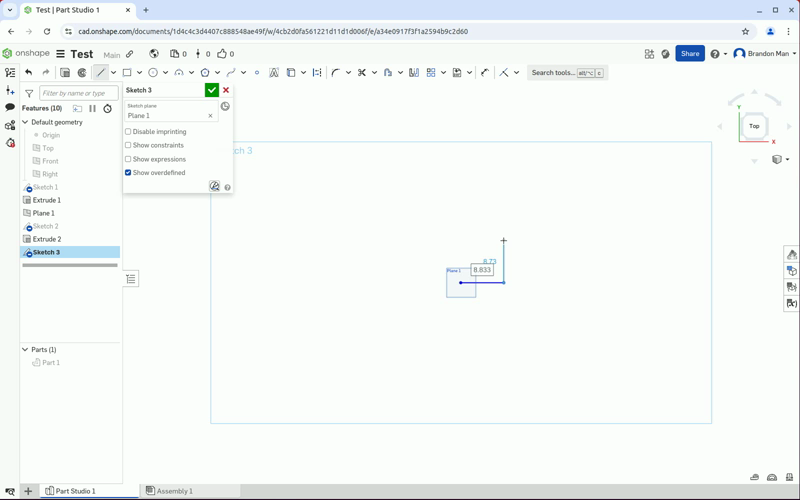
key_up(shift)
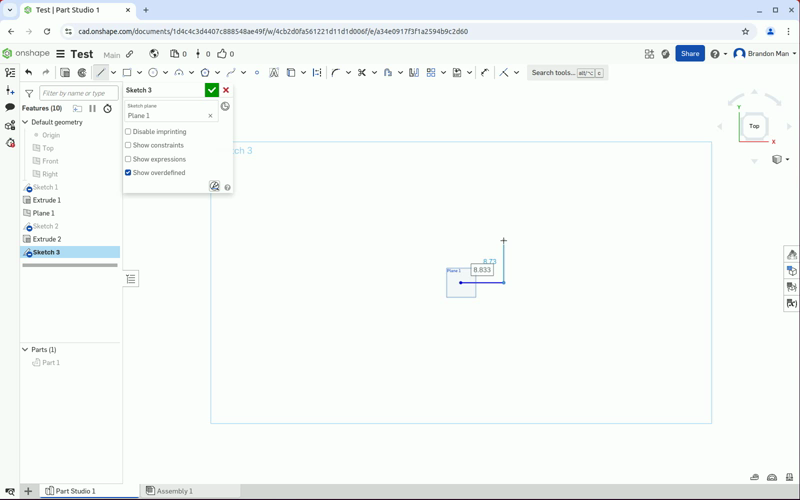
key_down(shift)
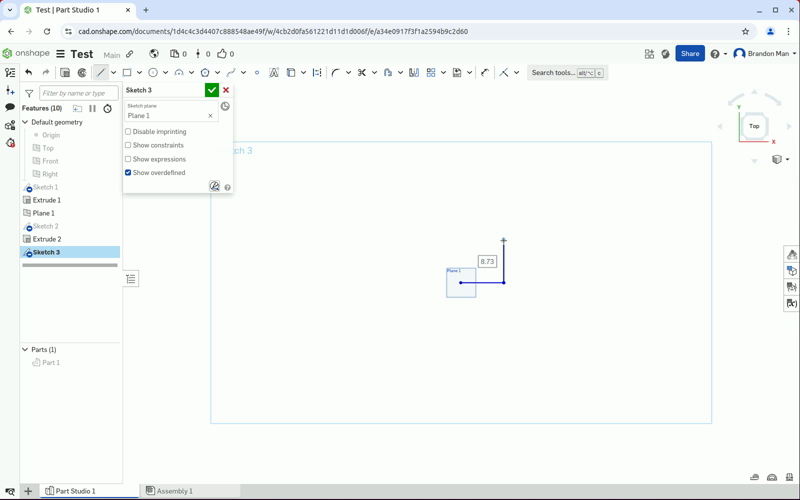
mouse_move(533, 240)
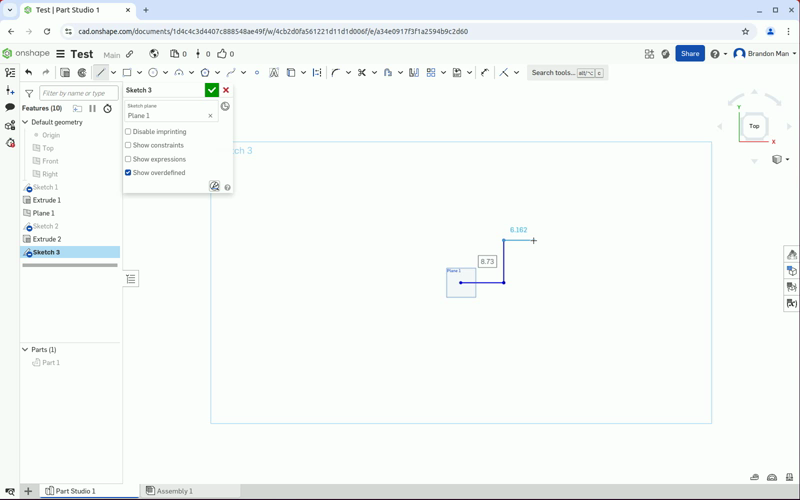
mouse_move(460, 240)
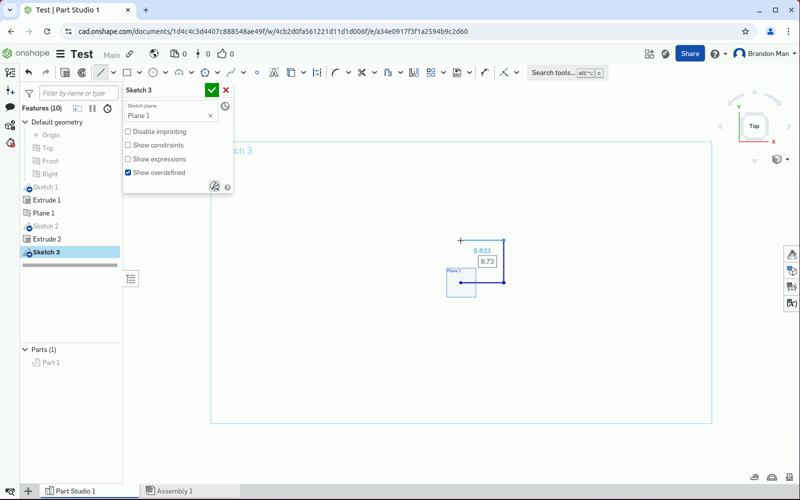
click(460, 240)
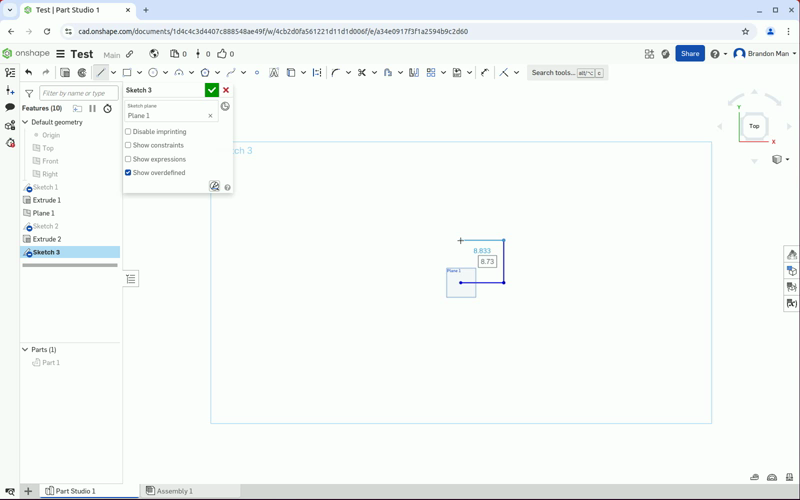
key_up(shift)
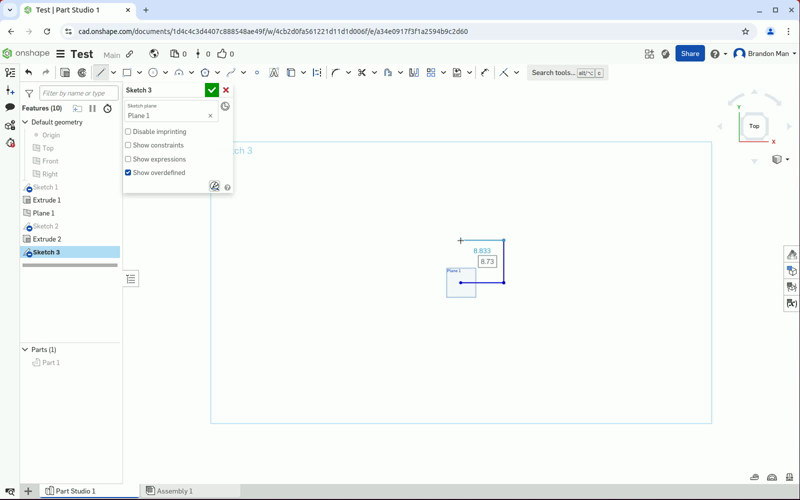
mouse_move(490, 240)
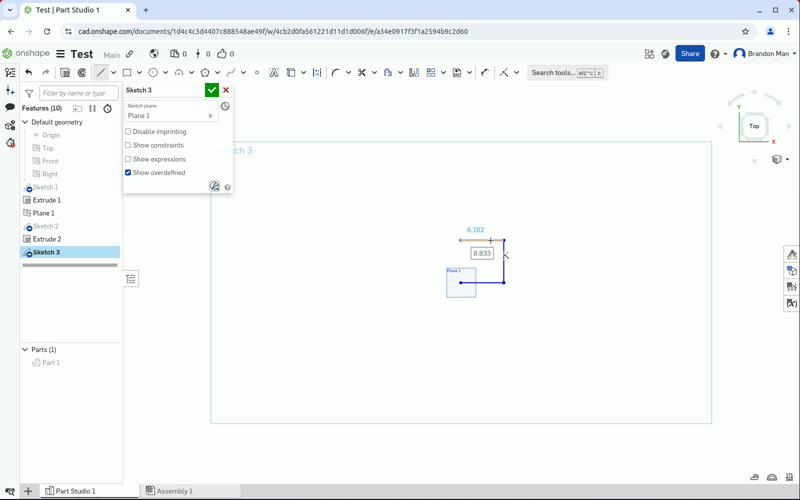
key_down(shift)
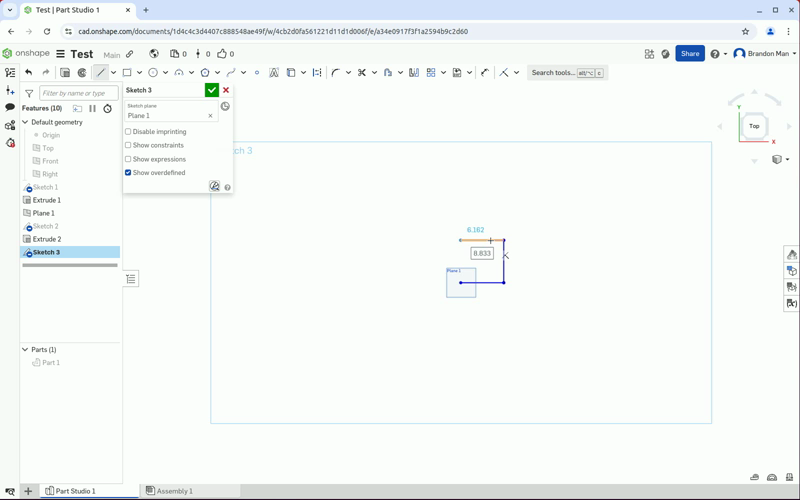
mouse_move(460, 282)
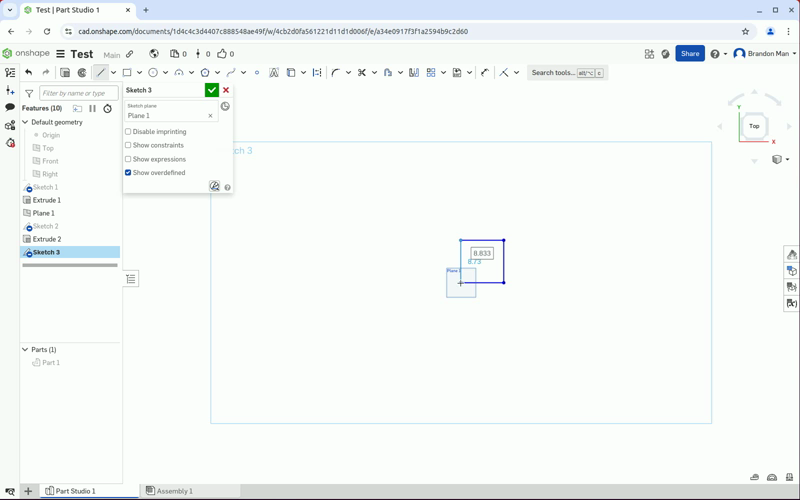
key_up(shift)
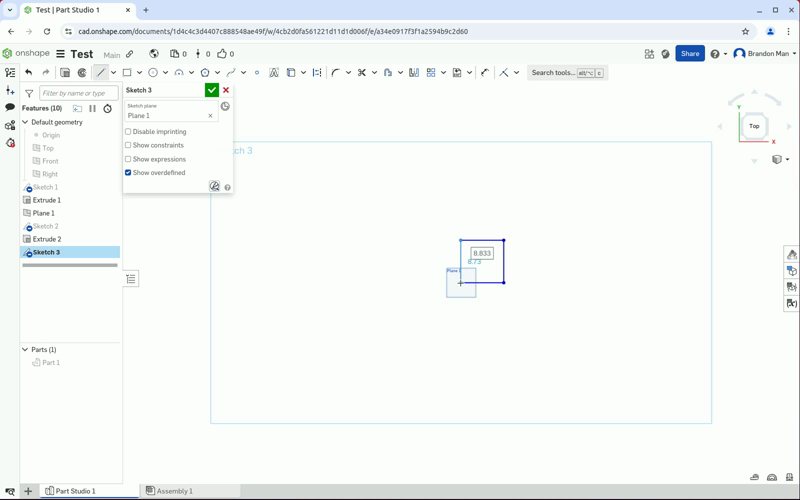
click(460, 282)
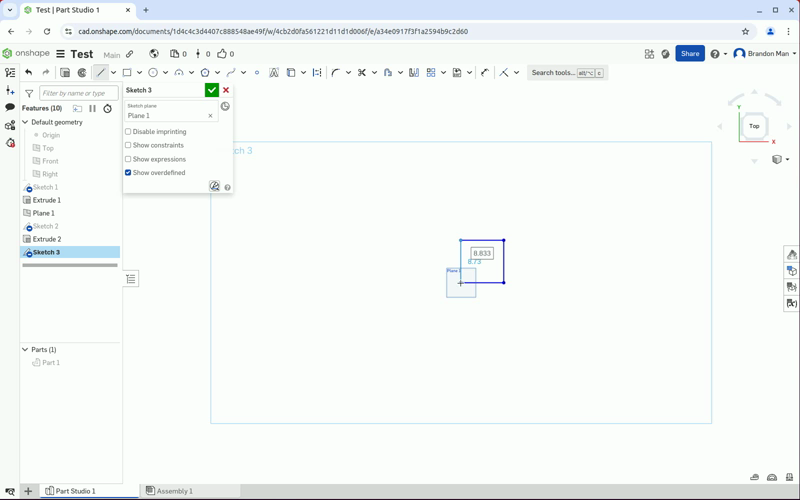
key(esc)
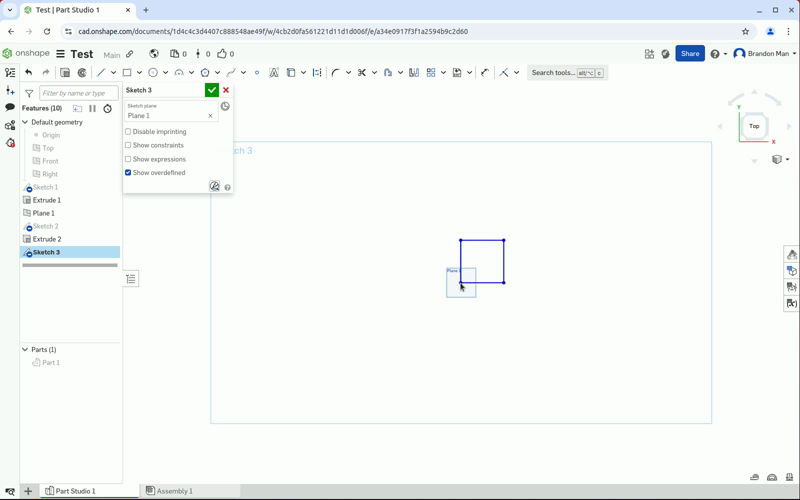
mouse_move(480, 258)
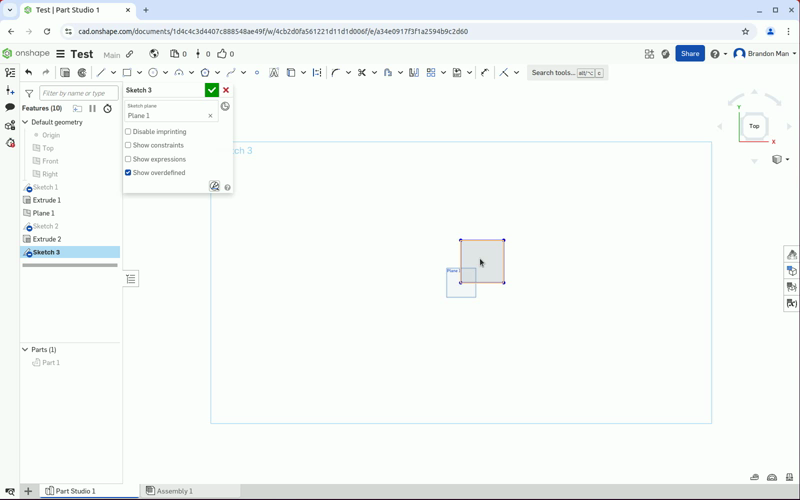
click(480, 258)
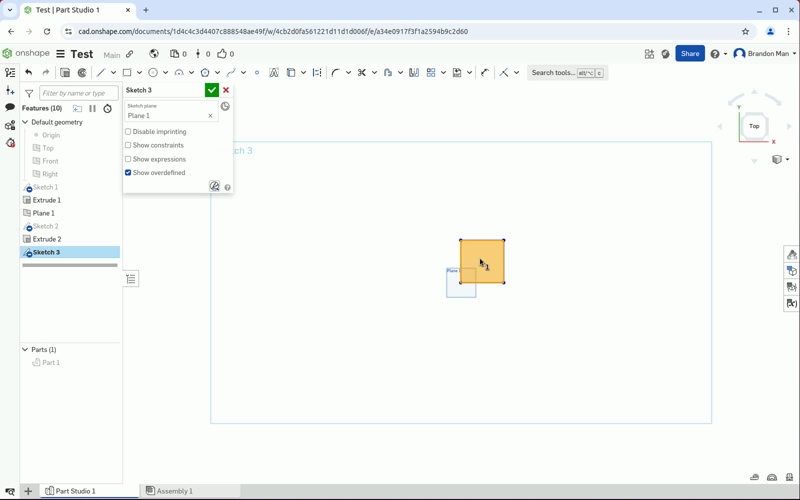
mouse_move(73, 352)
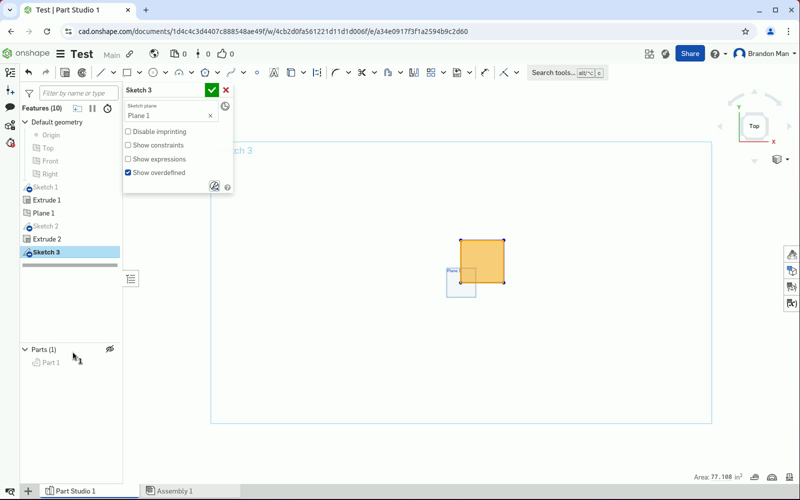
key(shift+y)
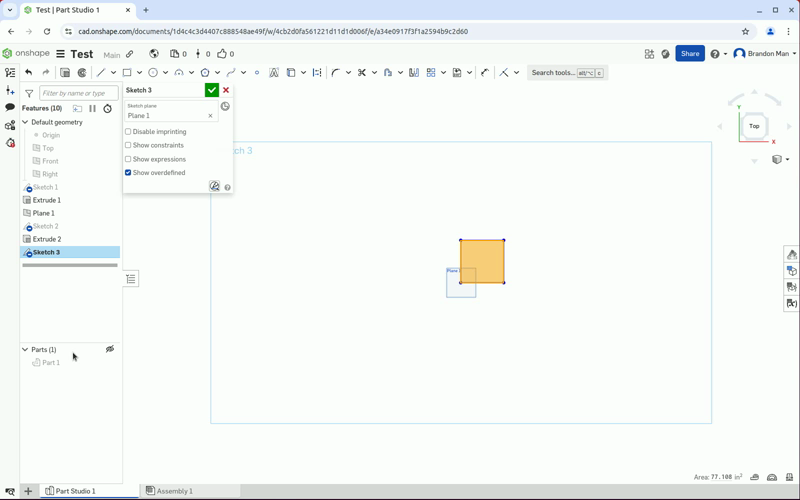
key(shift+e)
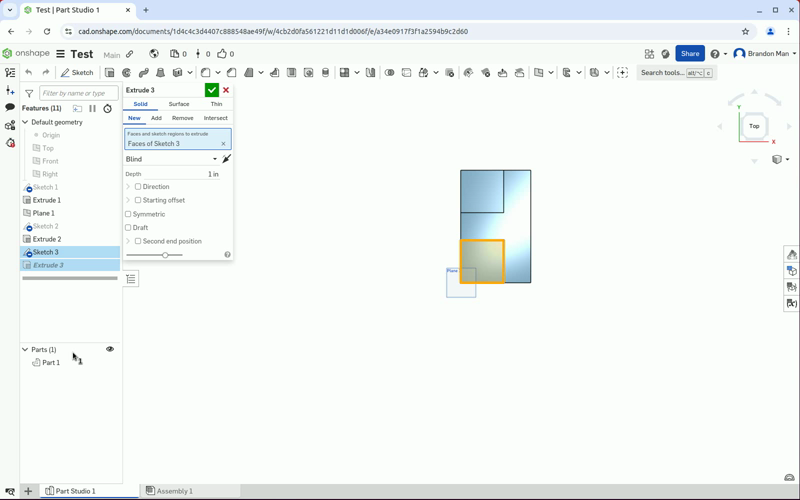
mouse_move(143, 106)
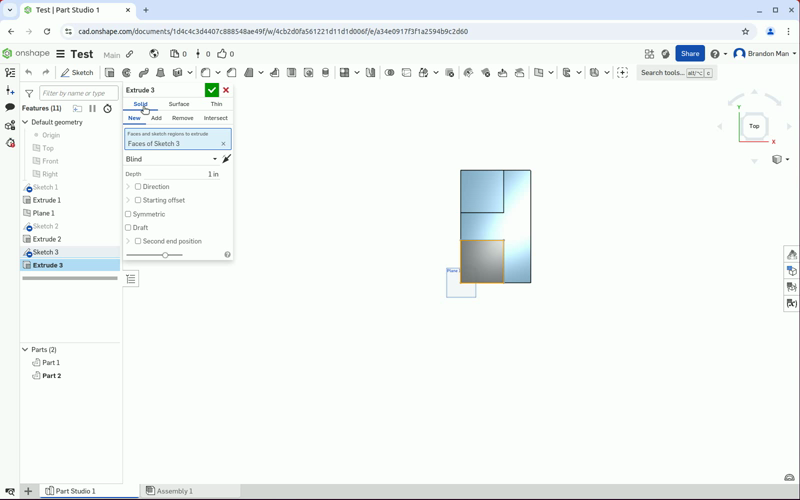
click(143, 106)
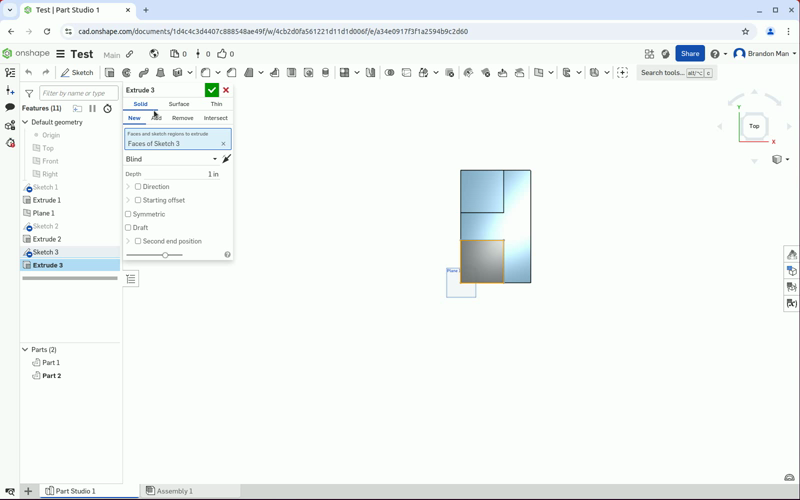
mouse_move(186, 120)
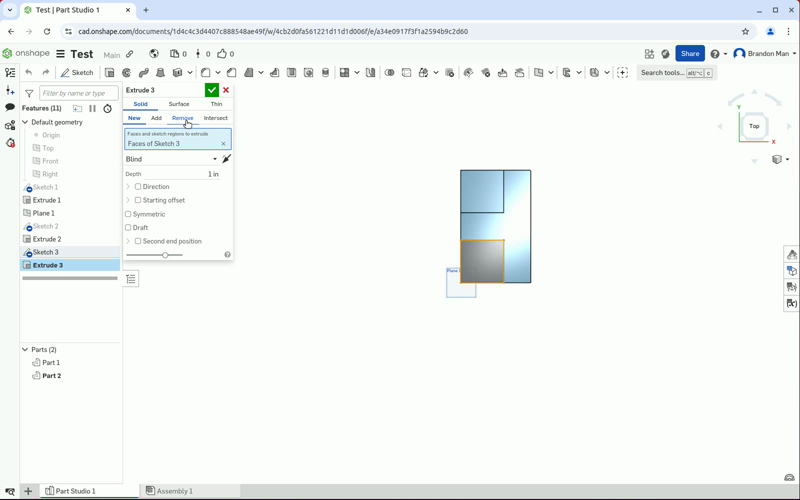
click(186, 120)
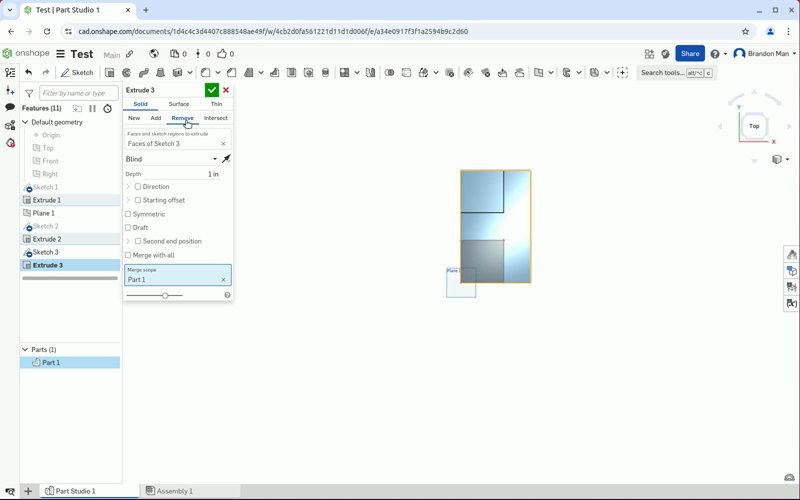
key(tab, 4)
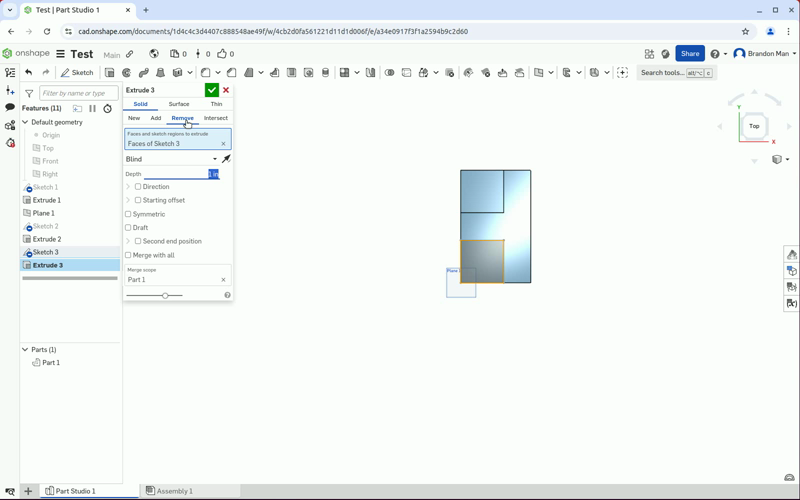
text(8.666)
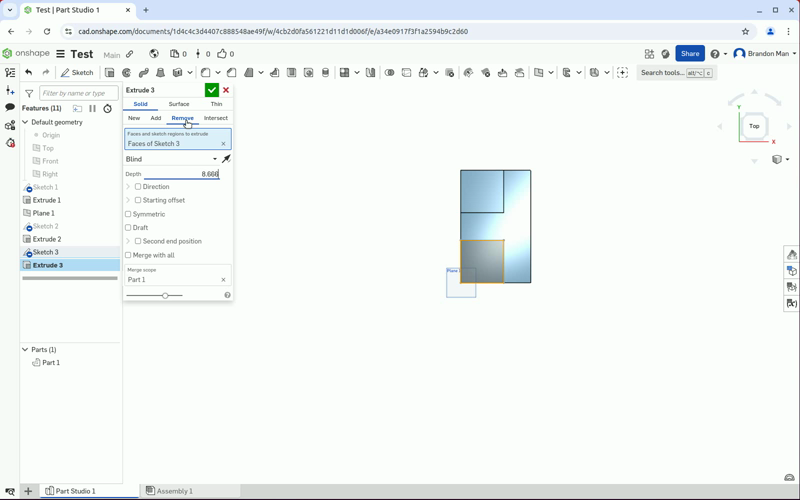
key(tab, 6)
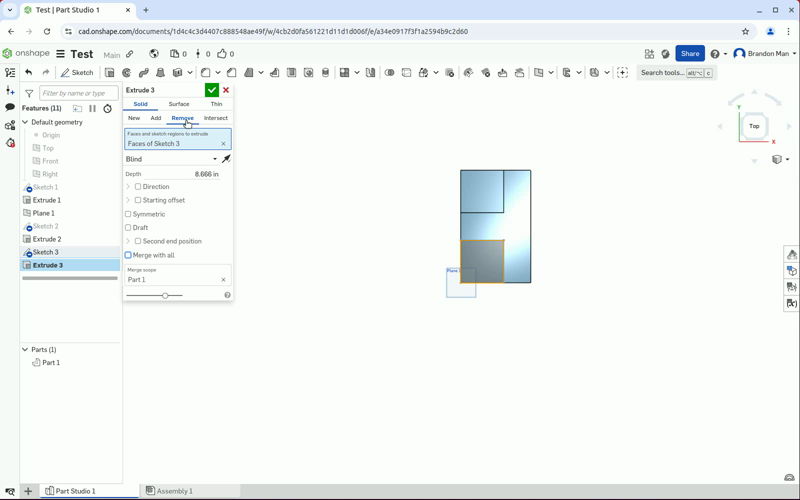
key(space)
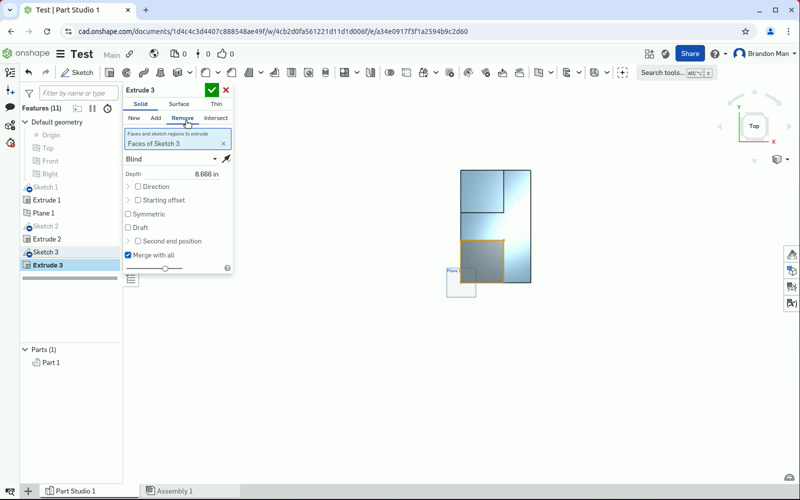
key(enter)
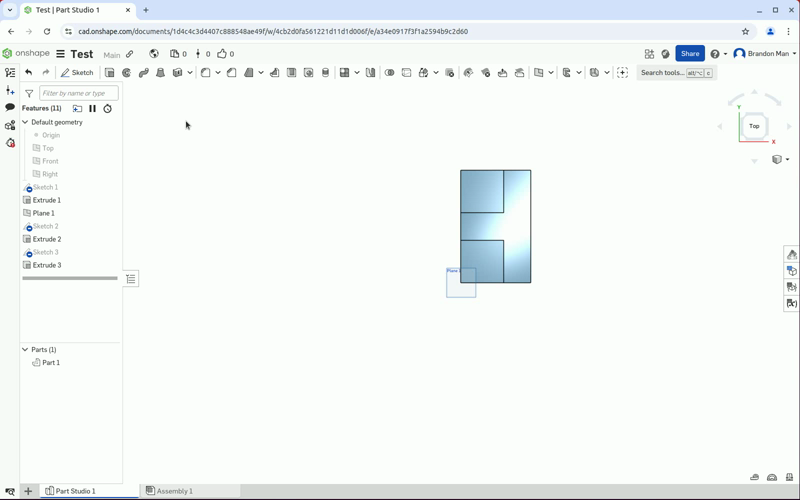
key(shift+h)
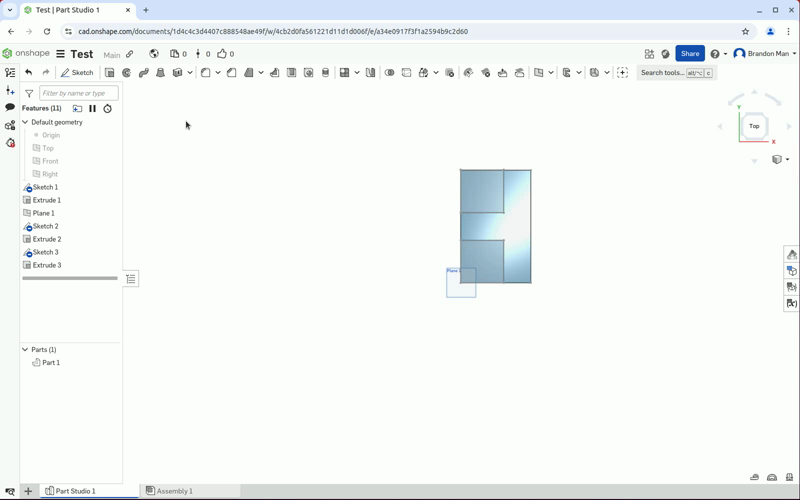
key(shift+h)
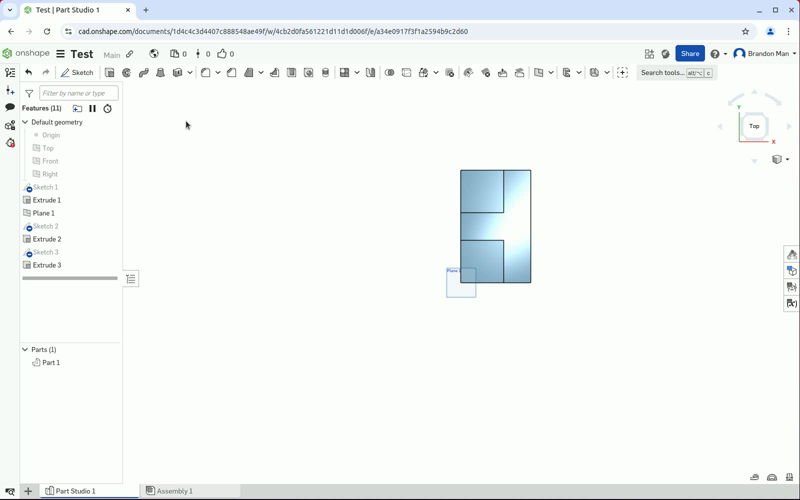
mouse_move(73, 189)
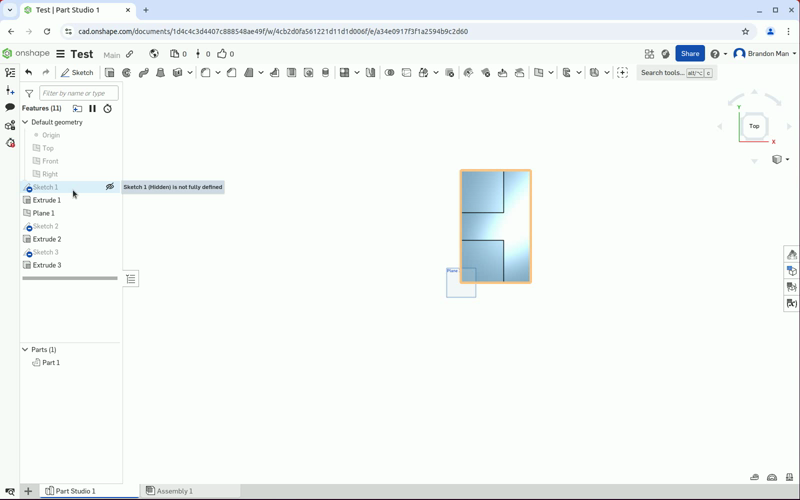
click(73, 189)
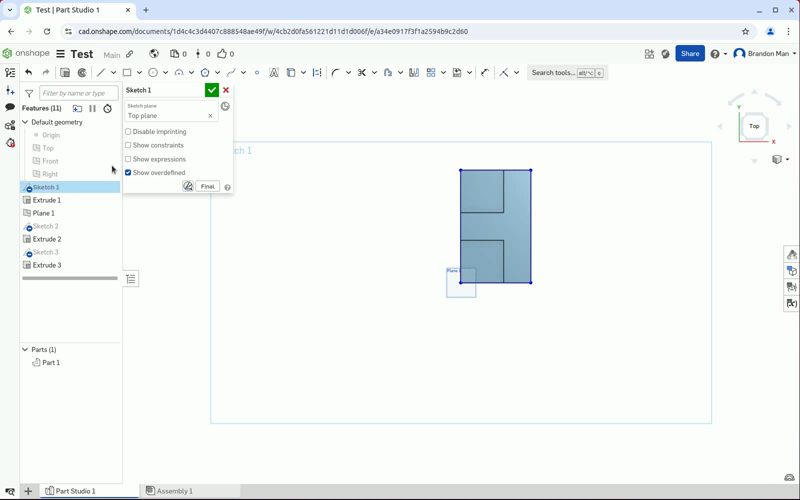
mouse_move(229, 92)
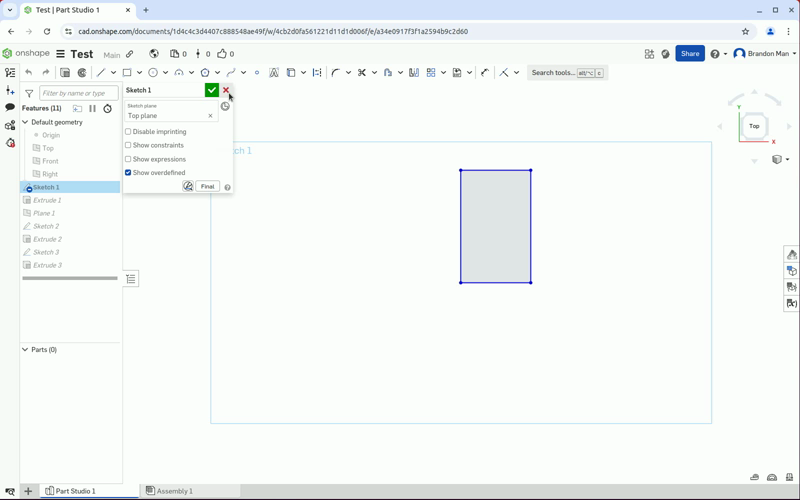
click(229, 92)
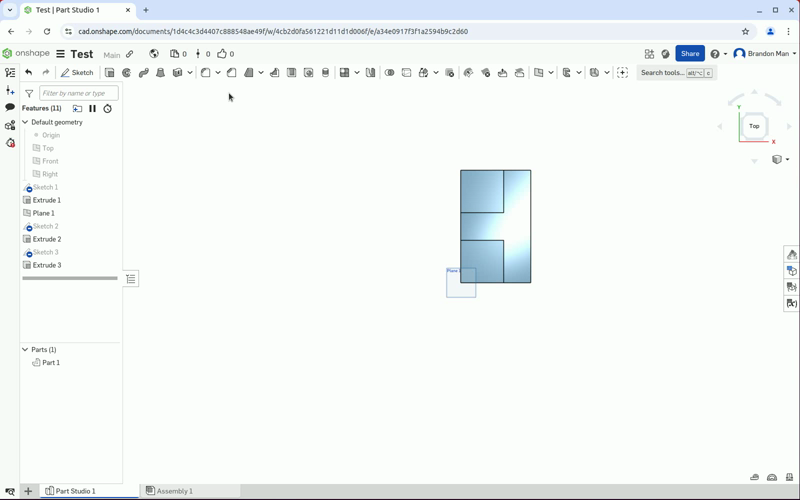
mouse_move(73, 352)
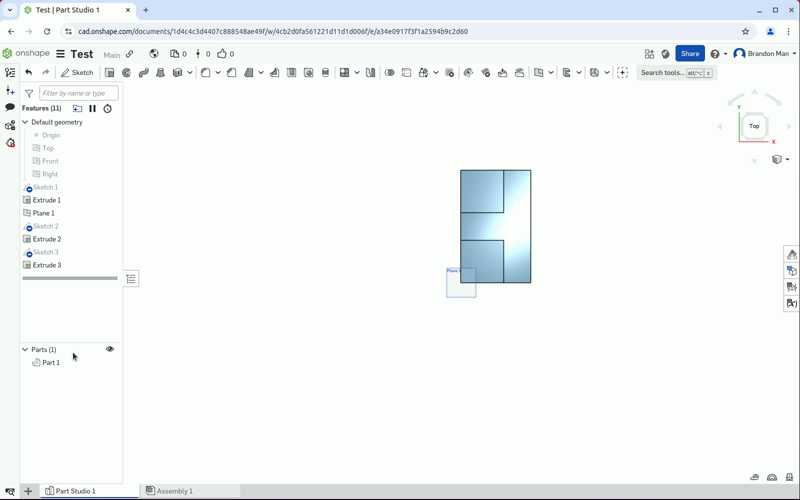
key(y)
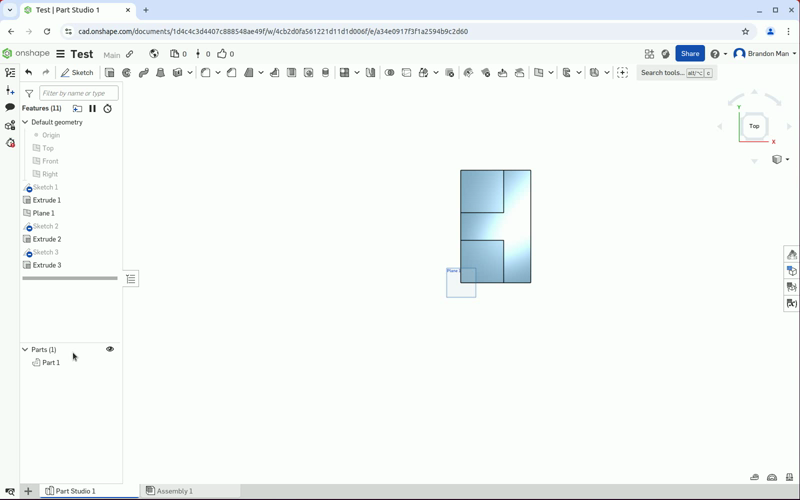
key(shift+p)
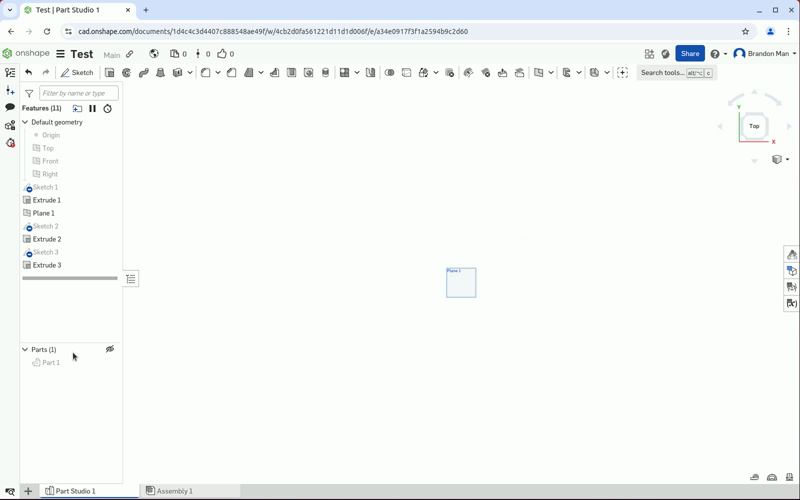
key(space)
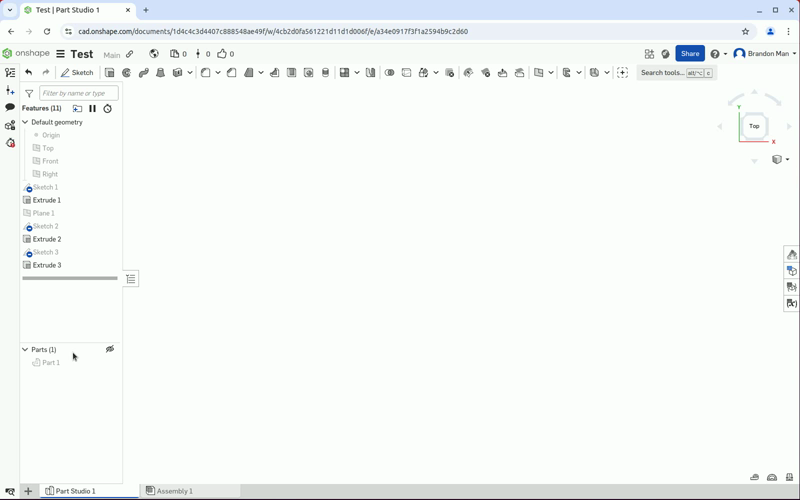
key_down(shift)
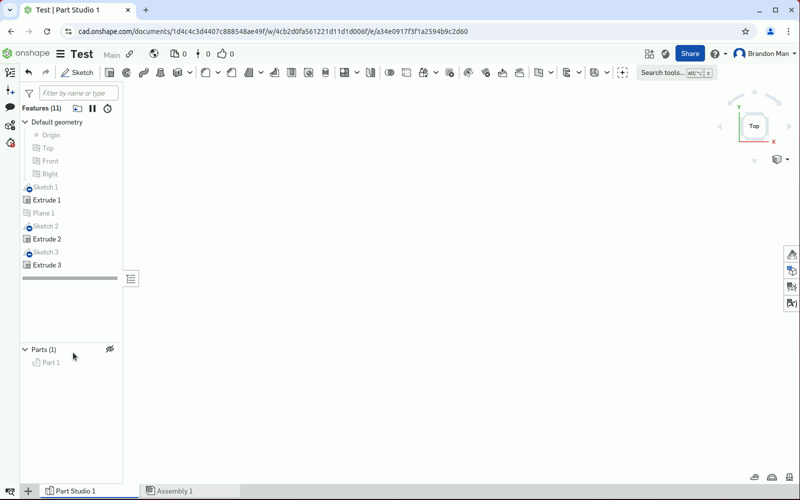
key(up)
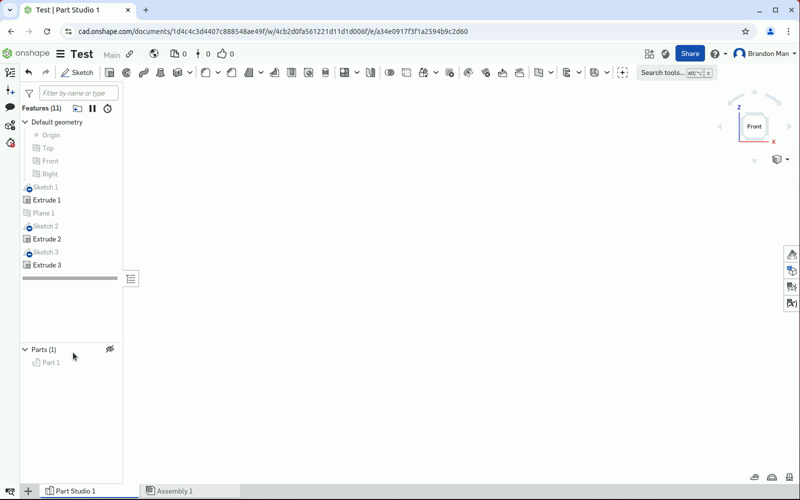
key_up(shift)
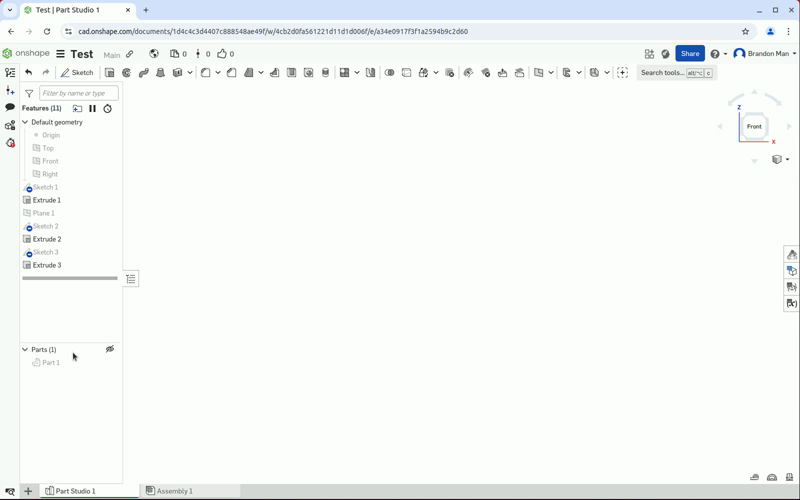
mouse_move(73, 352)
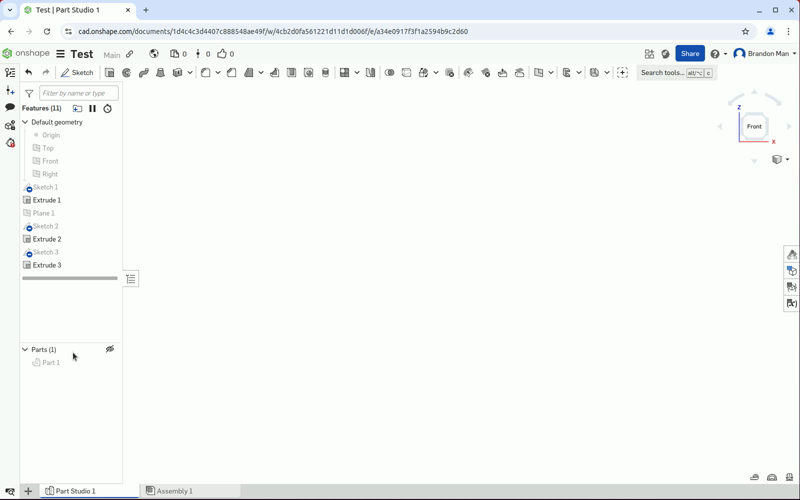
key(shift+y)
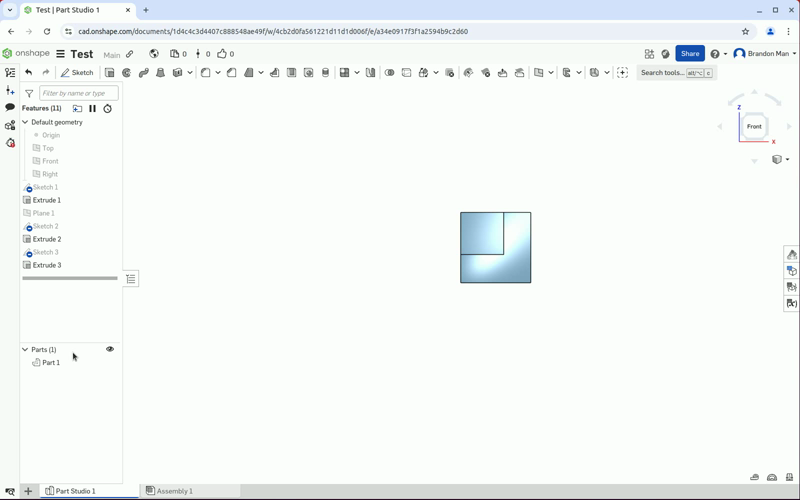
mouse_move(541, 75)
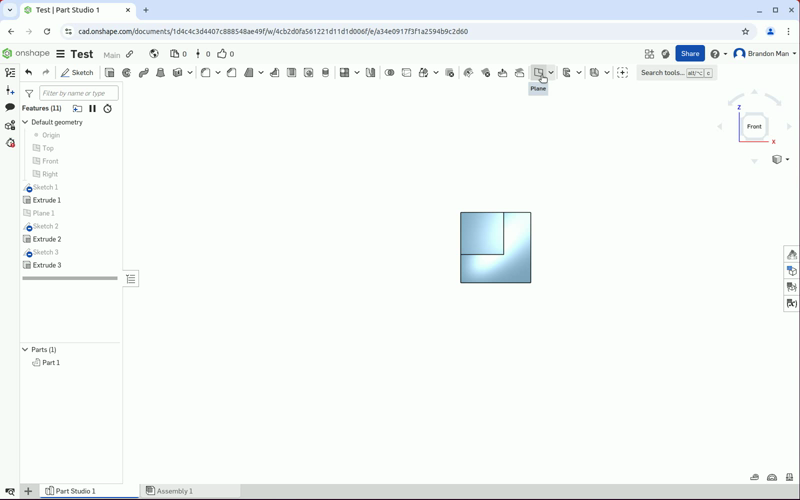
click(541, 75)
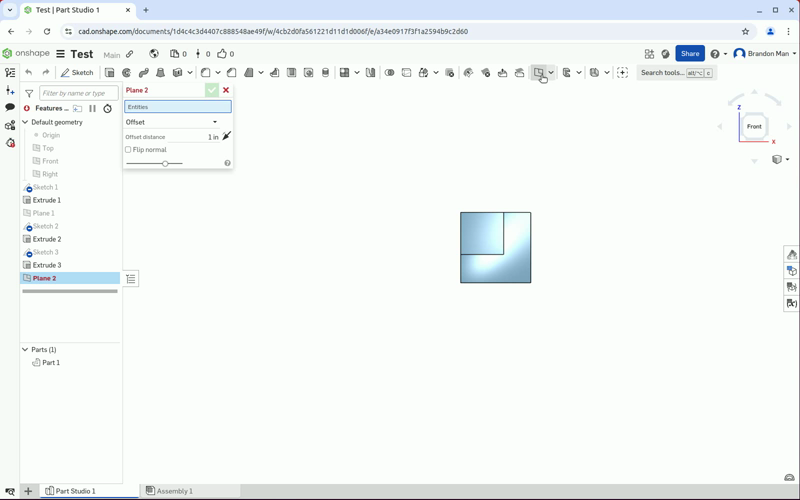
mouse_move(73, 163)
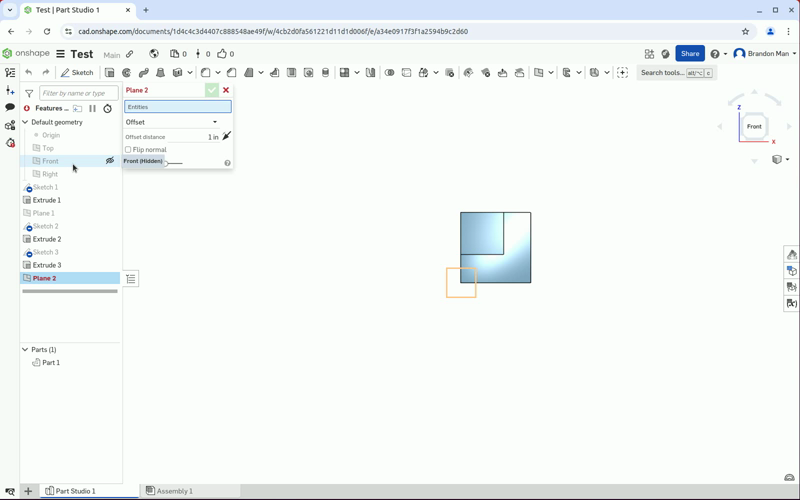
click(73, 163)
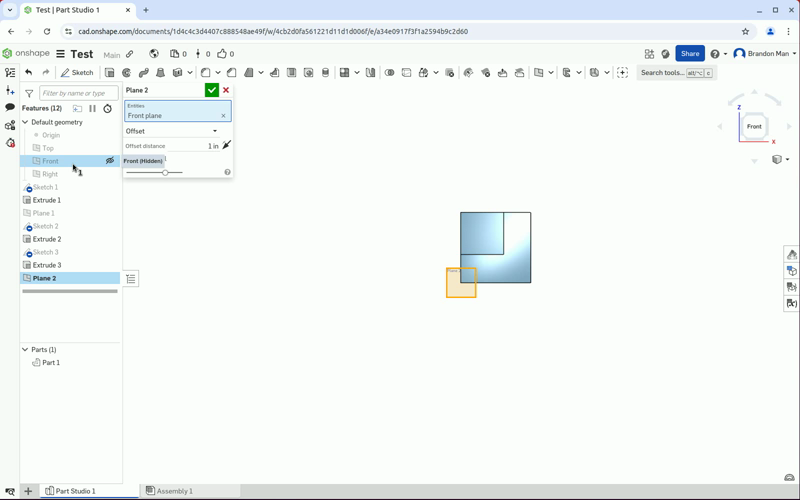
key(tab, 2)
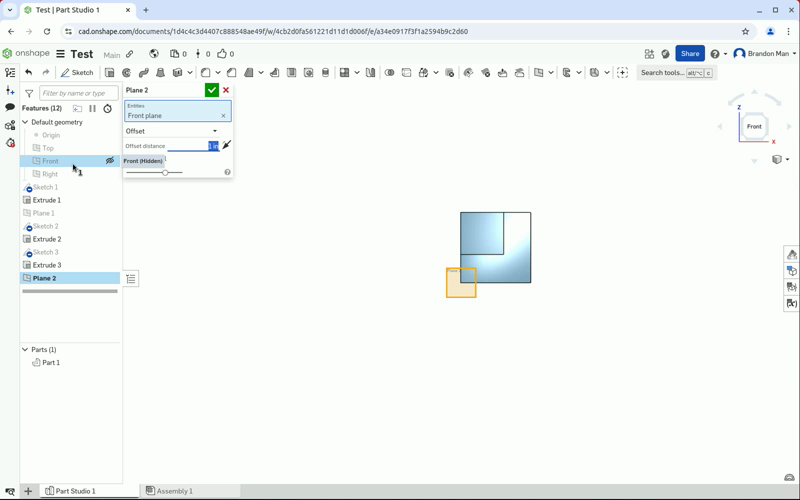
text(8.658)
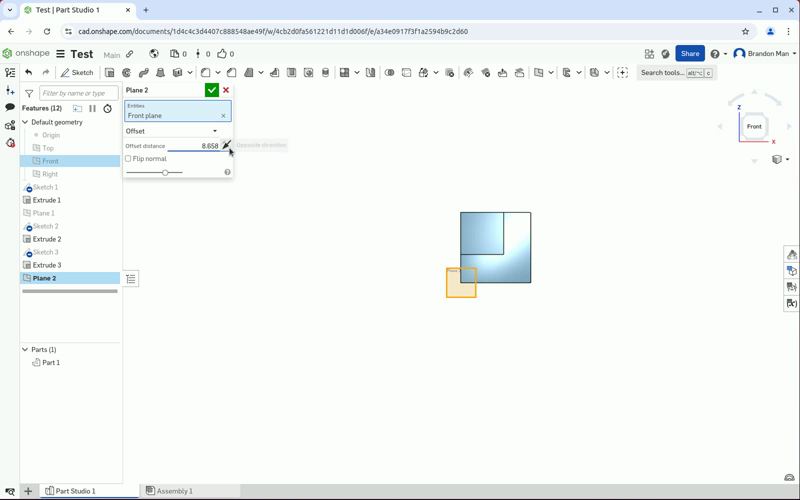
mouse_move(229, 147)
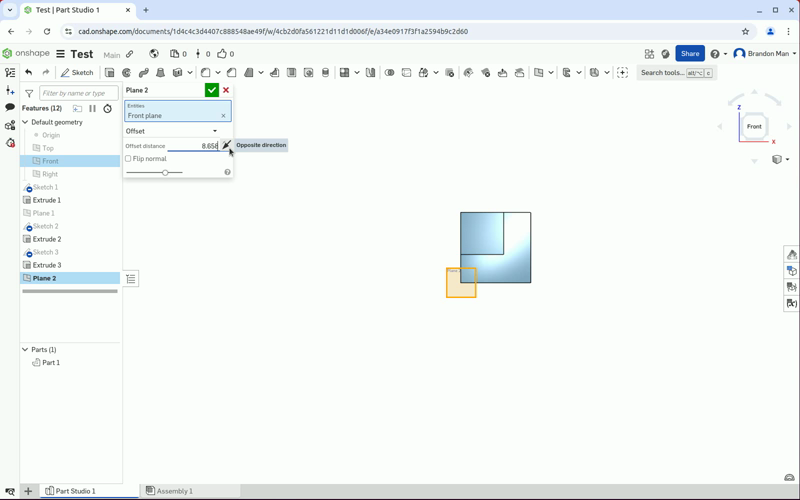
click(229, 147)
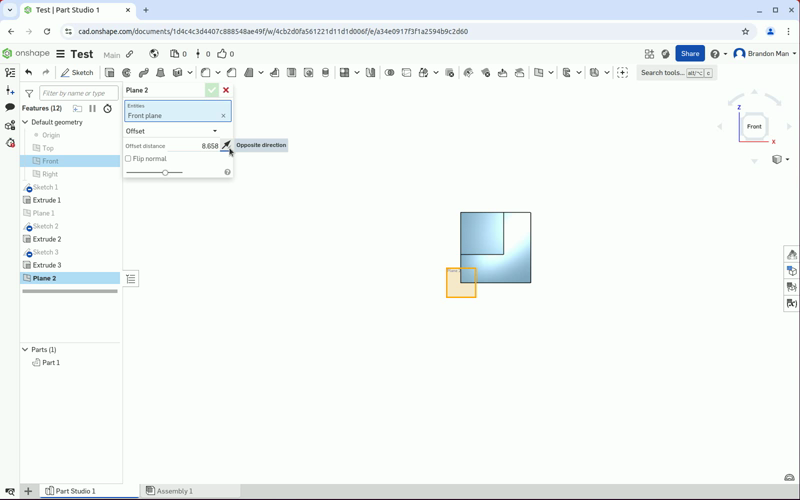
key(enter, 2)
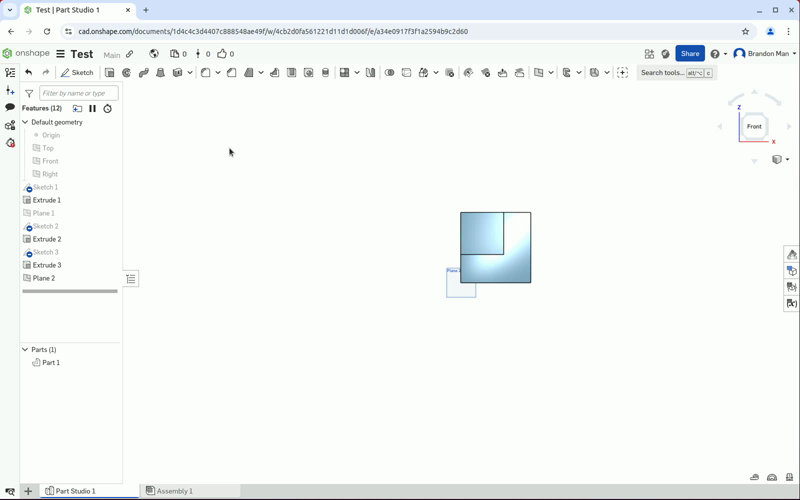
key(shift+s)
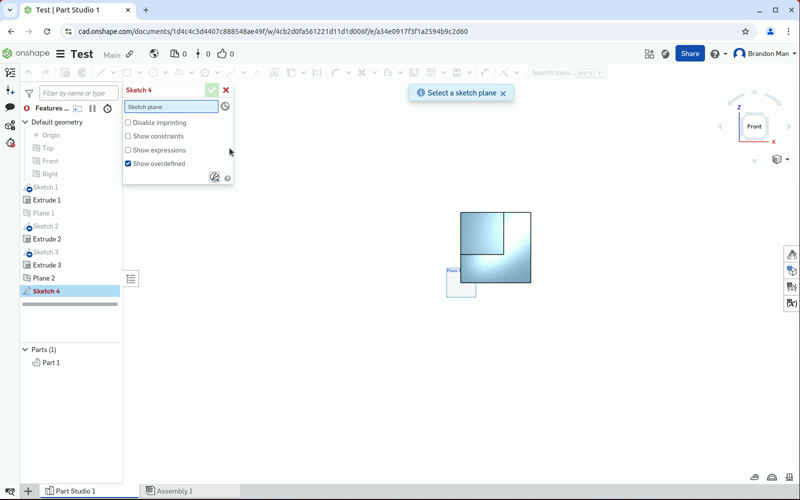
mouse_move(73, 280)
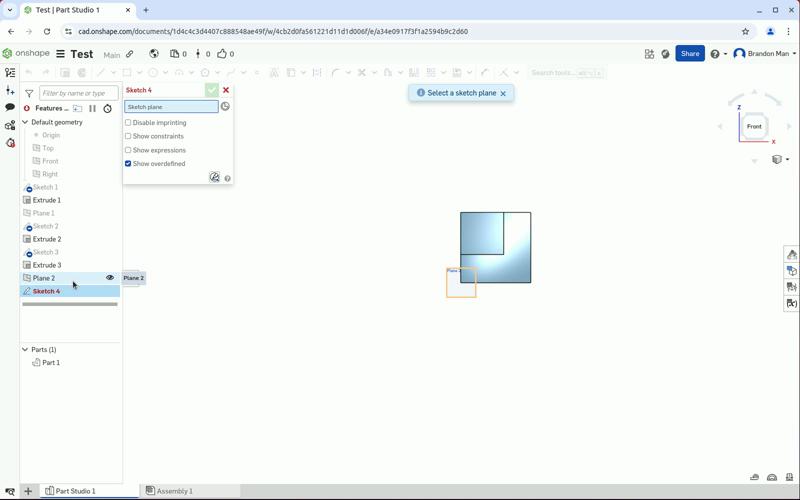
click(73, 280)
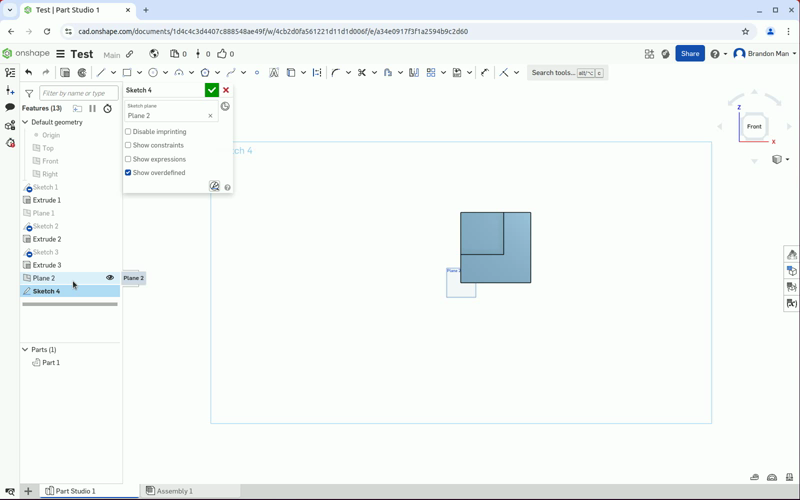
mouse_move(73, 352)
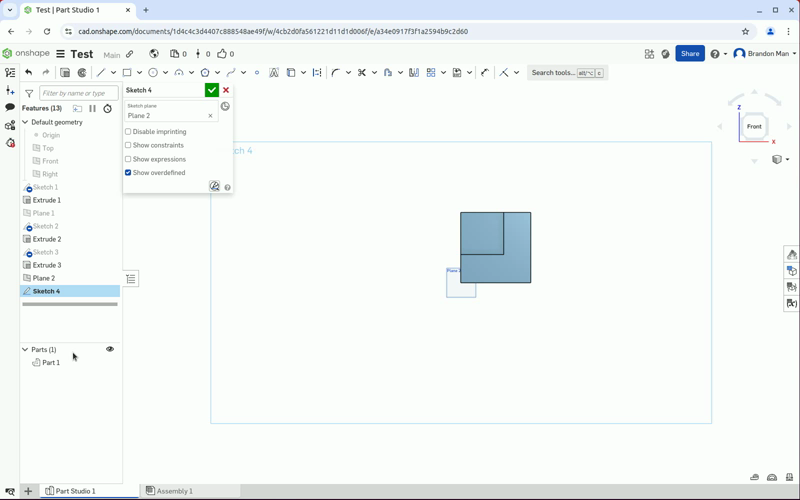
key(y)
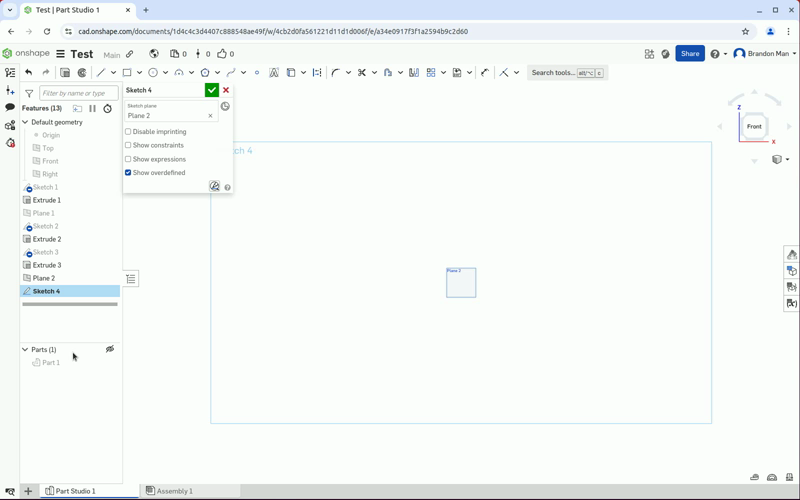
key(l)
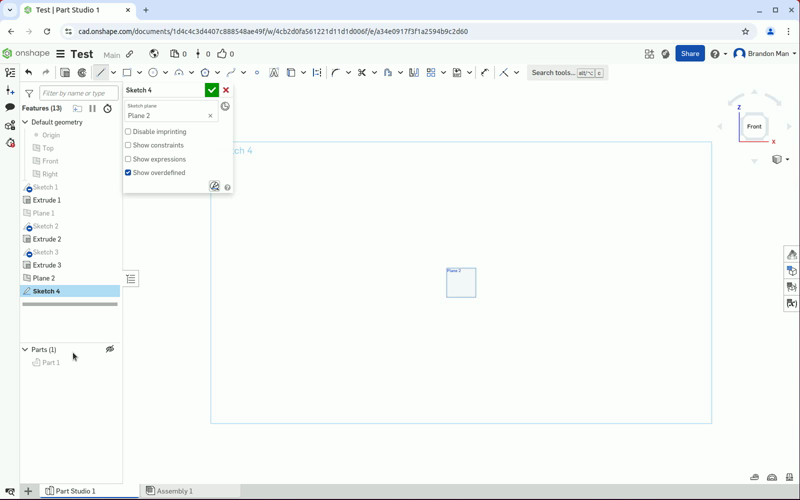
key_down(shift)
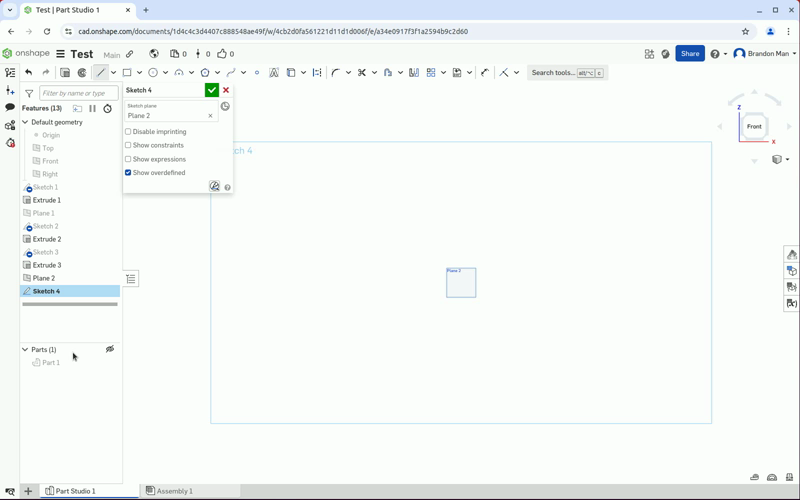
mouse_move(460, 254)
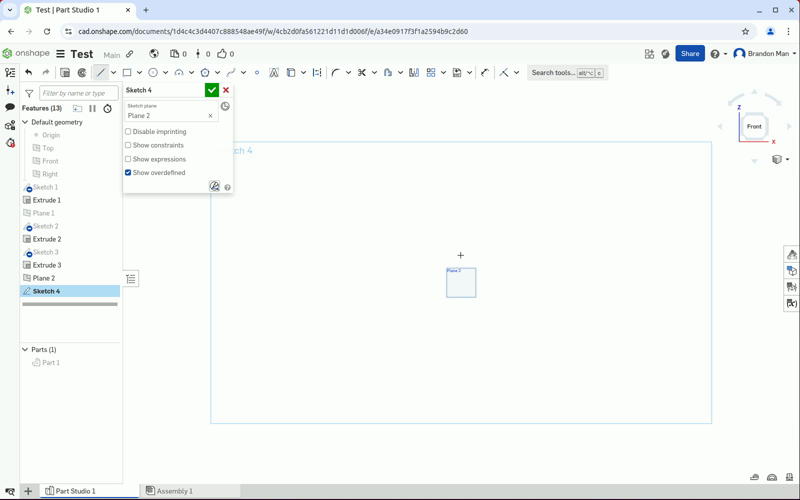
click(460, 254)
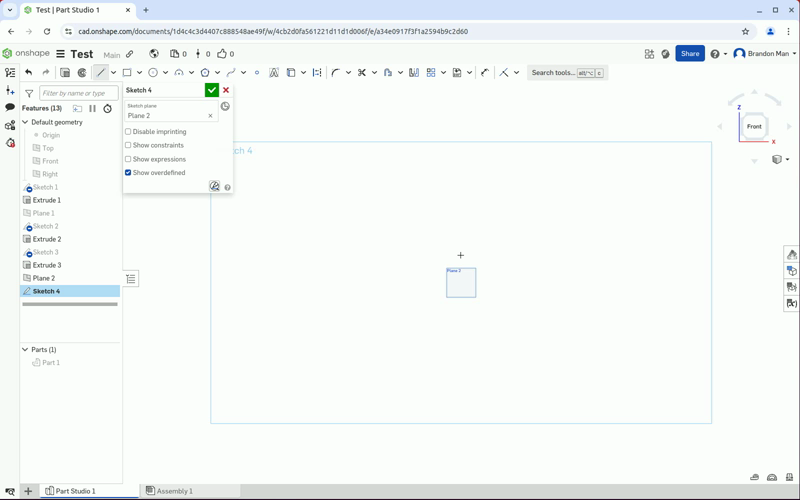
key_up(shift)
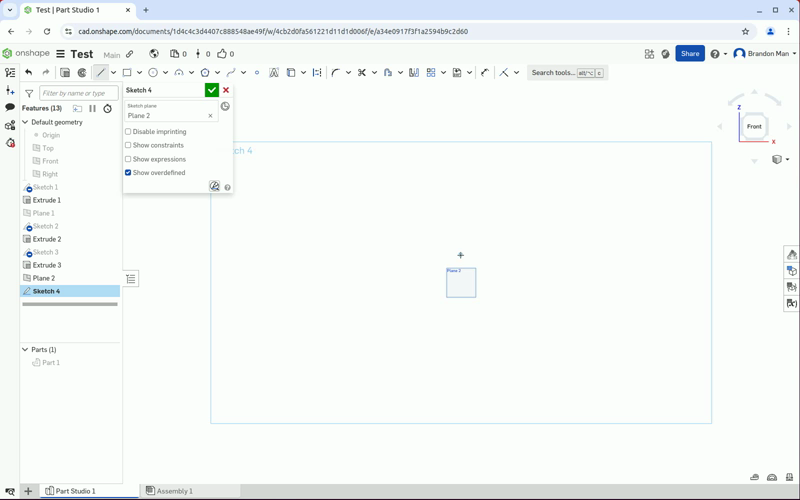
key_down(shift)
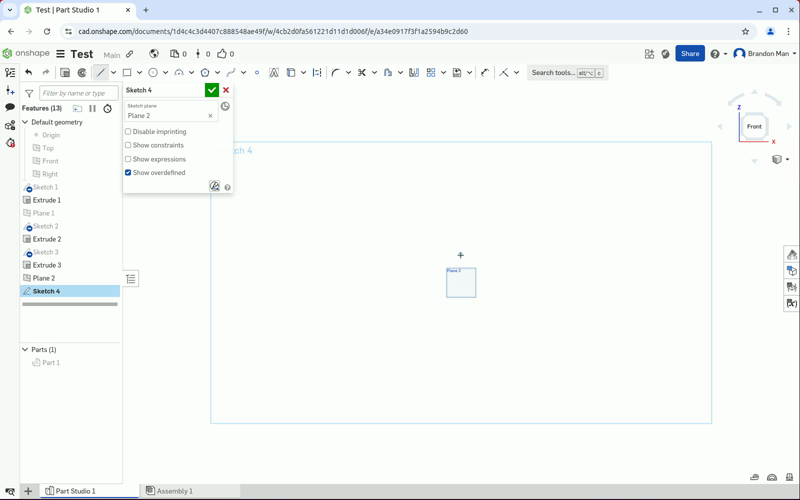
mouse_move(503, 211)
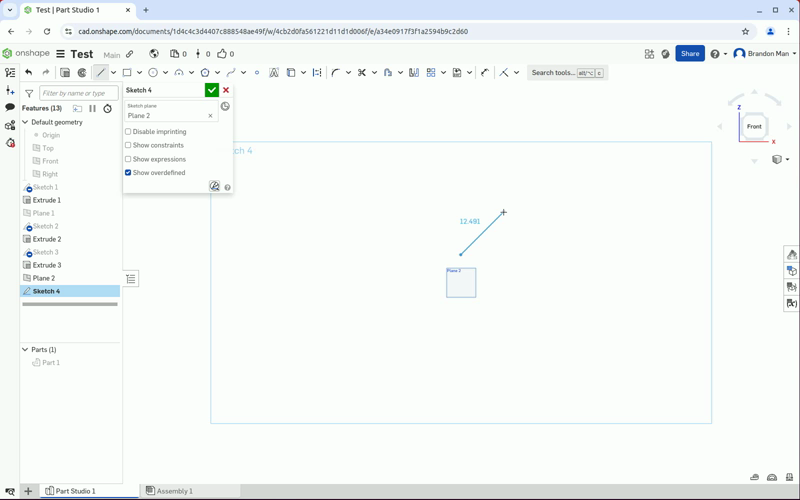
click(503, 211)
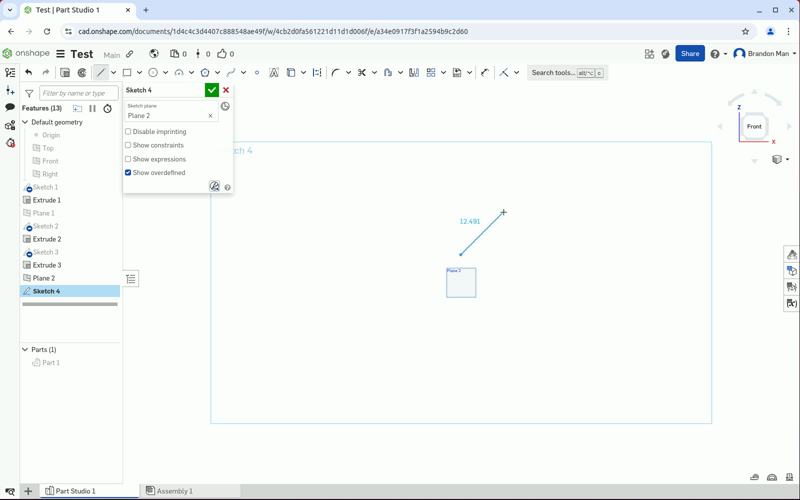
key_up(shift)
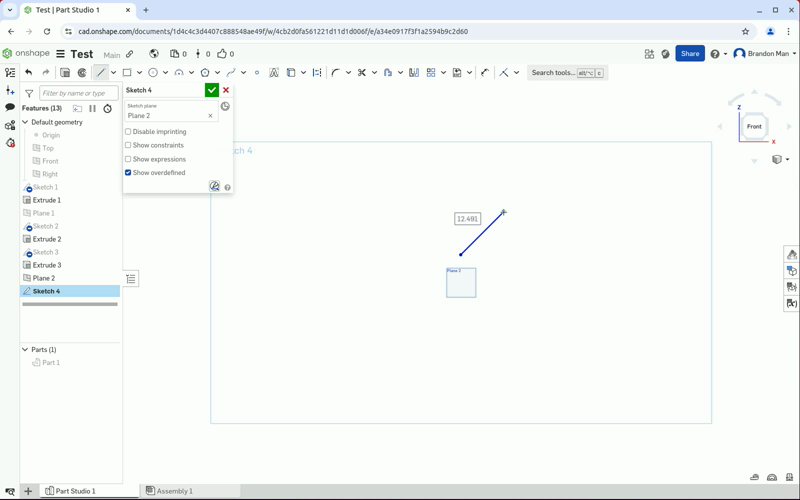
key_down(shift)
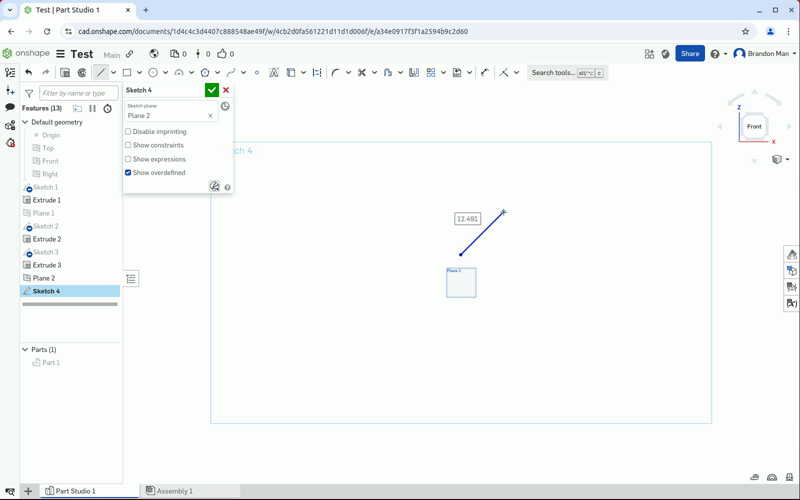
mouse_move(533, 211)
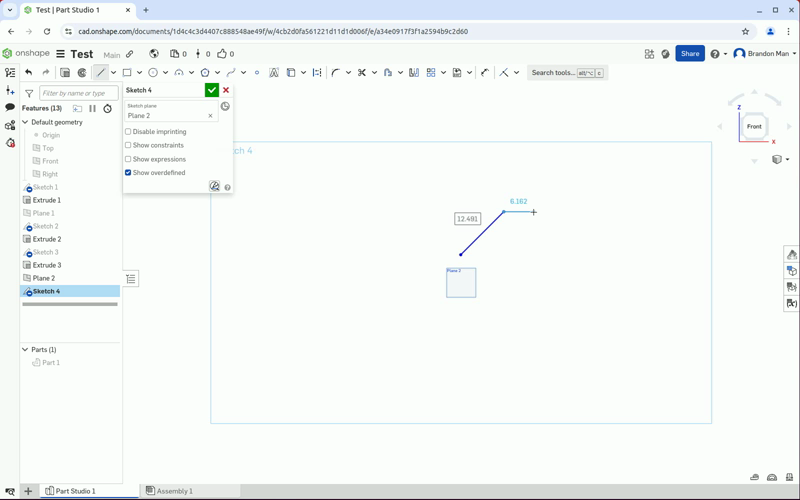
mouse_move(460, 211)
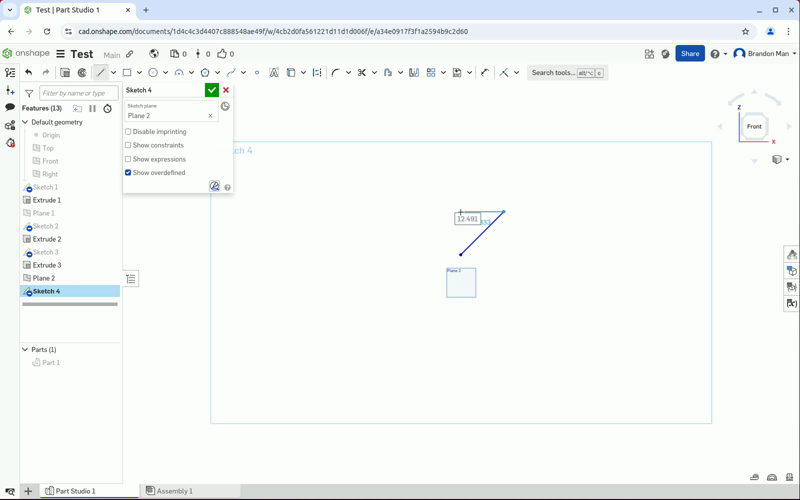
click(460, 211)
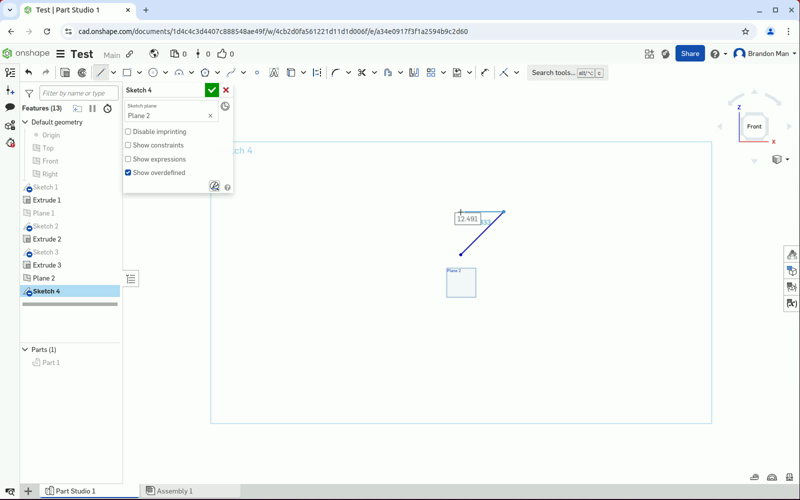
key_up(shift)
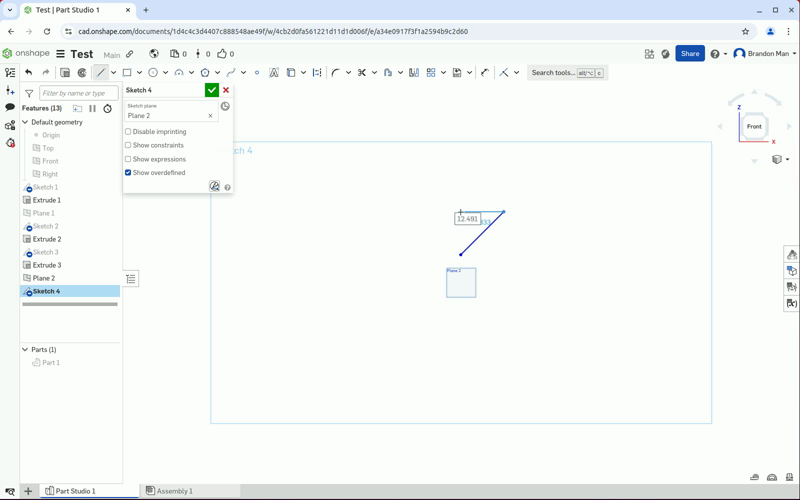
mouse_move(490, 211)
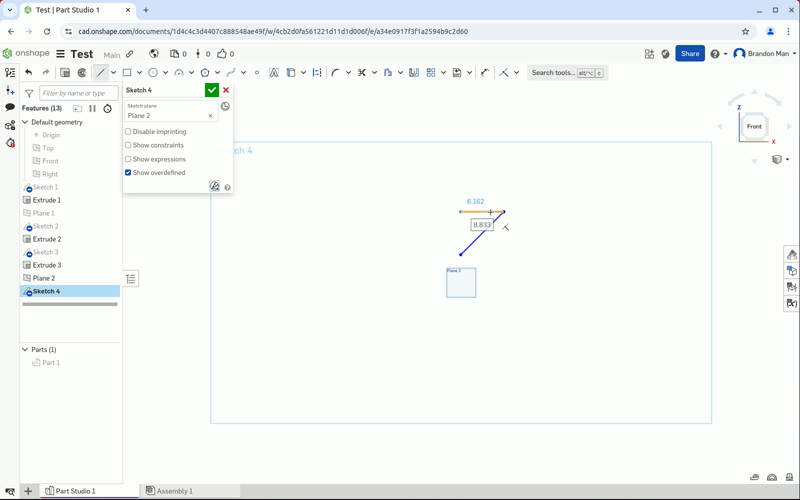
key_down(shift)
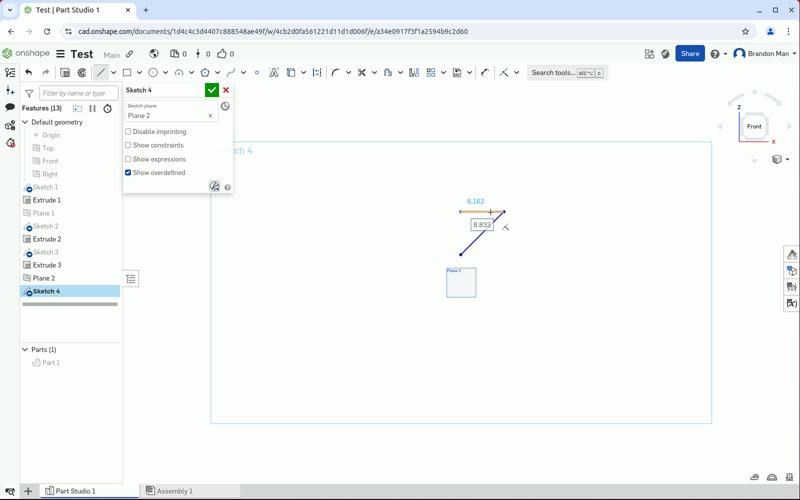
mouse_move(460, 254)
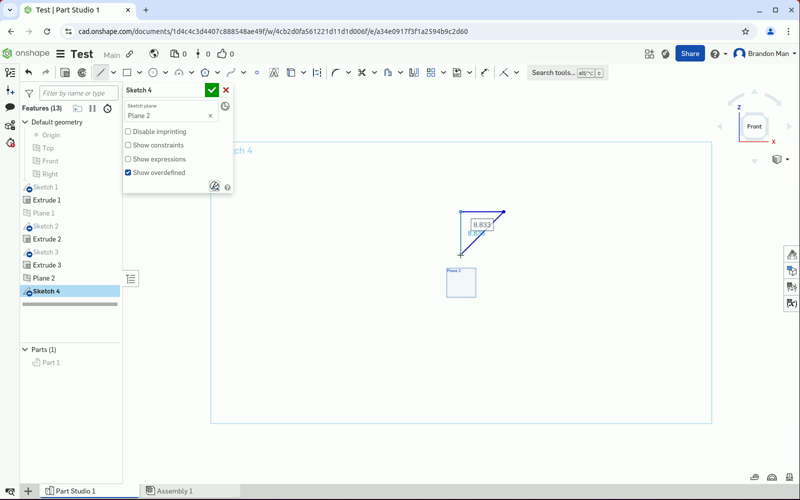
key_up(shift)
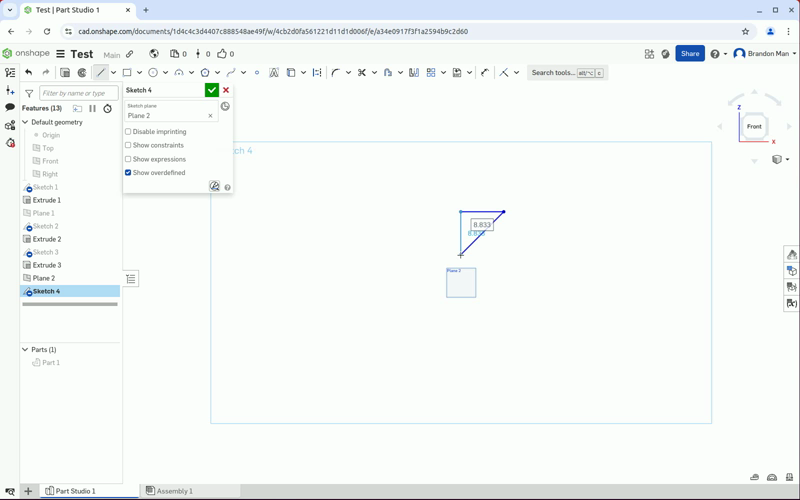
click(460, 254)
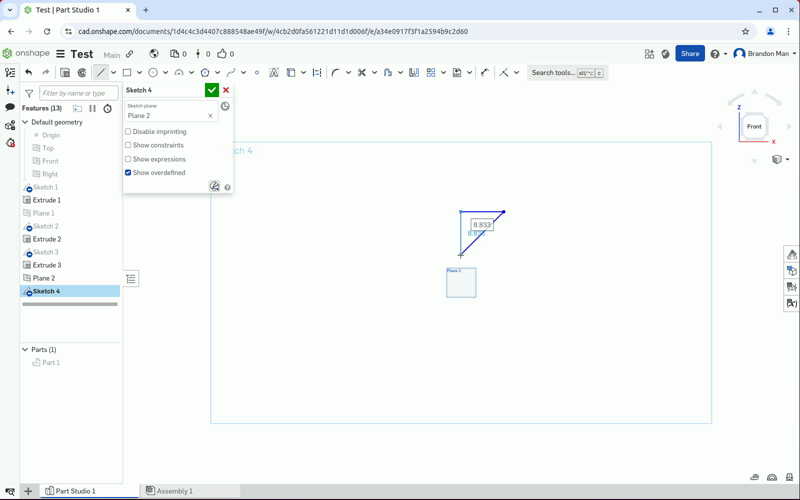
key(esc)
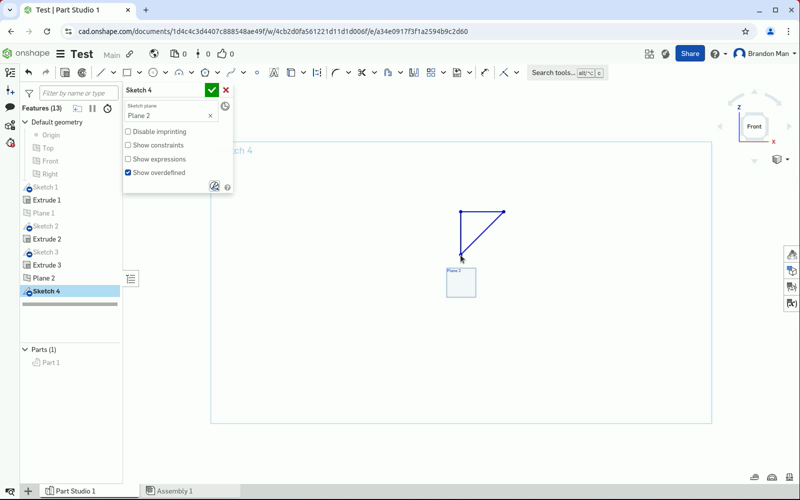
mouse_move(465, 224)
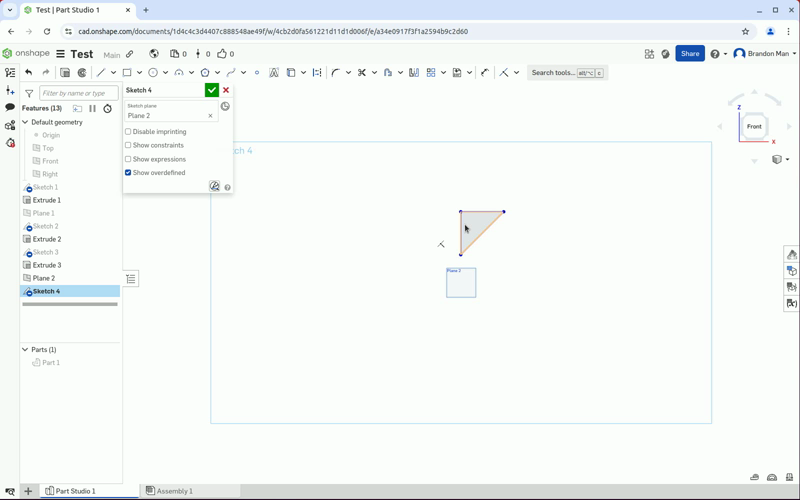
scroll(6)
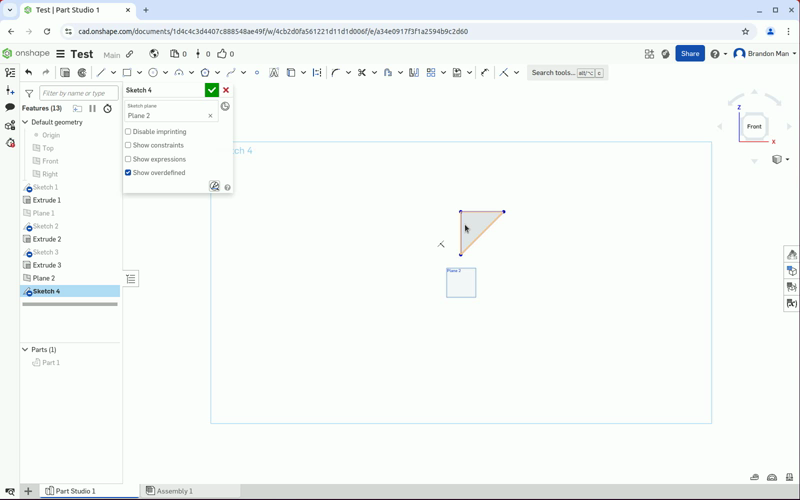
scroll(6)
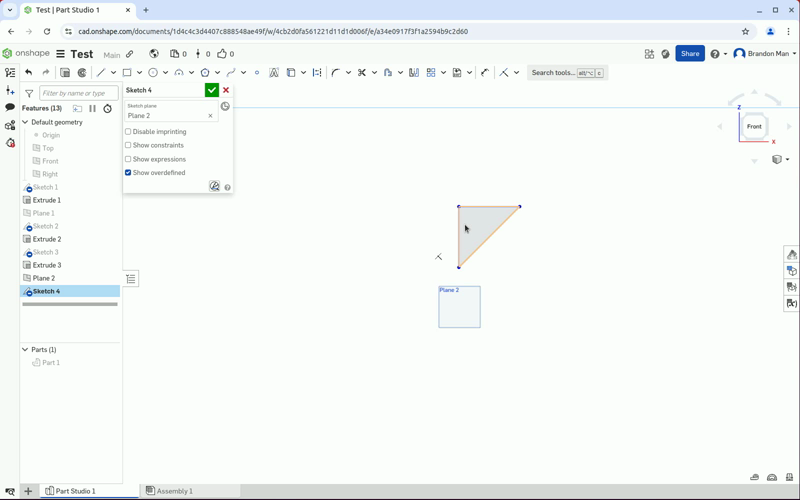
scroll(6)
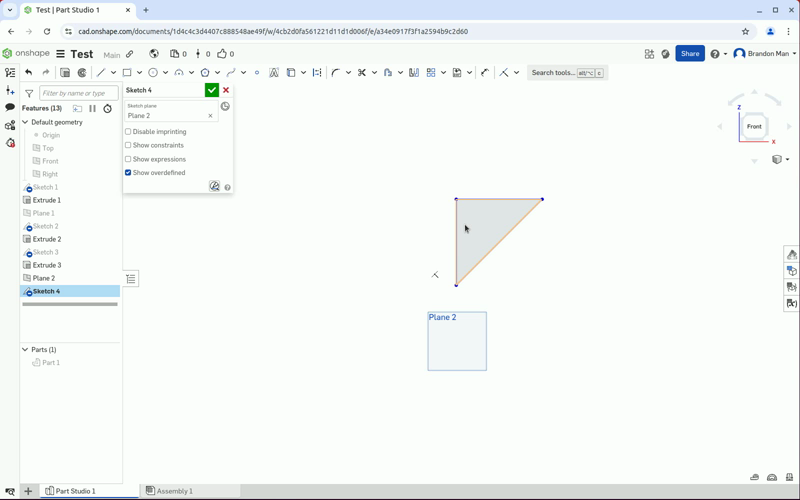
scroll(6)
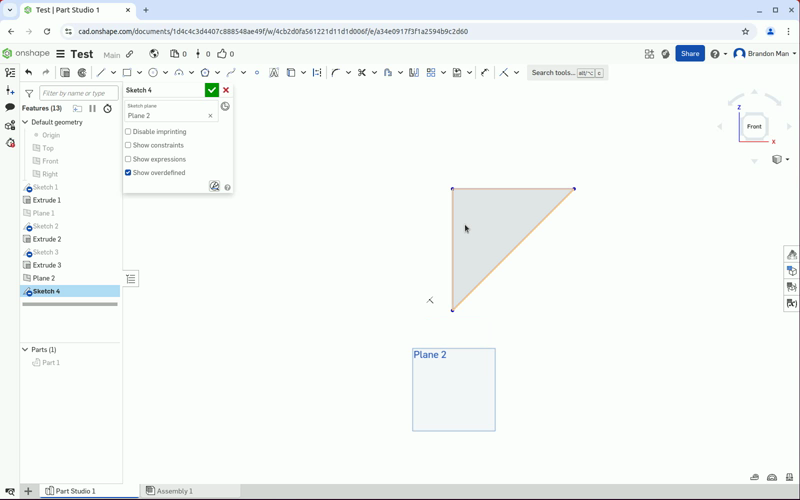
scroll(6)
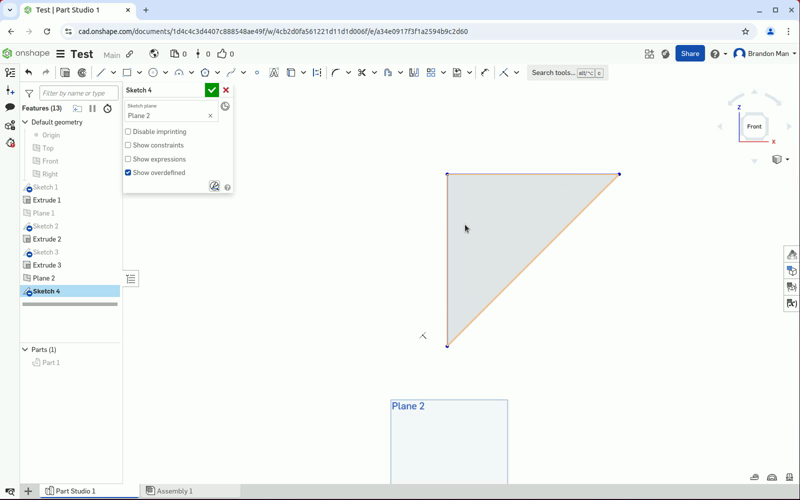
scroll(6)
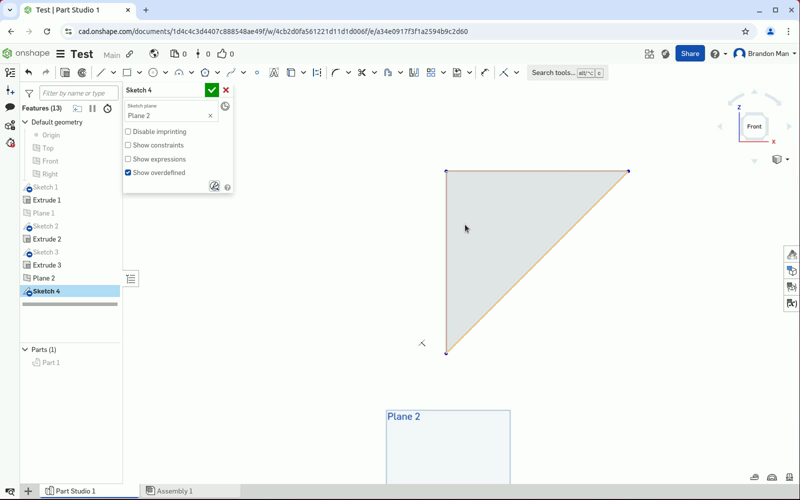
scroll(6)
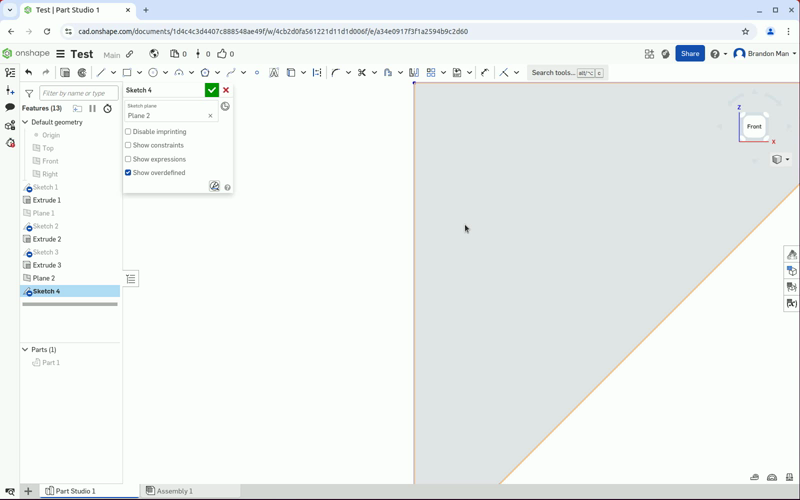
click(465, 224)
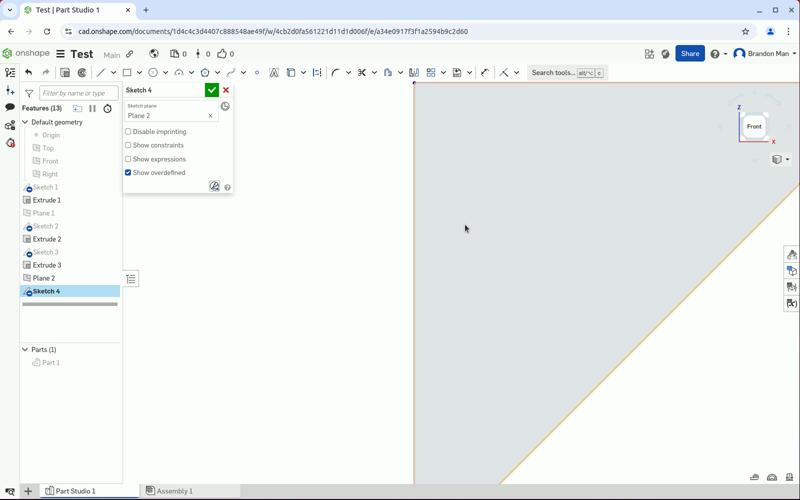
scroll(-6)
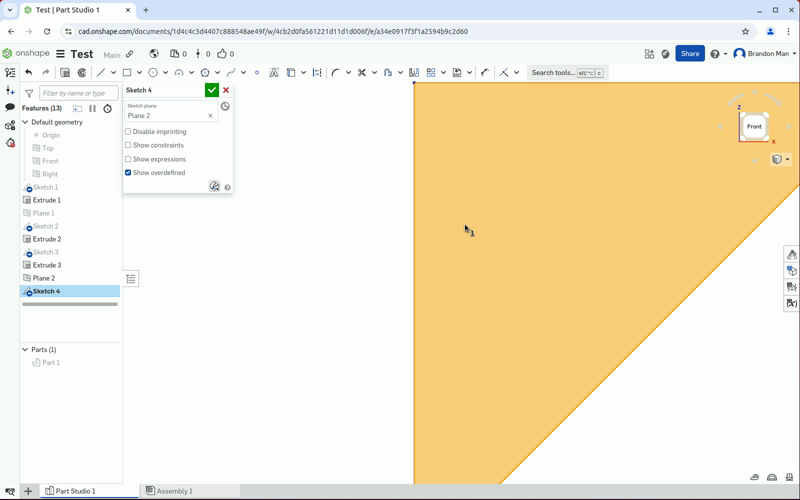
scroll(-6)
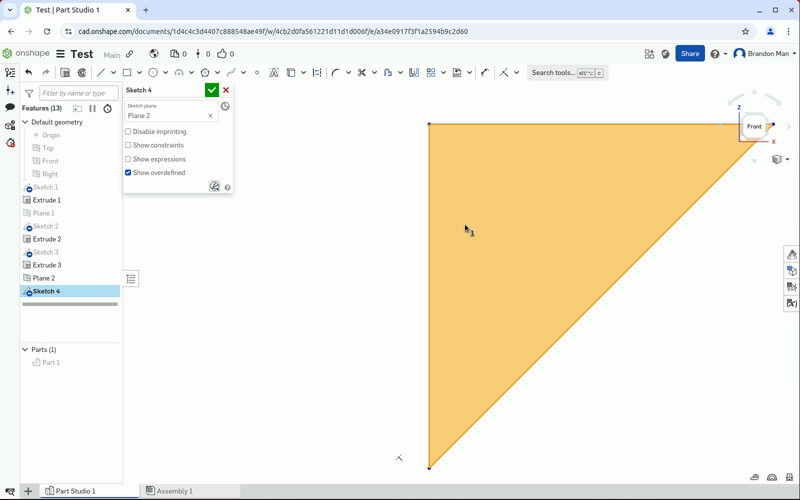
scroll(-6)
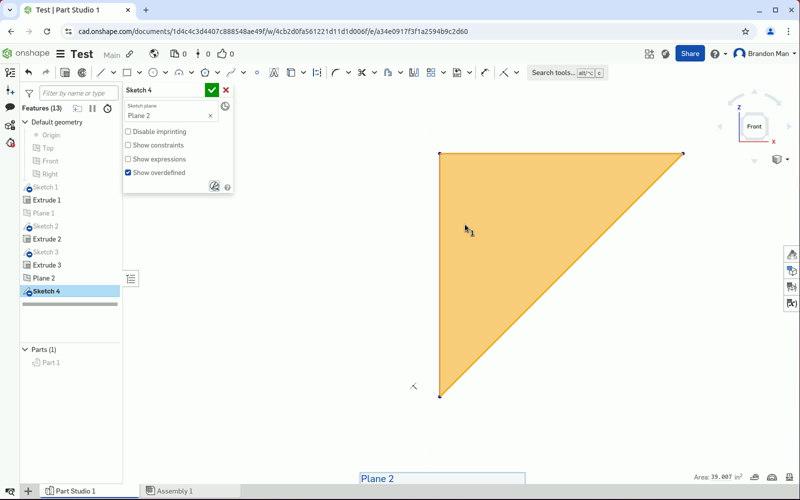
scroll(-6)
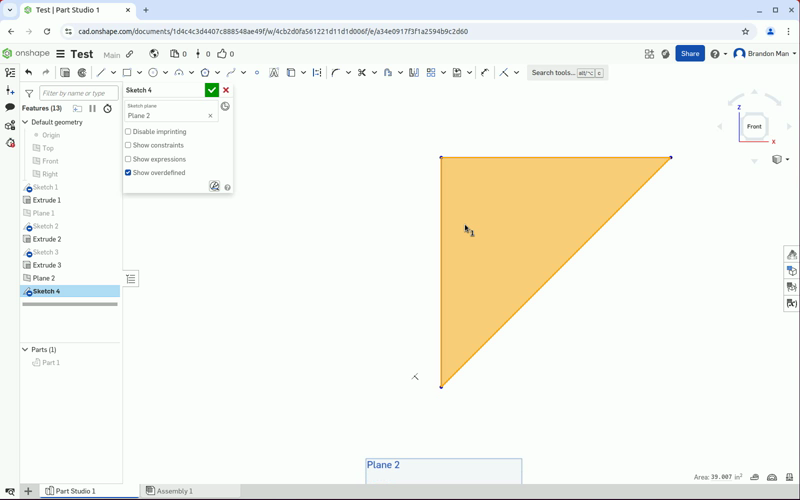
scroll(-6)
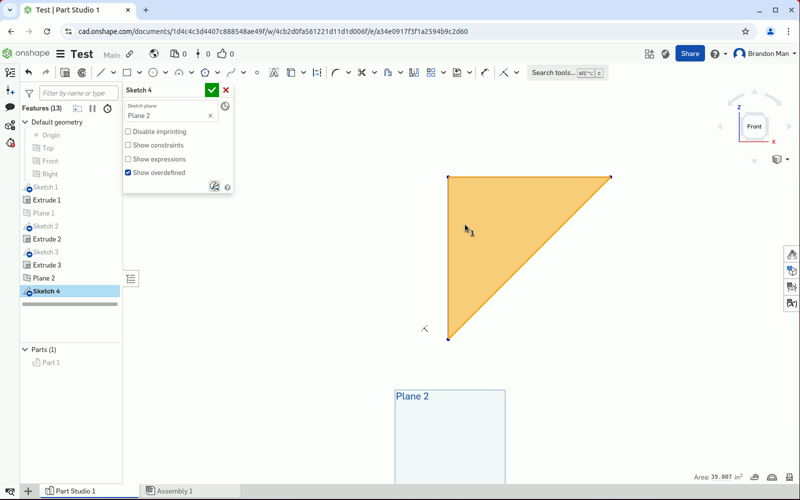
scroll(-6)
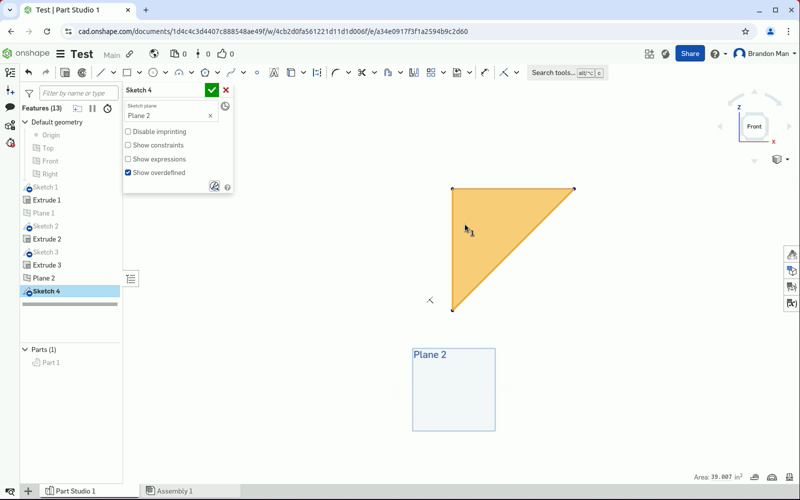
scroll(-6)
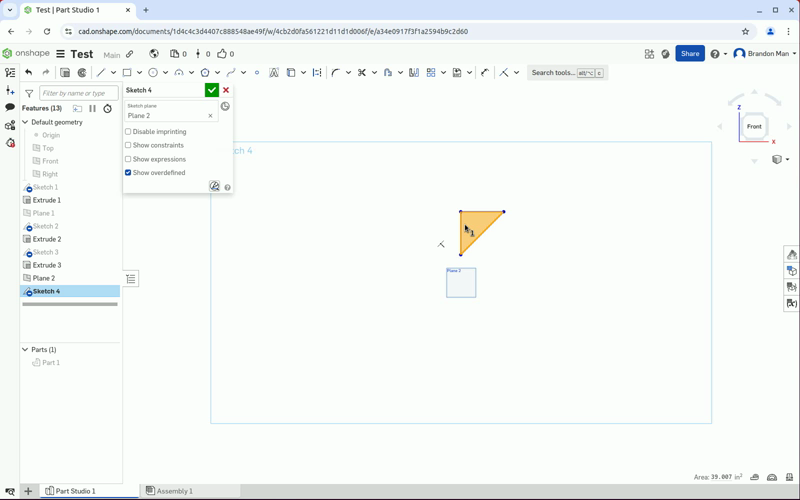
mouse_move(73, 352)
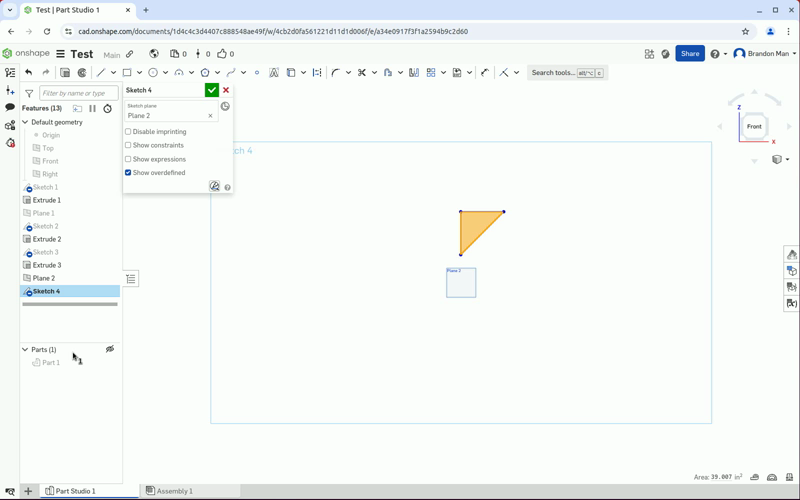
key(shift+y)
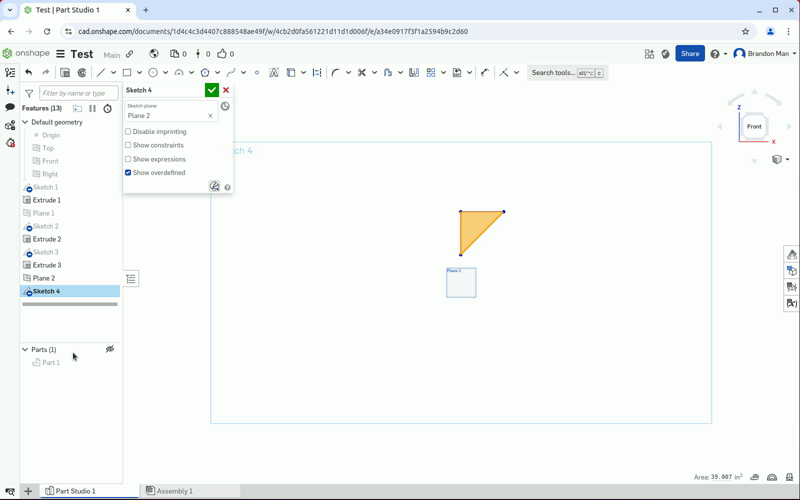
key(shift+e)
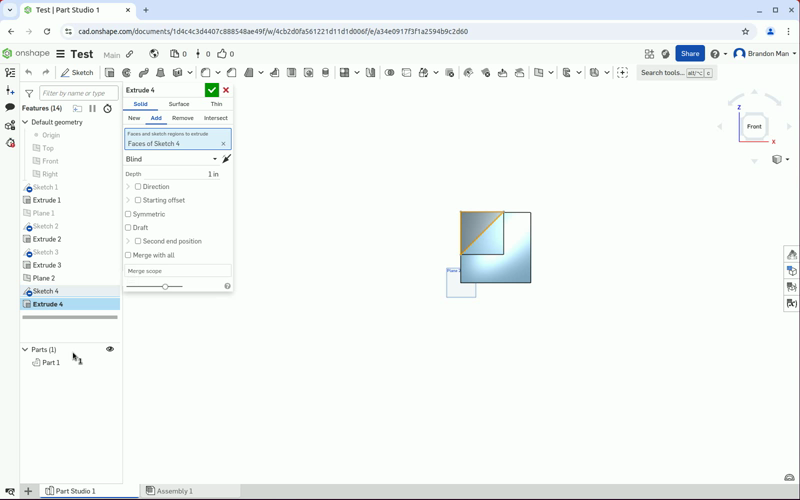
mouse_move(143, 106)
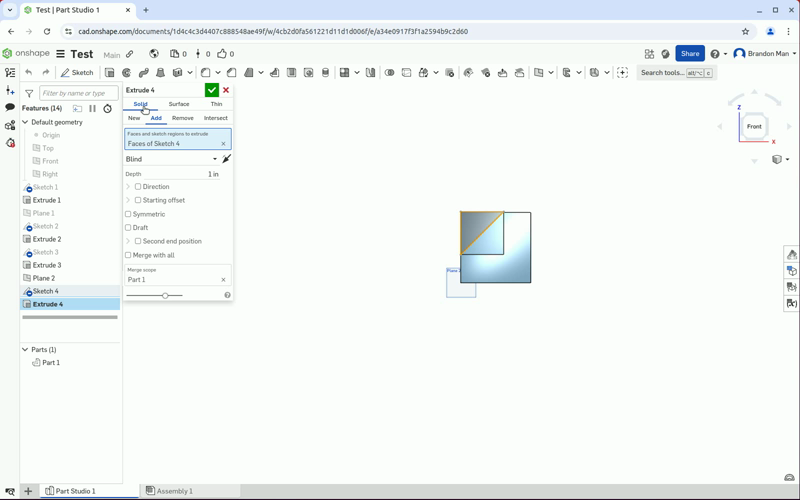
click(143, 106)
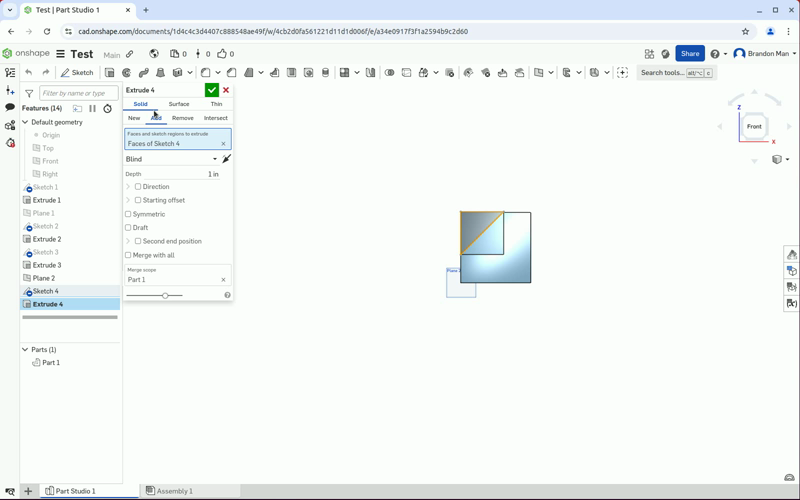
mouse_move(186, 120)
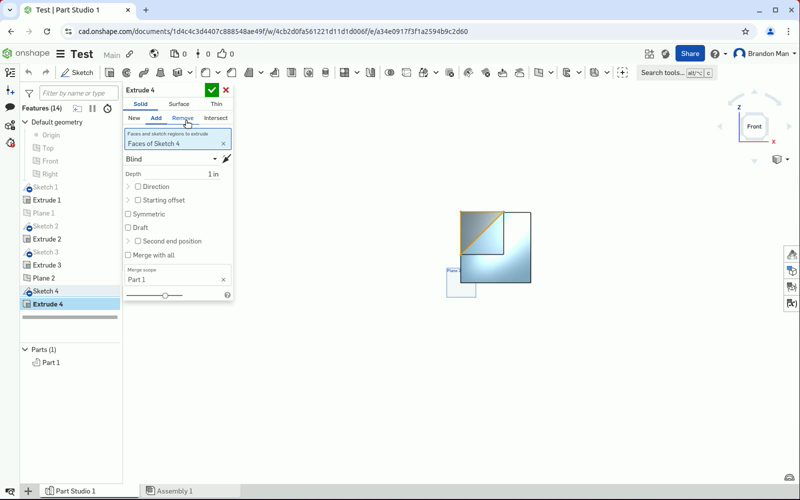
click(186, 120)
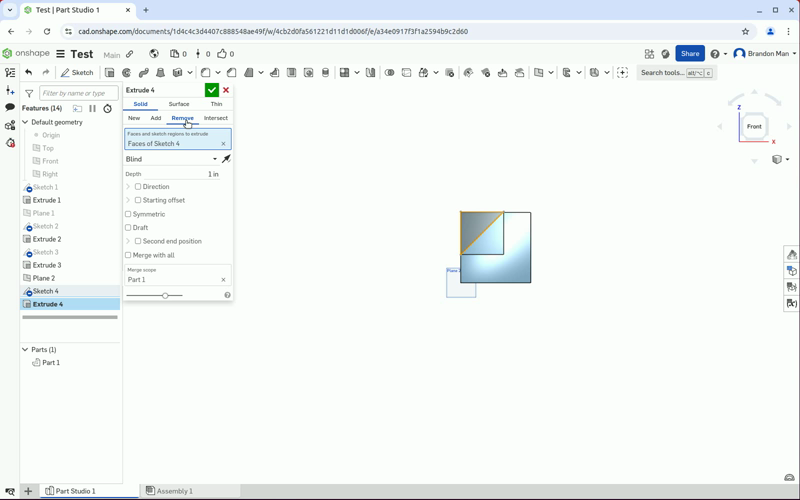
key(tab, 4)
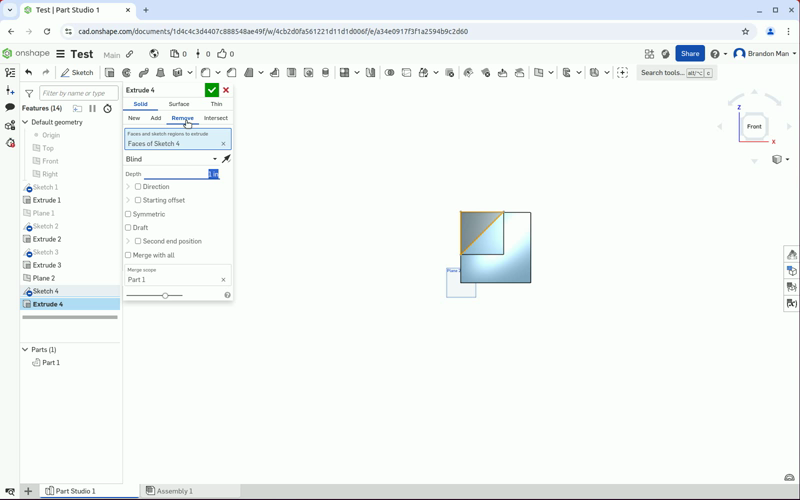
text(11.554)
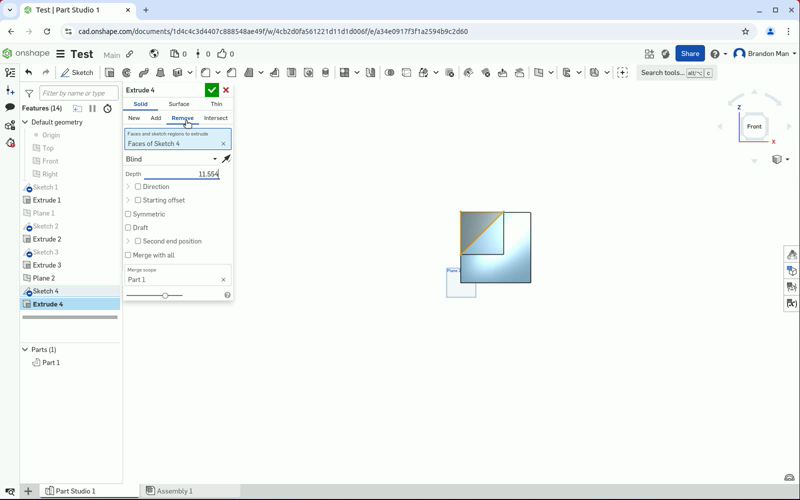
key(tab, 6)
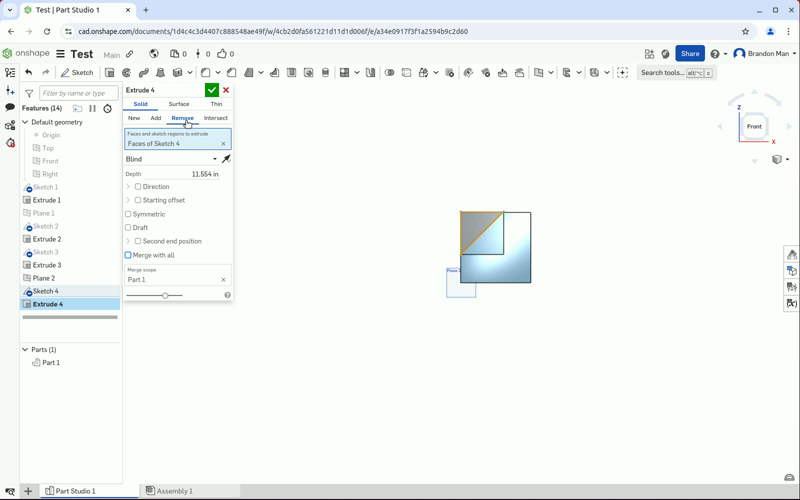
key(space)
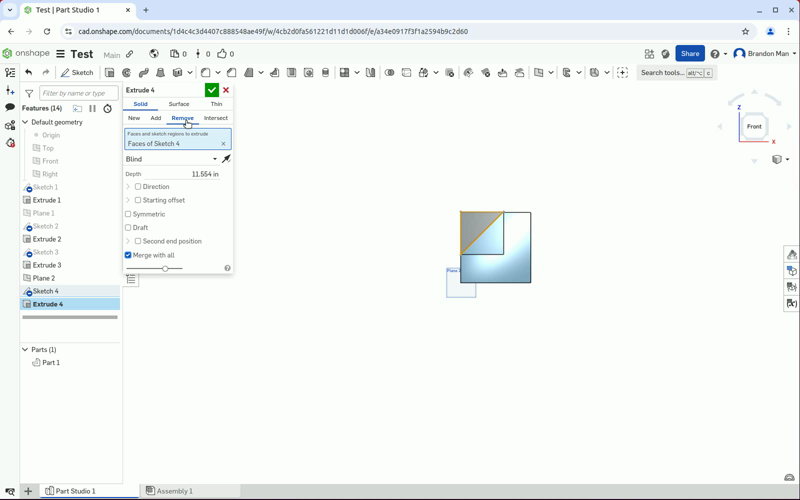
key(enter)
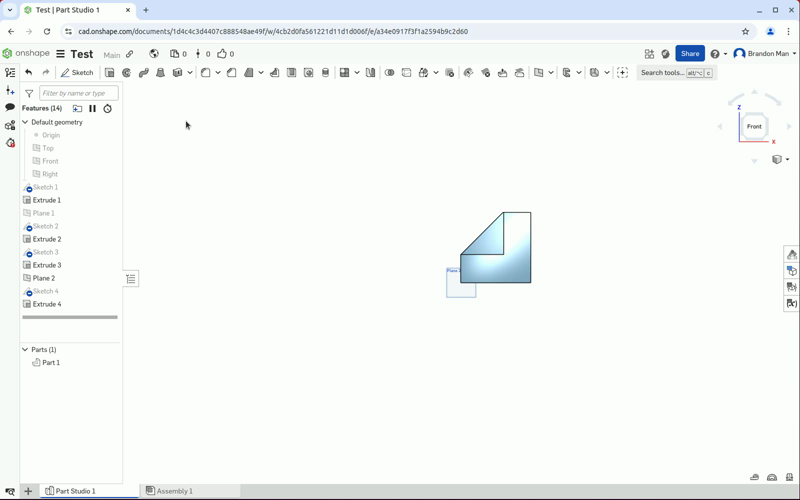
key(shift+h)
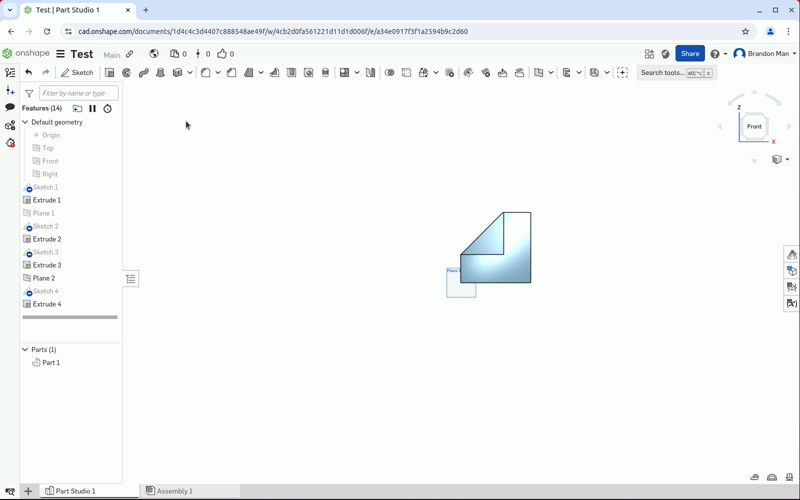
key(shift+h)
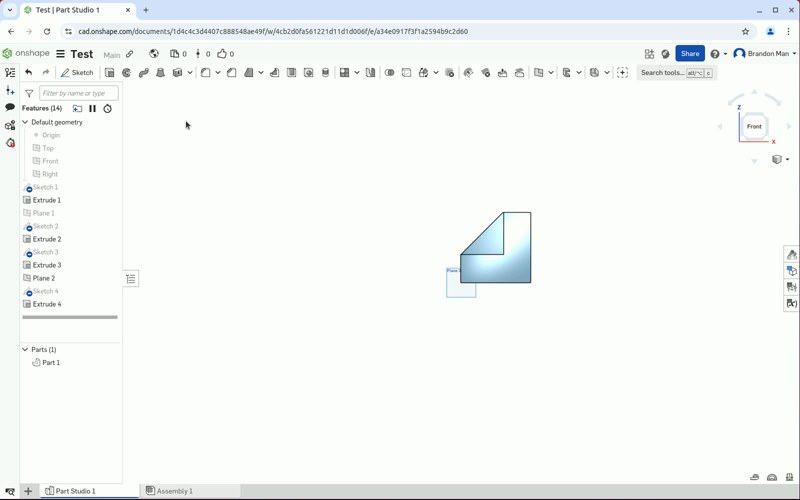
mouse_move(73, 189)
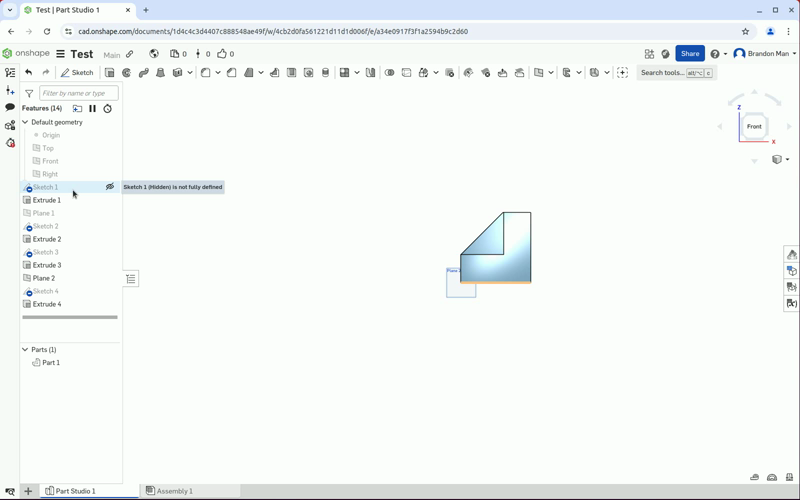
click(73, 189)
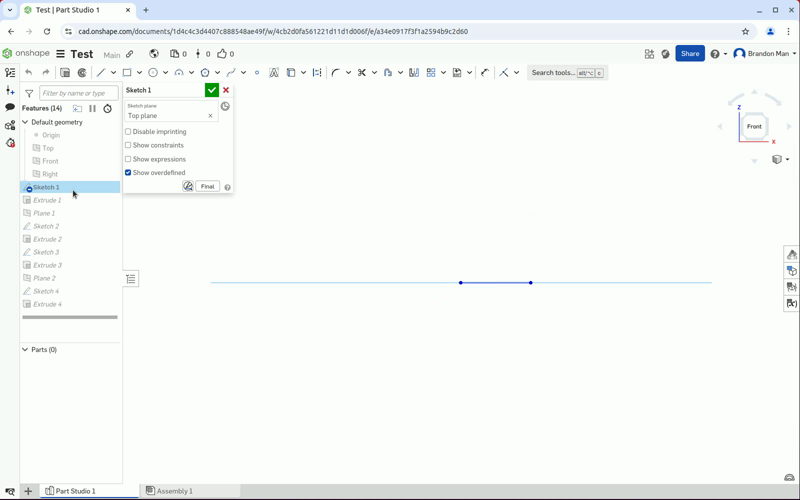
mouse_move(229, 92)
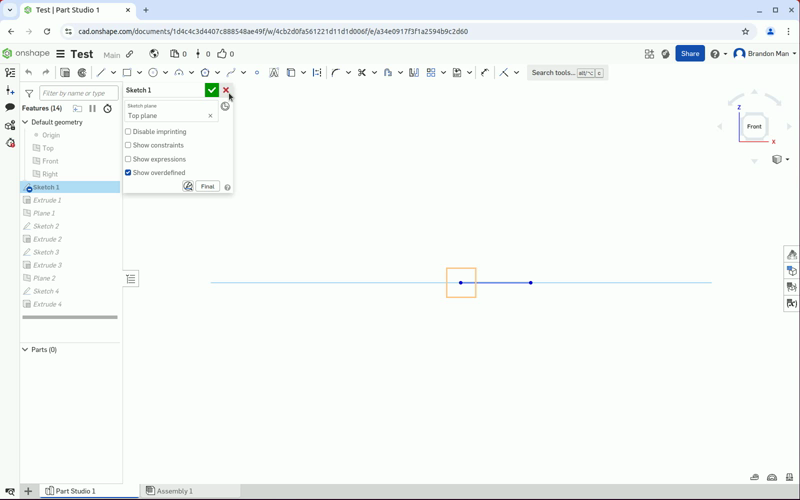
click(229, 92)
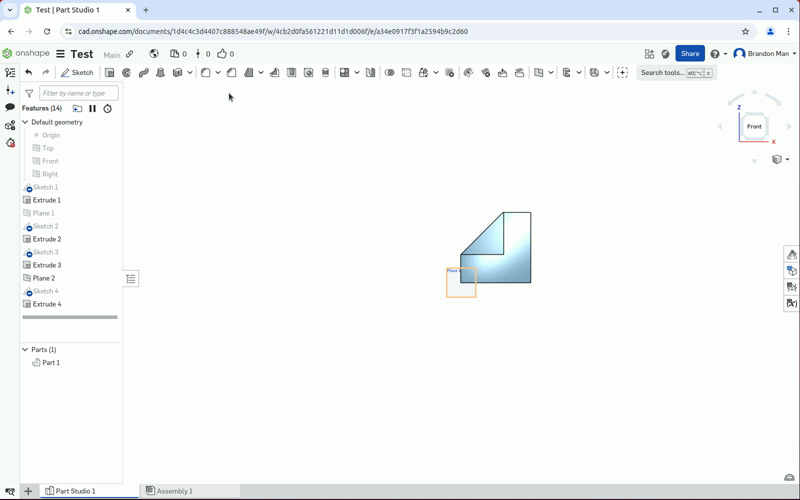
mouse_move(73, 352)
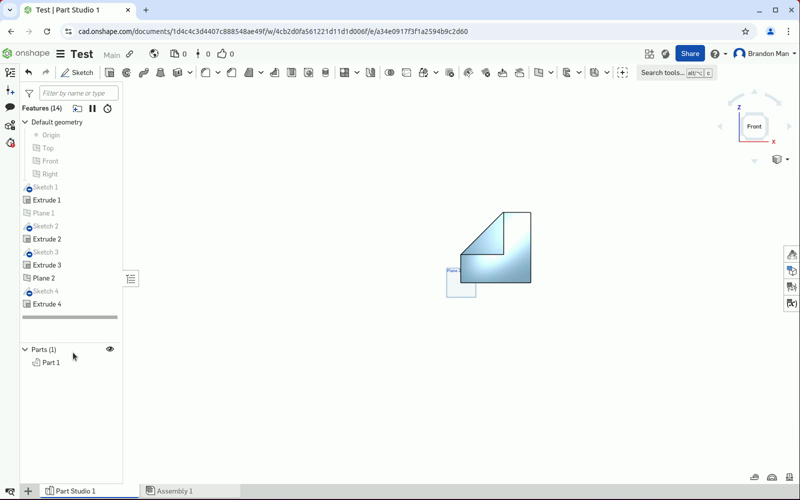
key(y)
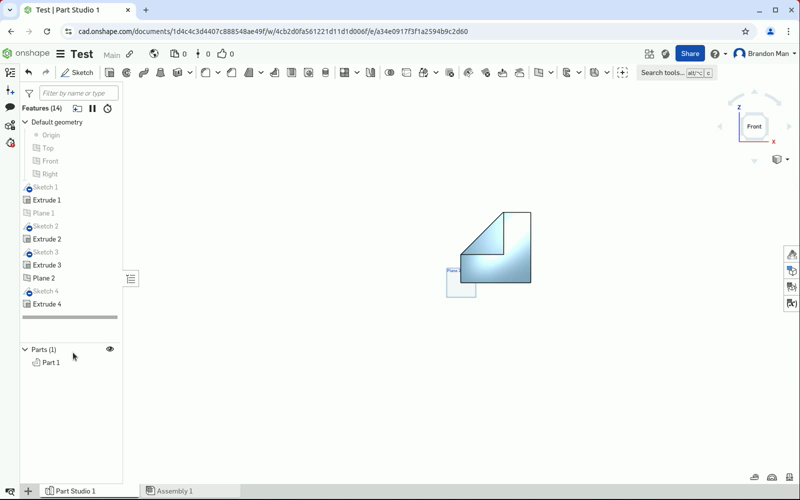
key(shift+p)
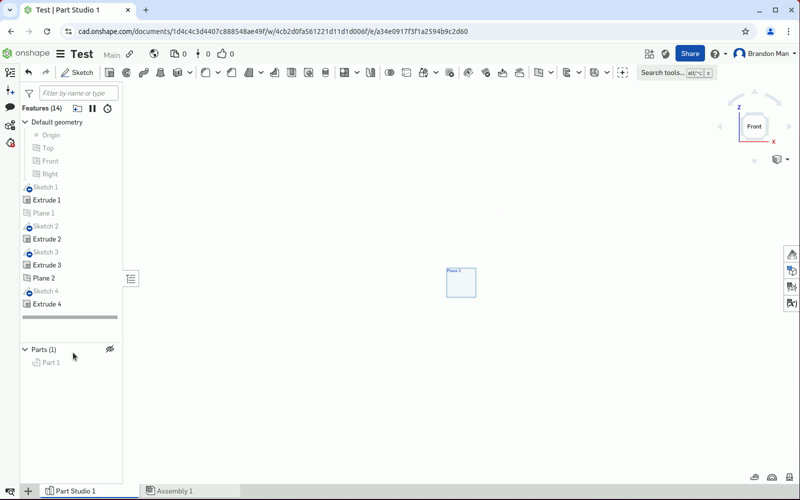
key(space)
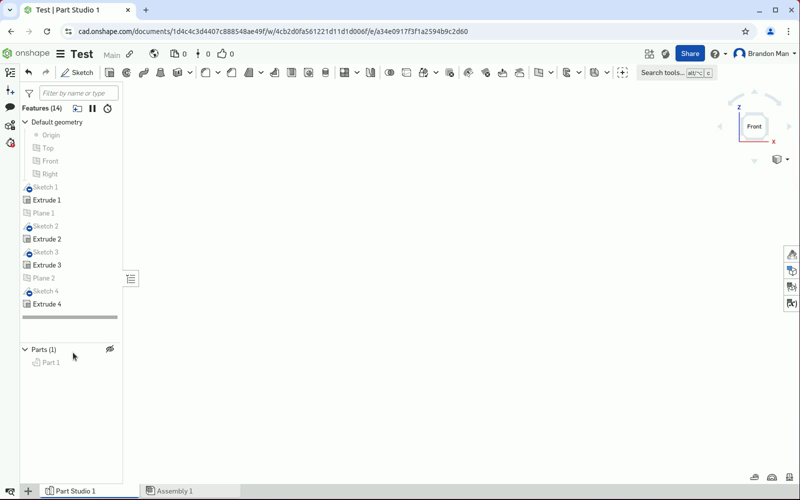
key_down(shift)
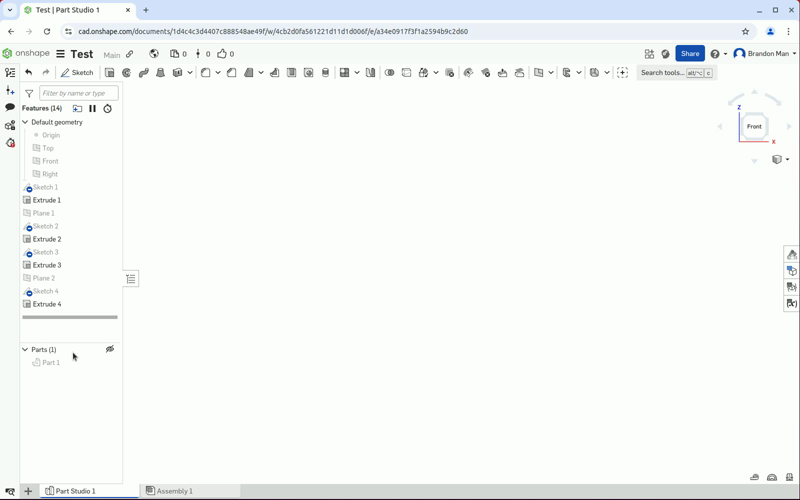
key(left)
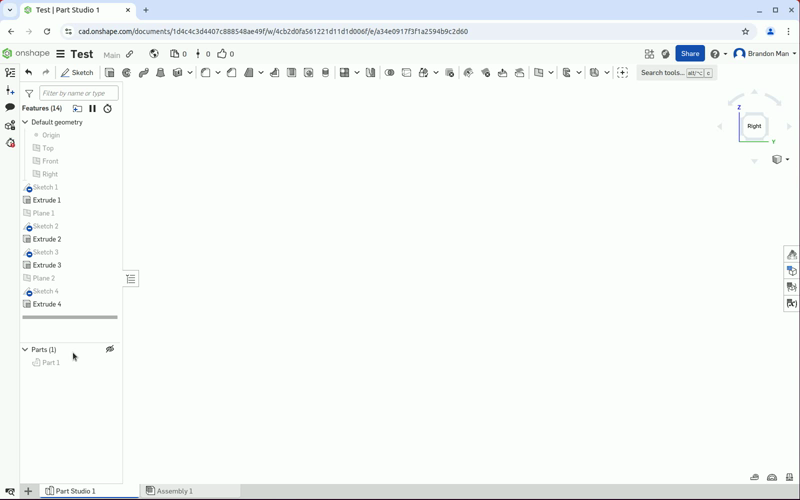
key_up(shift)
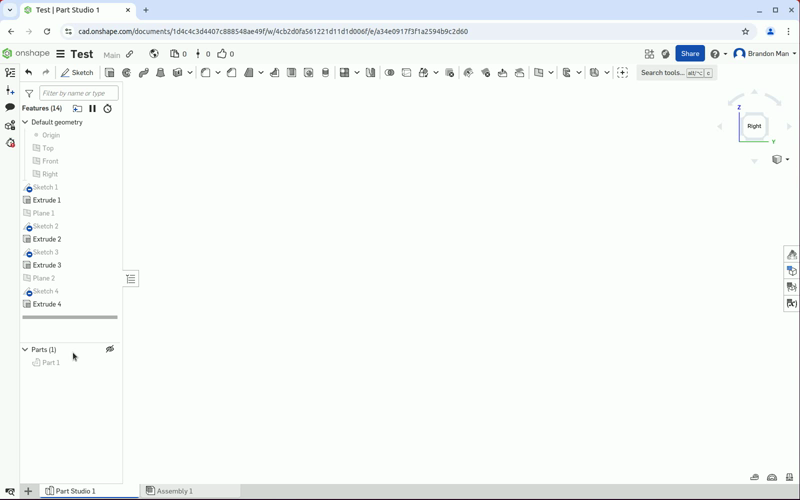
mouse_move(73, 352)
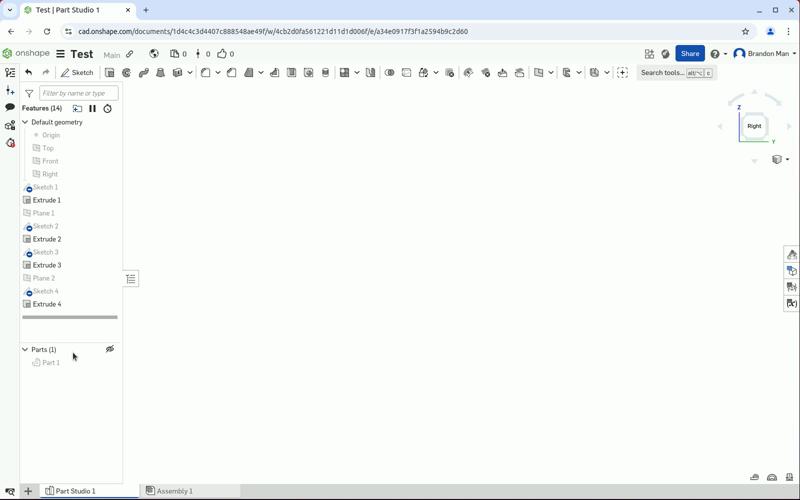
key(shift+y)
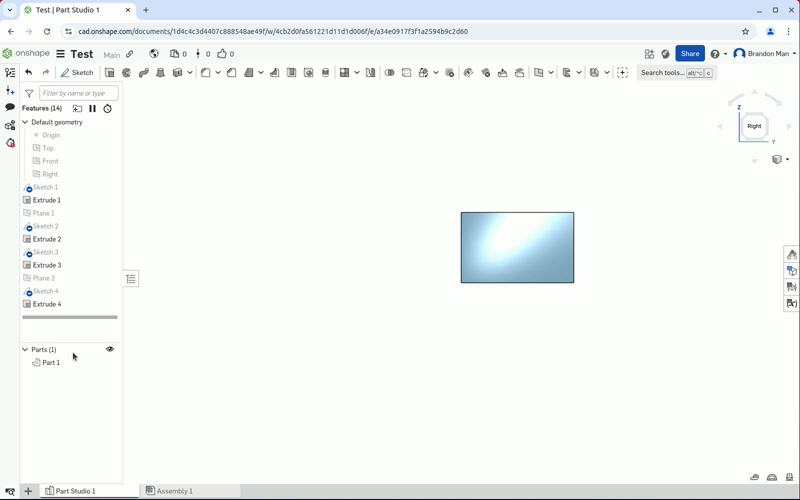
mouse_move(541, 75)
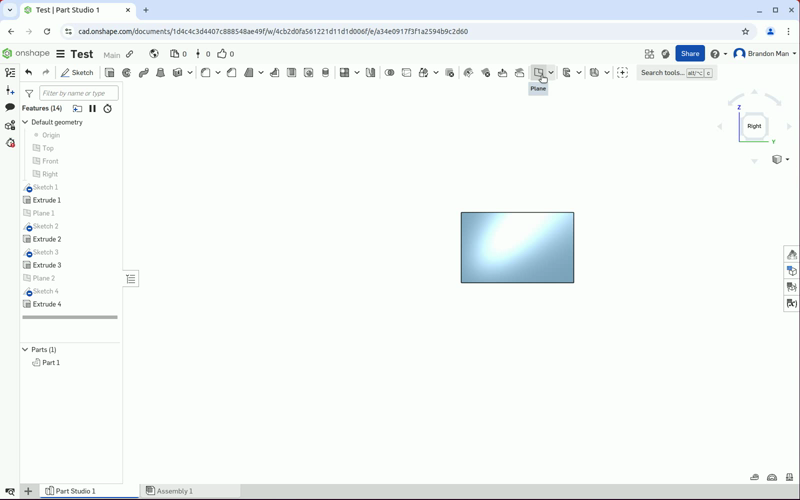
click(541, 75)
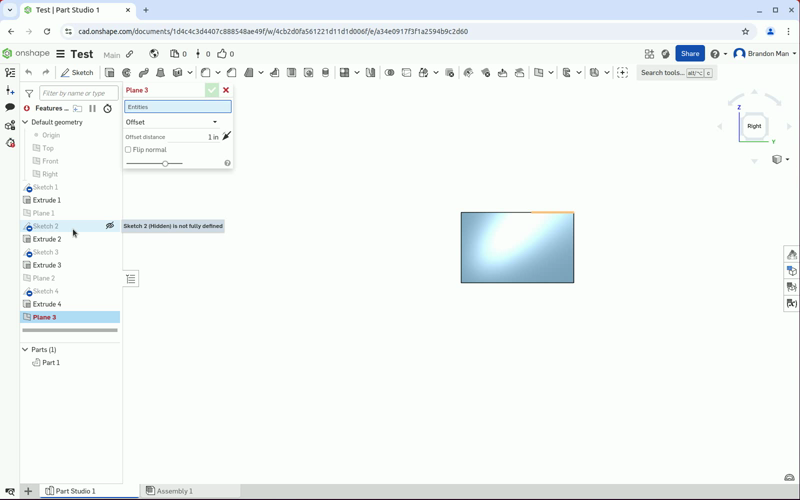
scroll(3)
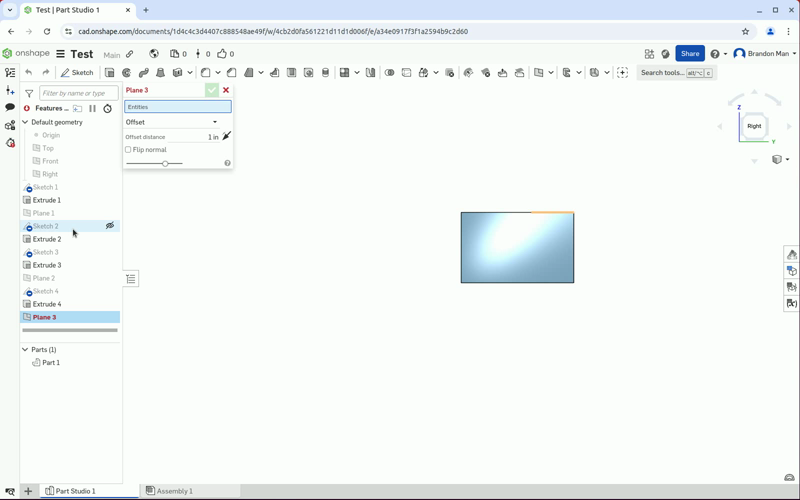
mouse_move(73, 176)
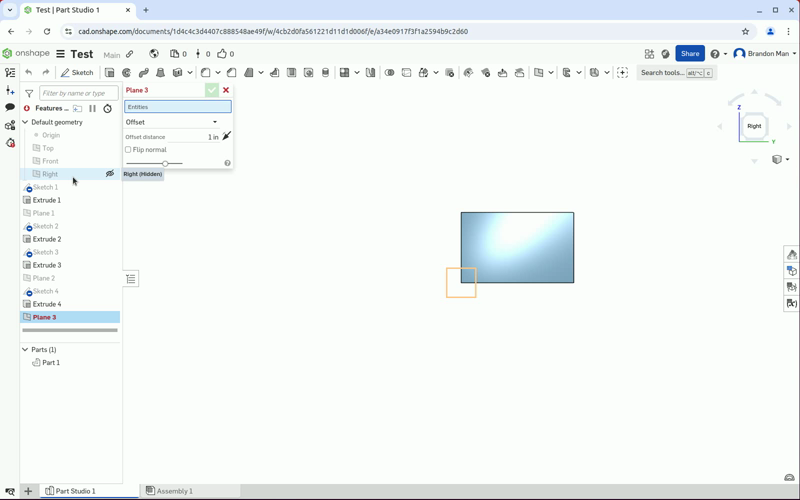
click(73, 176)
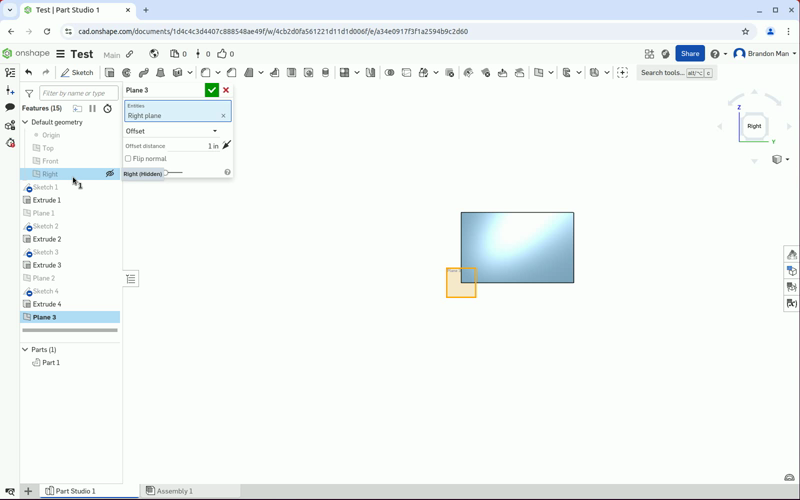
key(tab, 2)
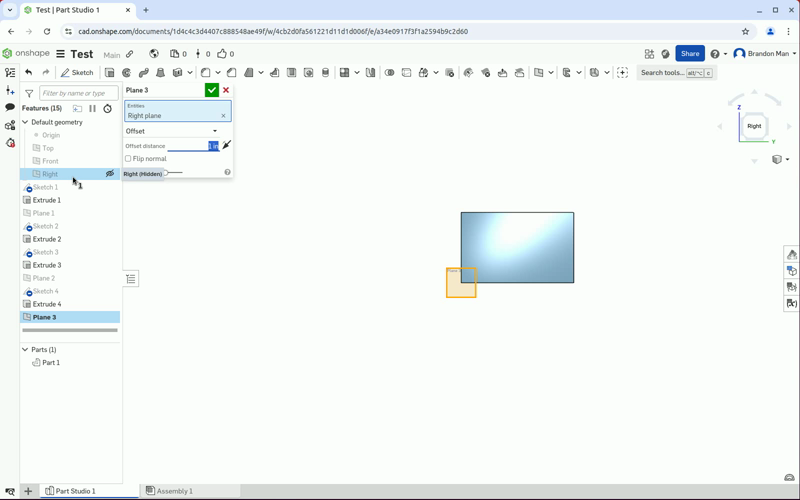
text(8.658)
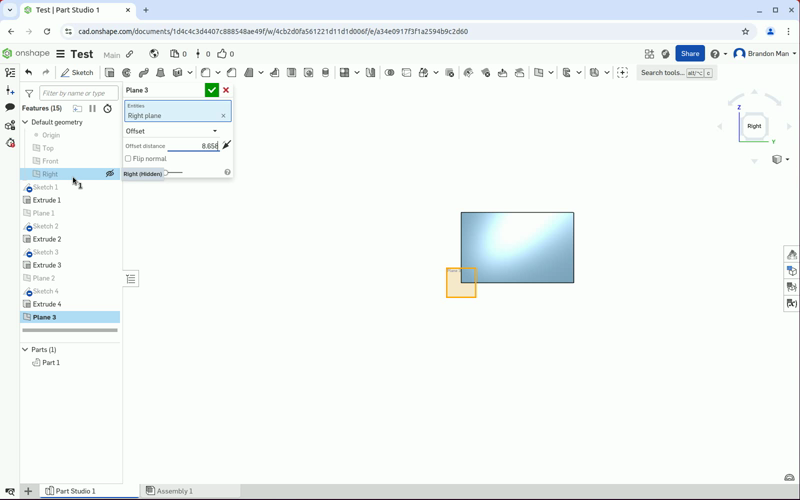
key(enter, 2)
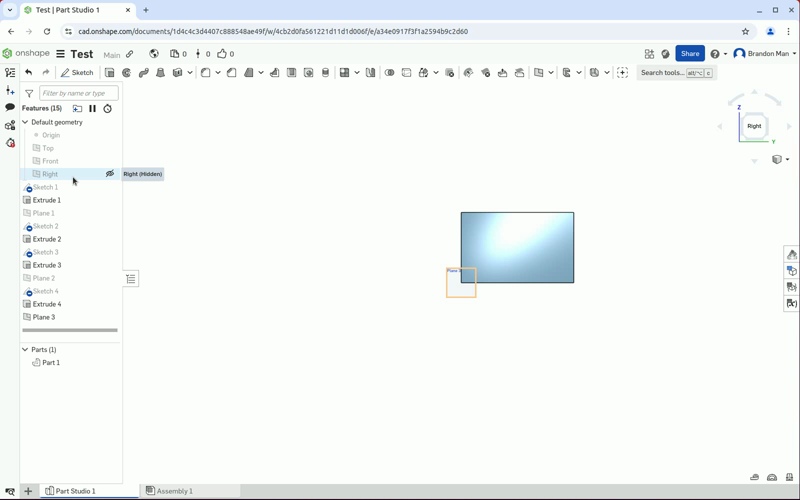
key(shift+s)
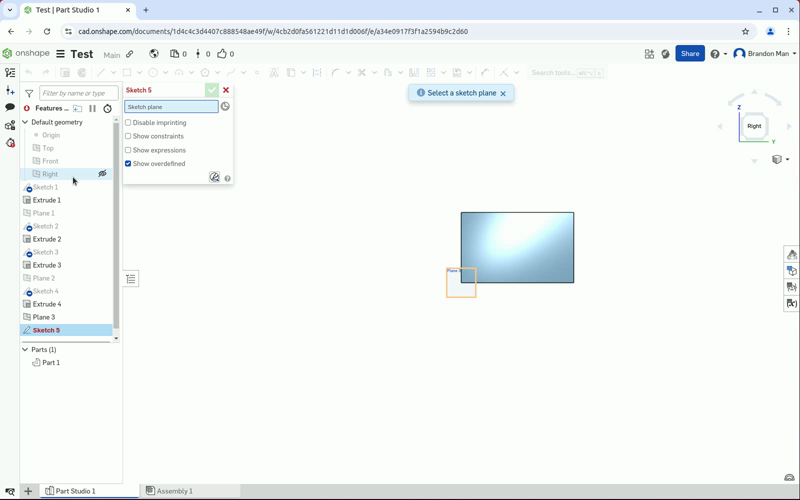
mouse_move(69, 319)
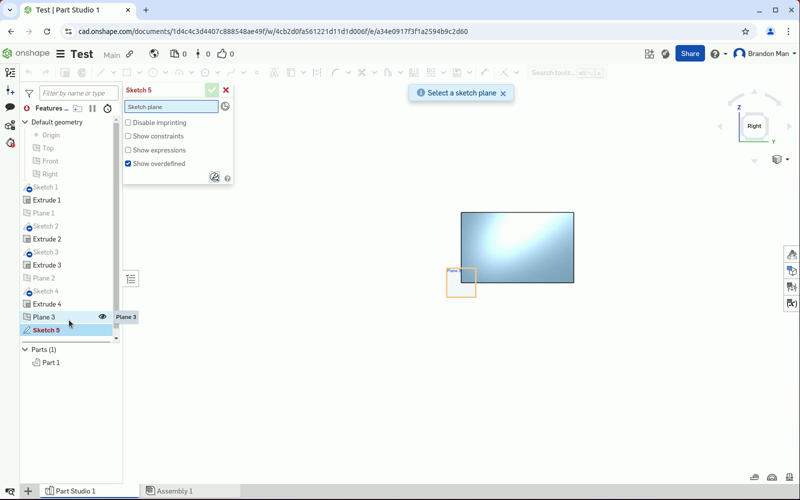
click(69, 319)
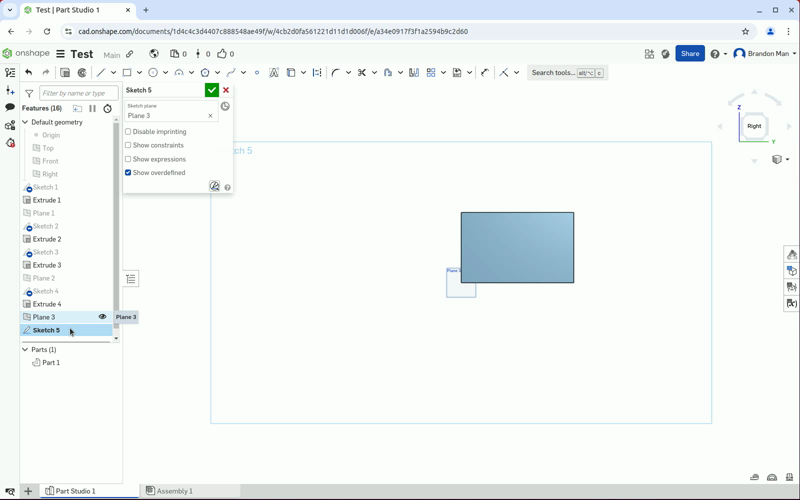
mouse_move(73, 352)
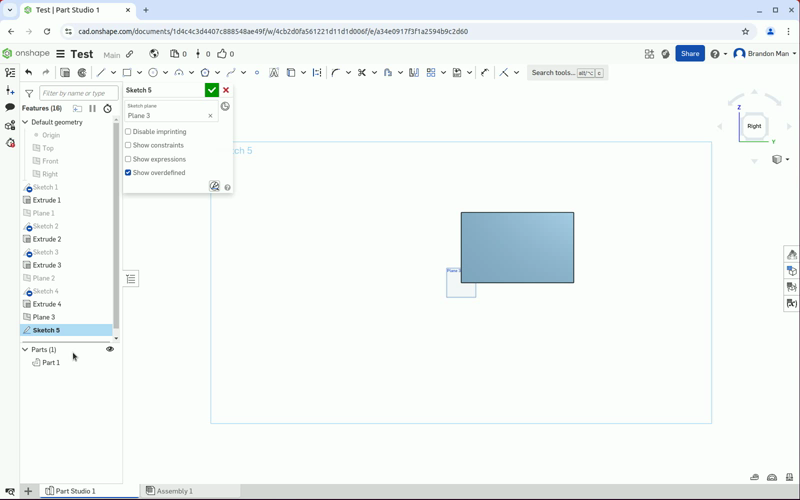
key(y)
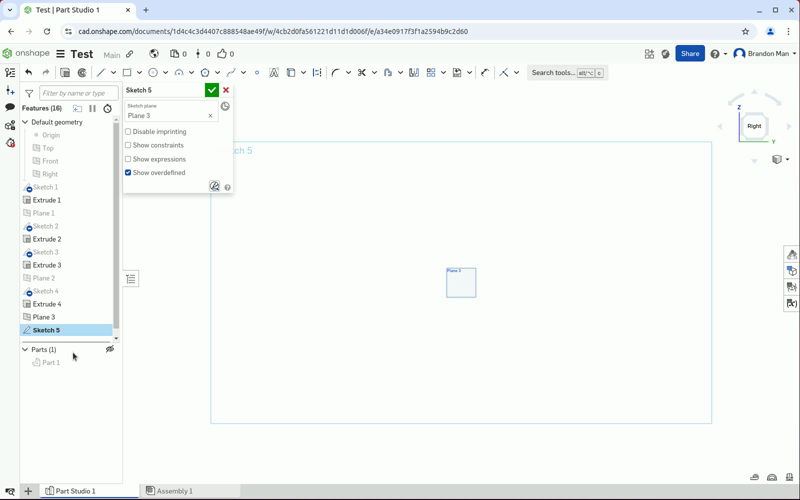
key(l)
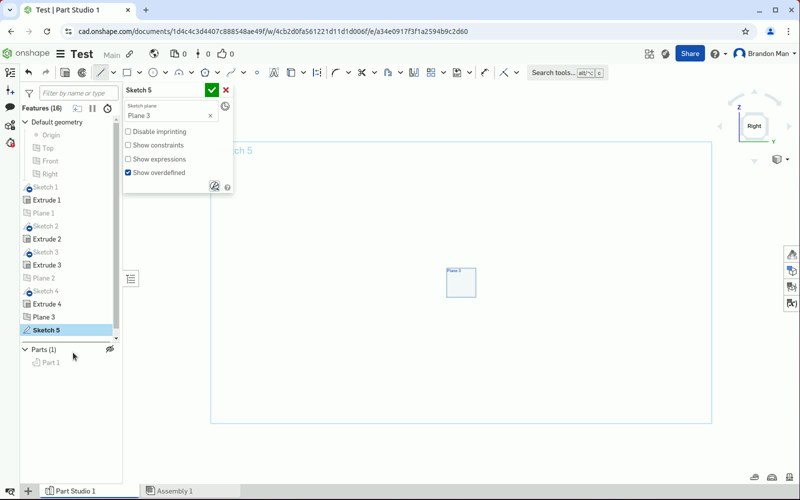
key_down(shift)
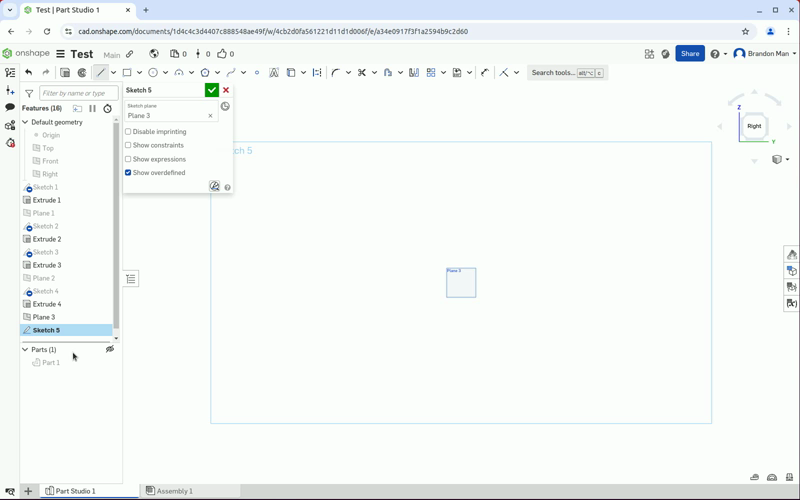
mouse_move(474, 212)
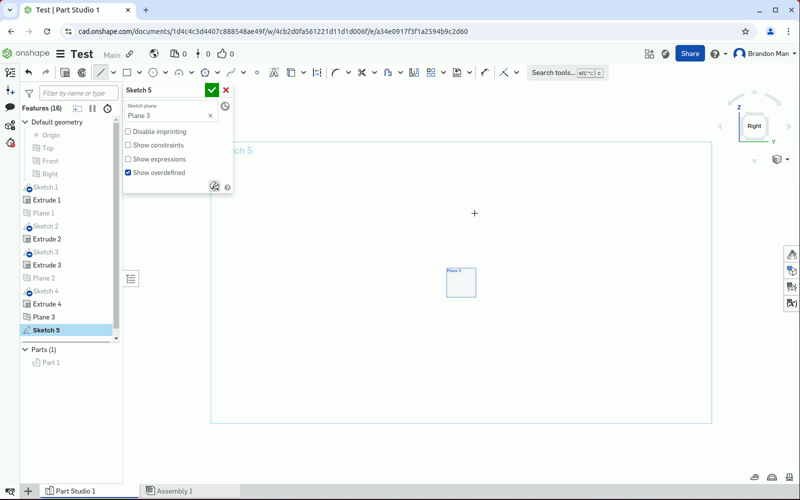
click(474, 212)
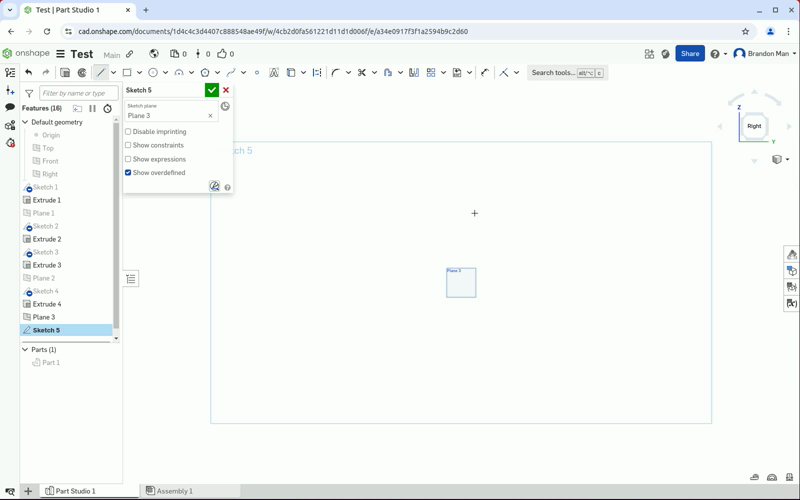
key_up(shift)
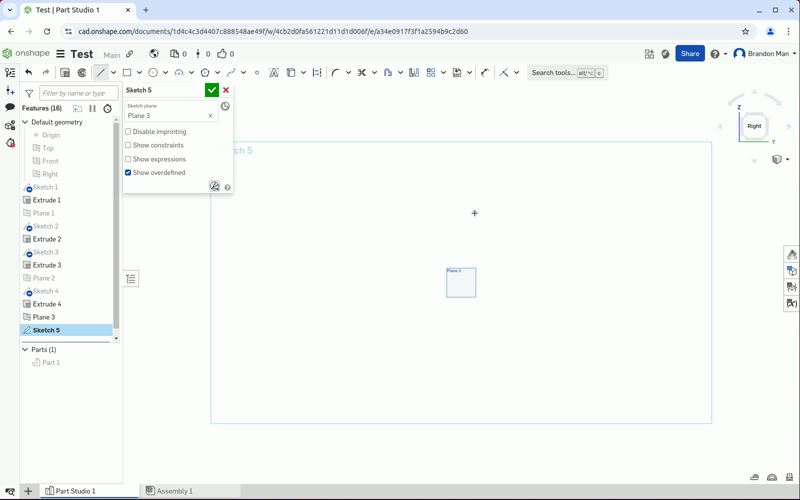
key_down(shift)
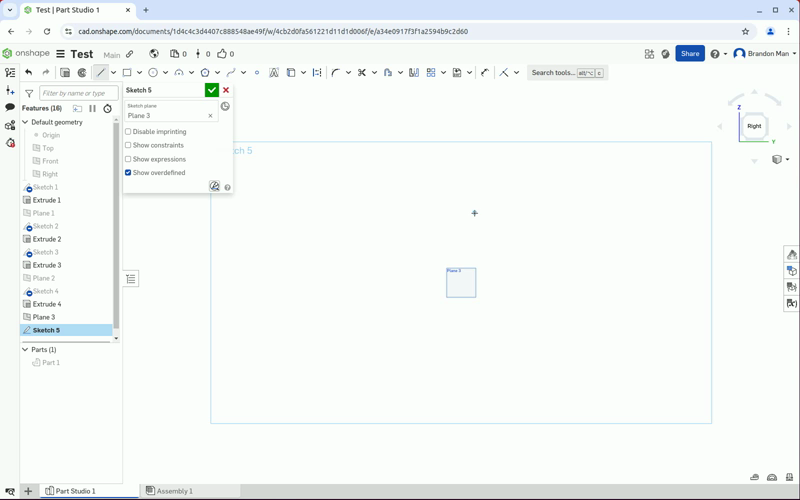
mouse_move(504, 212)
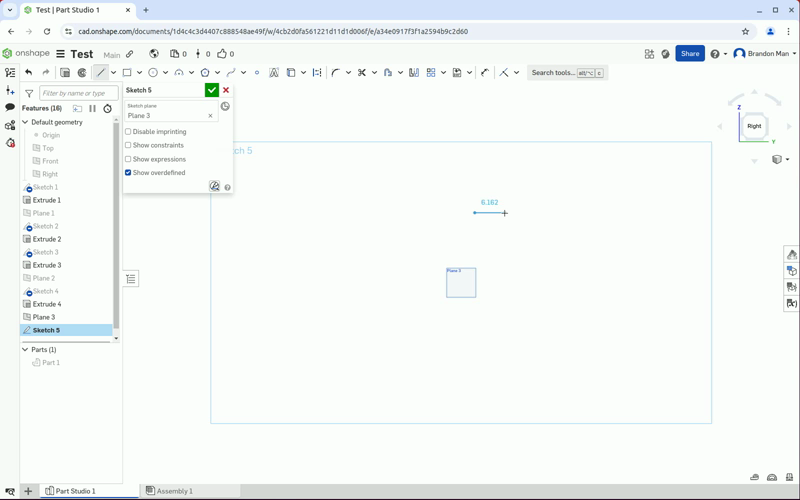
mouse_move(503, 255)
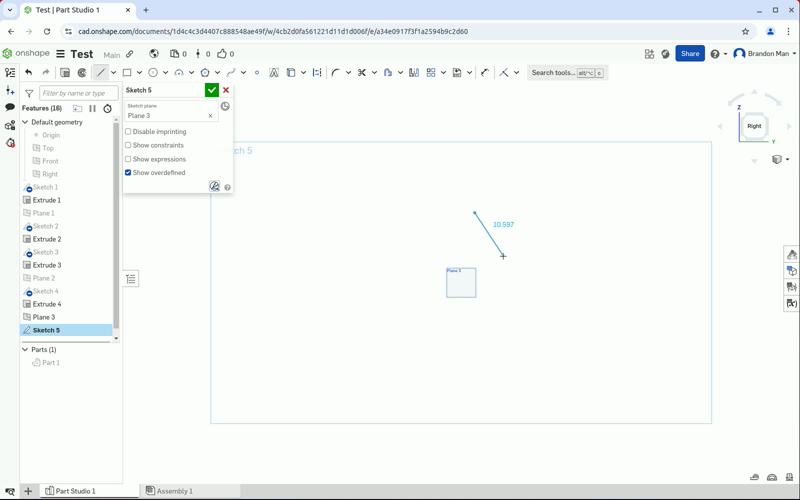
click(503, 255)
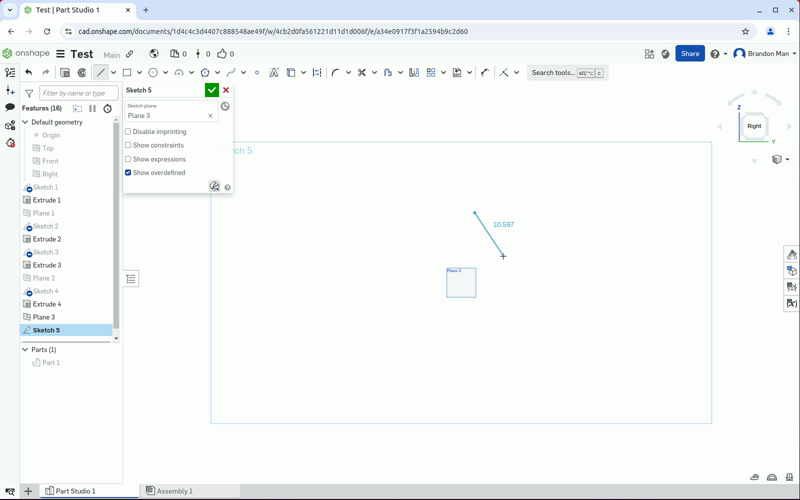
key_up(shift)
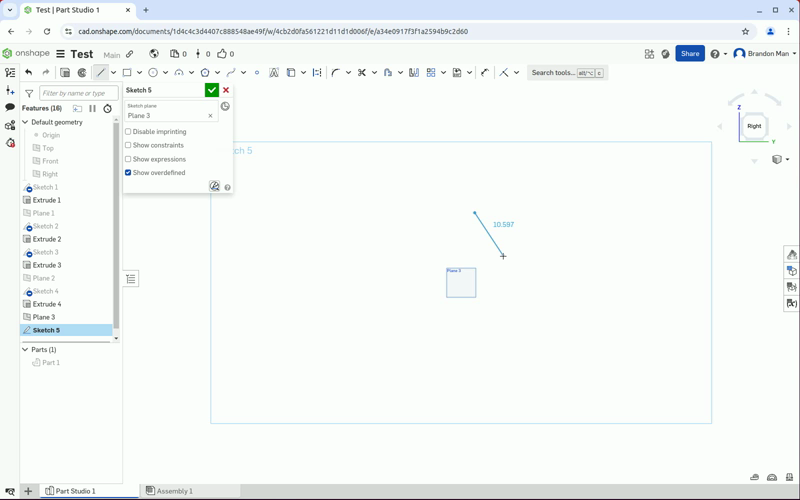
key_down(shift)
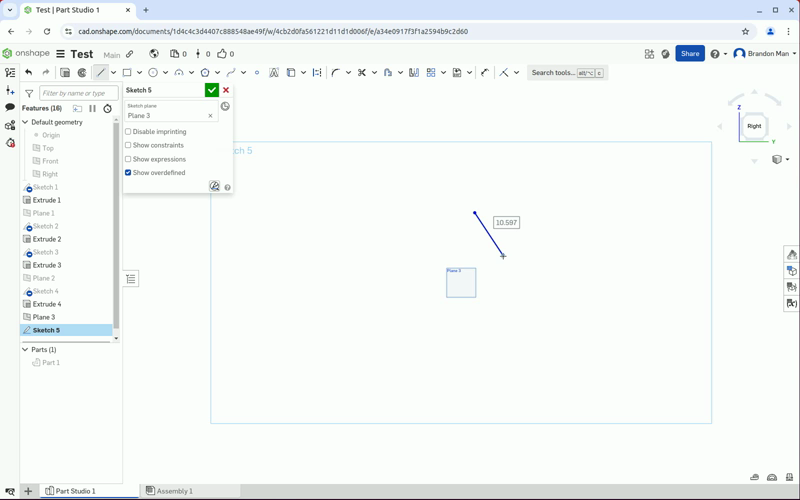
mouse_move(533, 255)
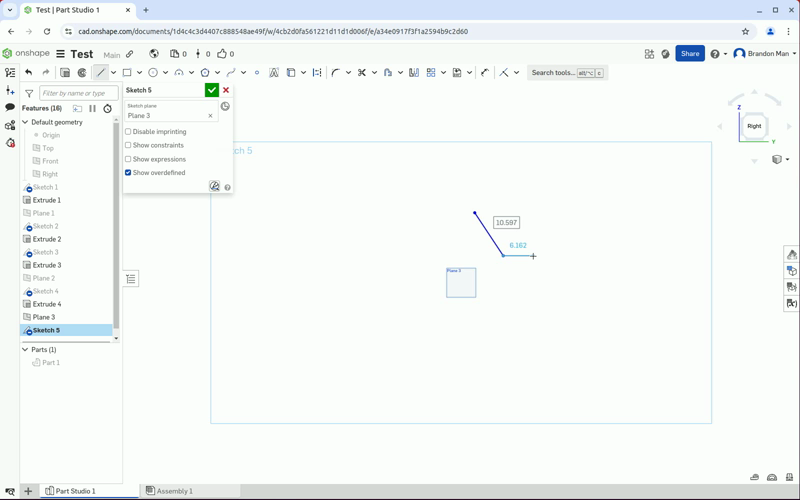
mouse_move(503, 212)
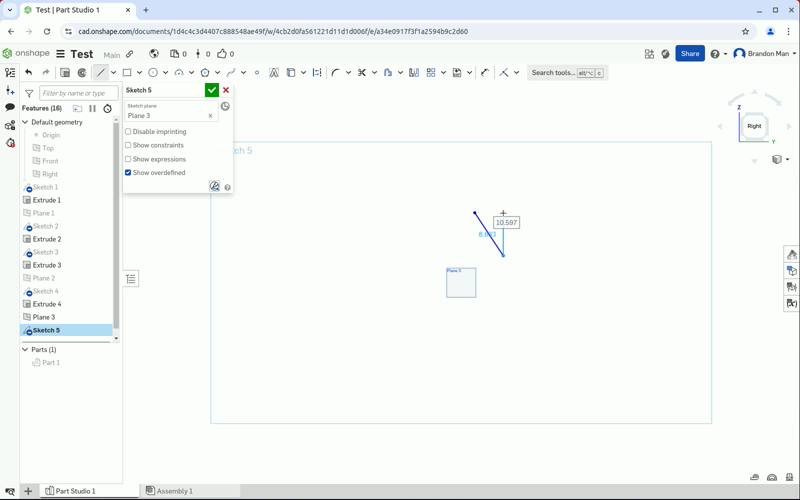
click(503, 212)
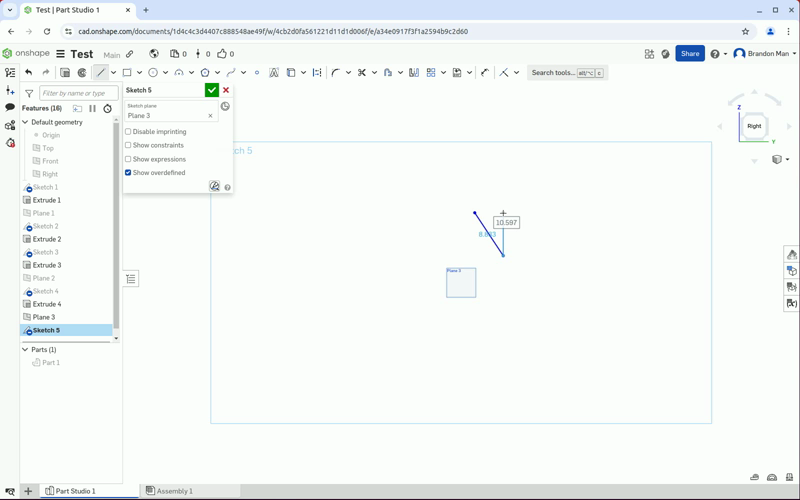
key_up(shift)
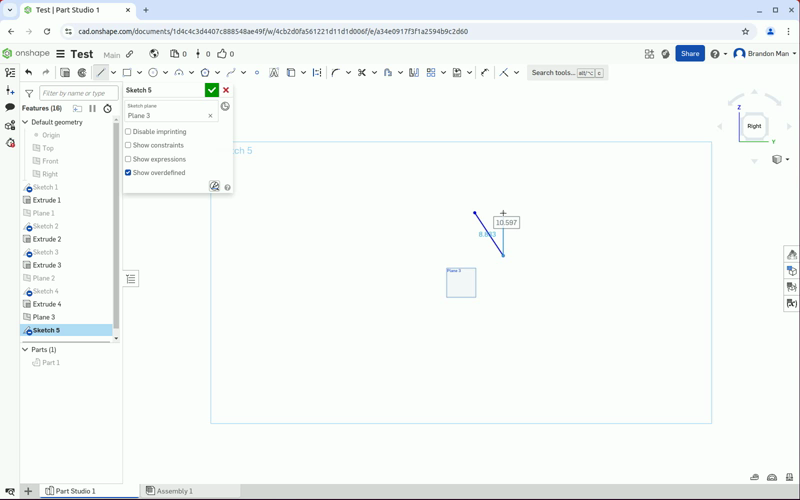
mouse_move(533, 212)
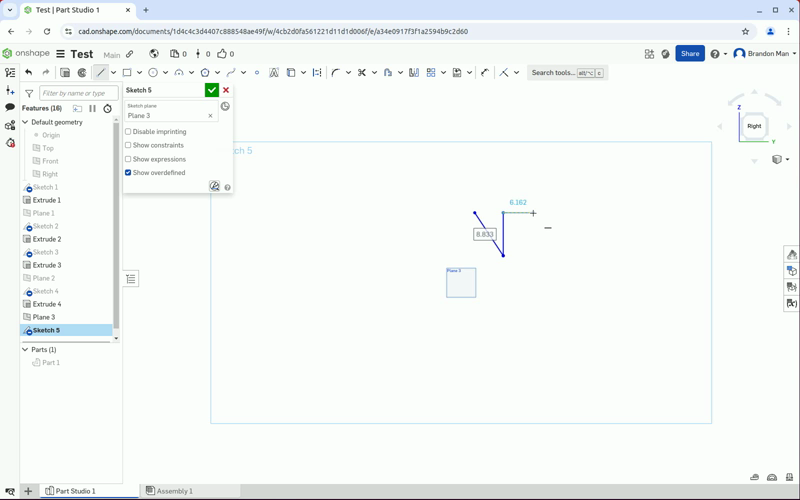
key_down(shift)
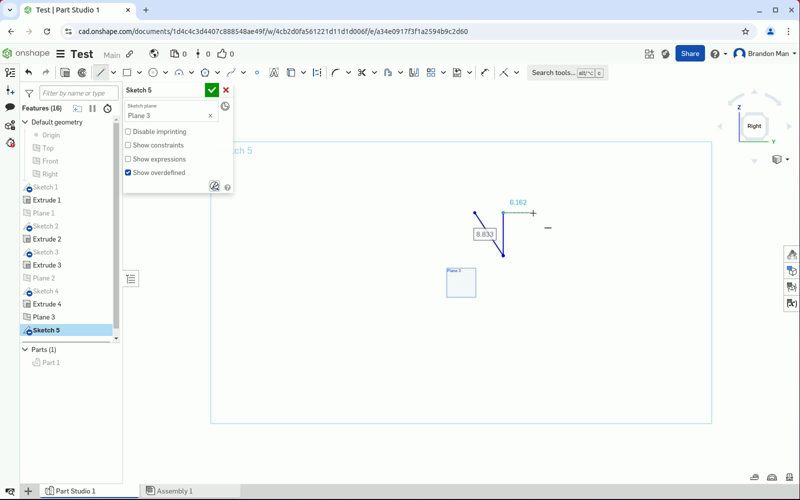
mouse_move(474, 212)
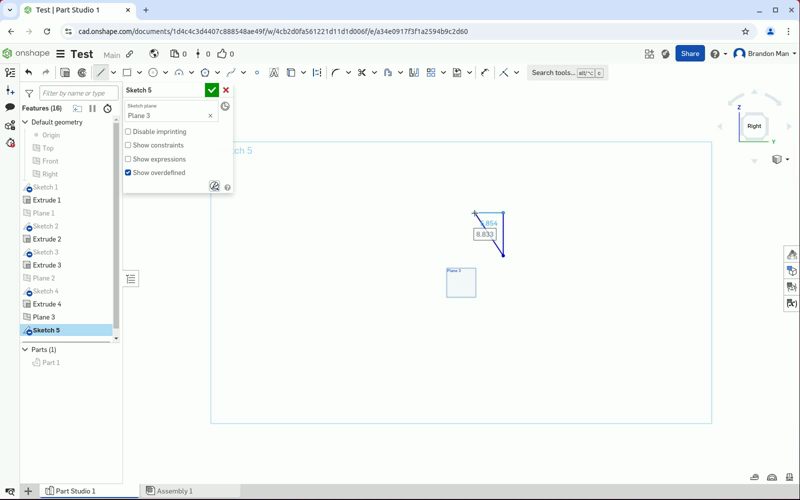
key_up(shift)
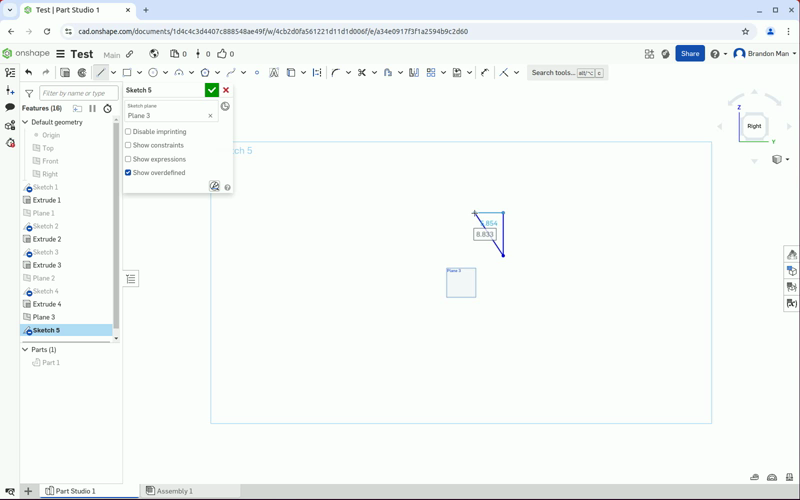
click(474, 212)
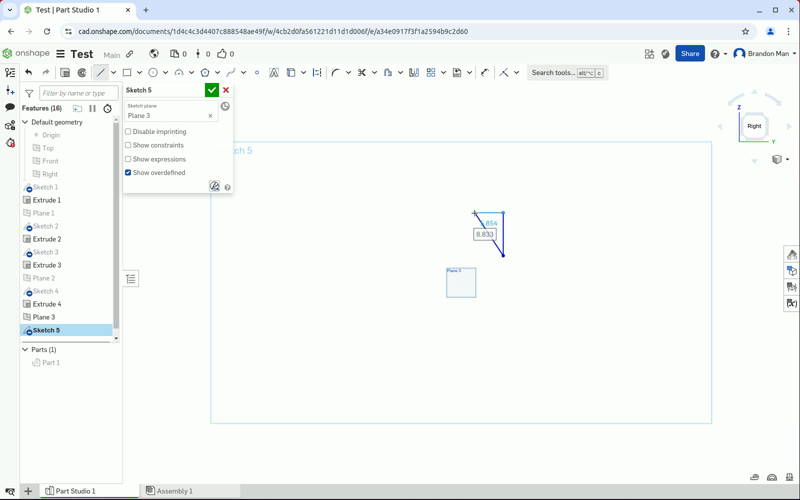
key(esc)
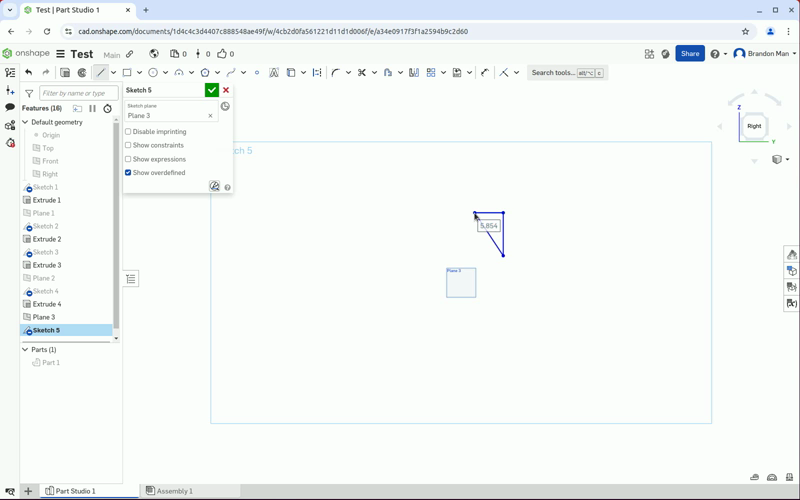
mouse_move(497, 215)
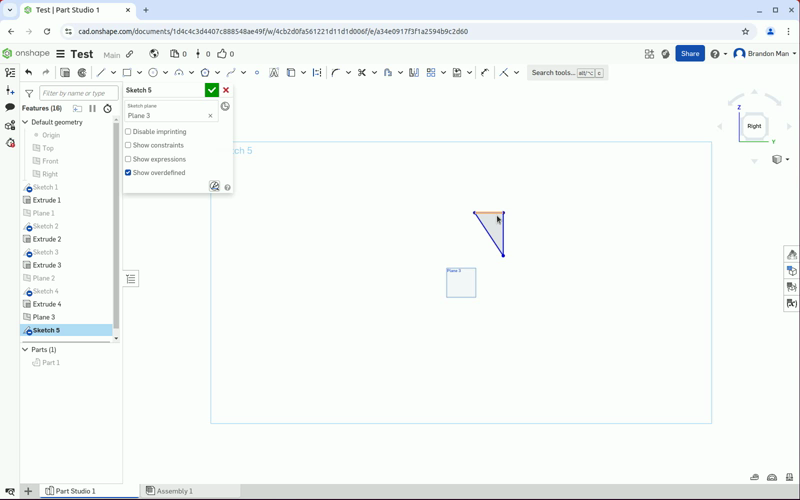
scroll(6)
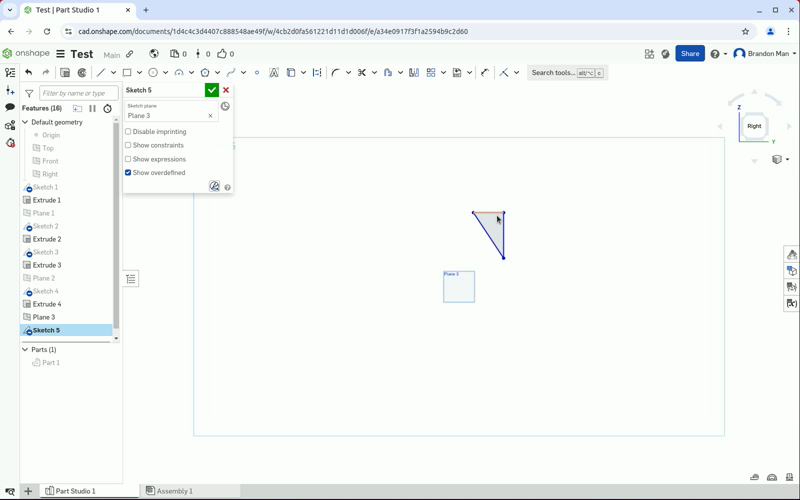
scroll(6)
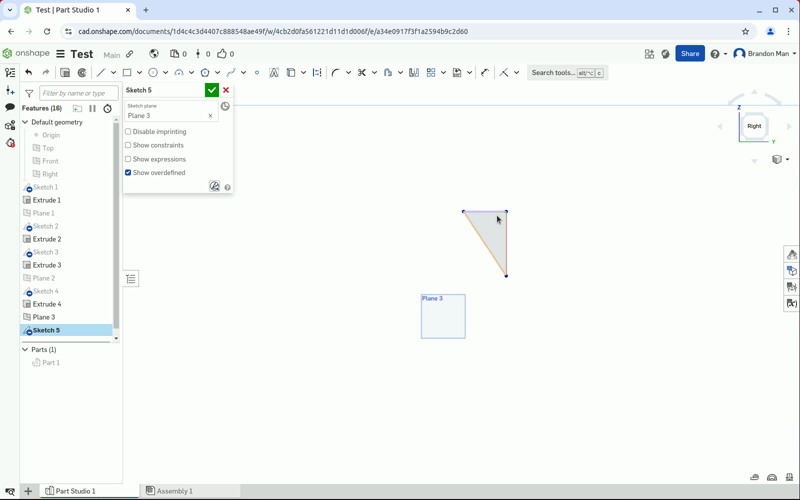
scroll(6)
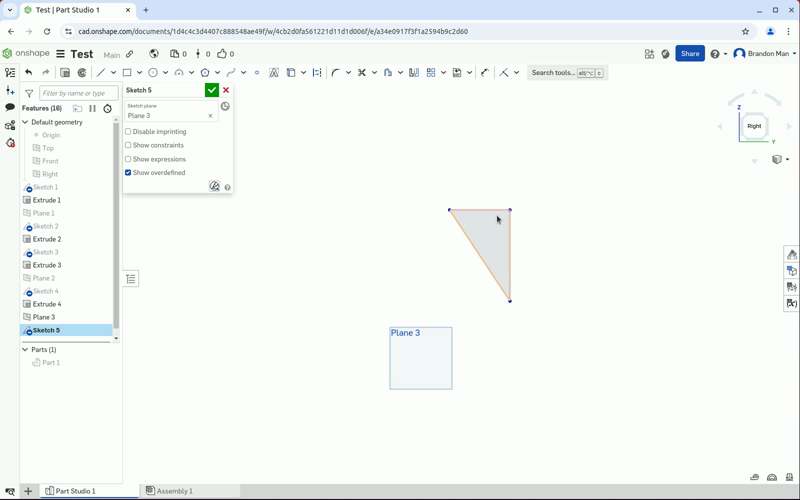
scroll(6)
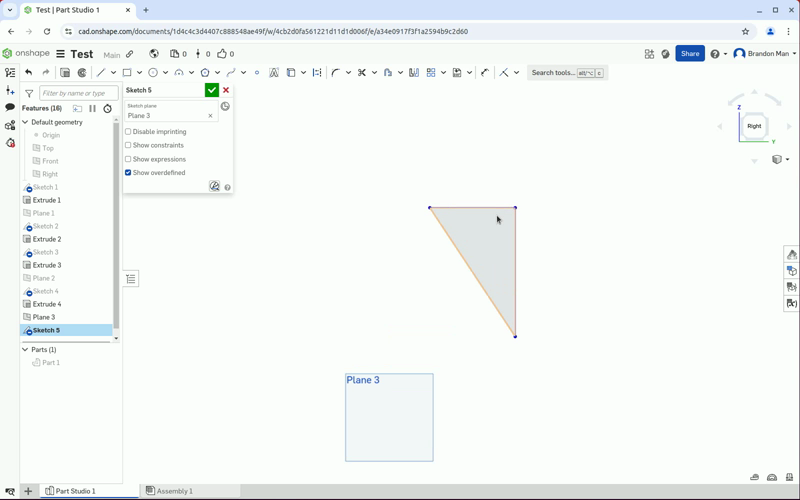
scroll(6)
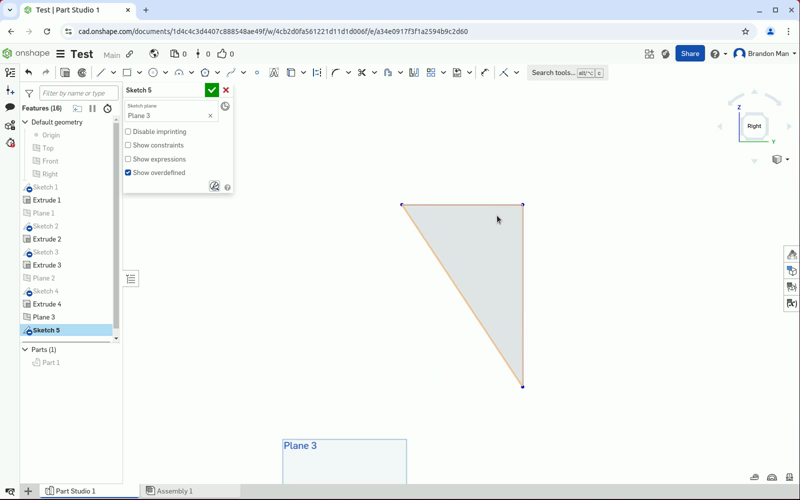
scroll(6)
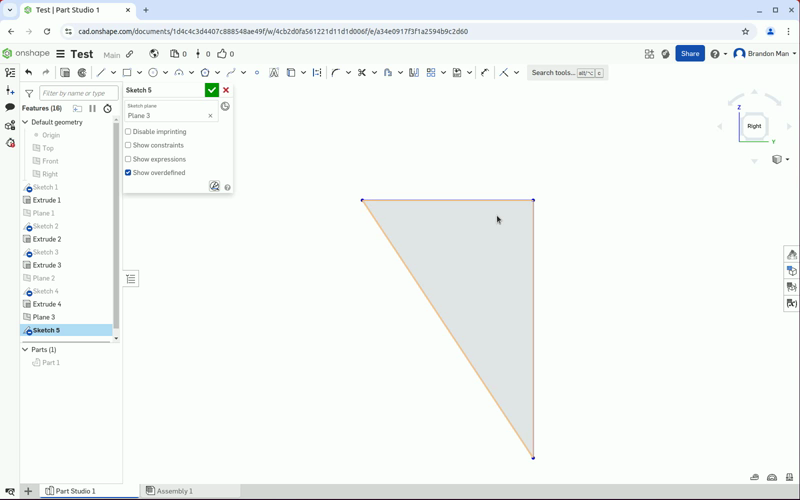
scroll(6)
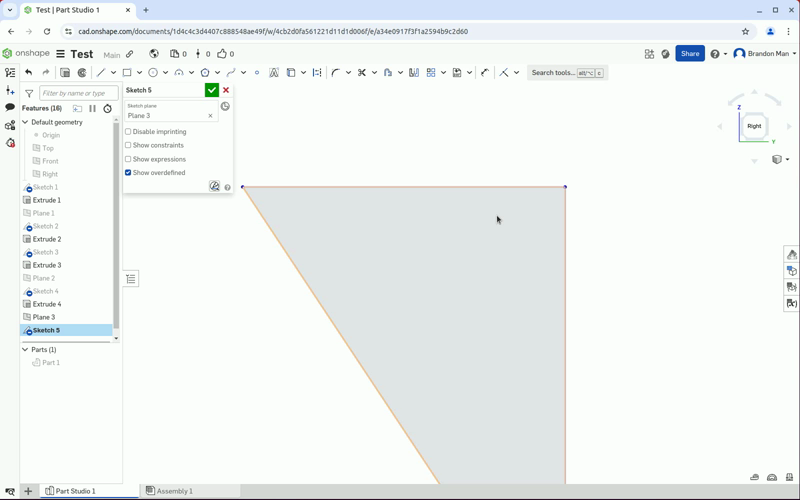
click(497, 215)
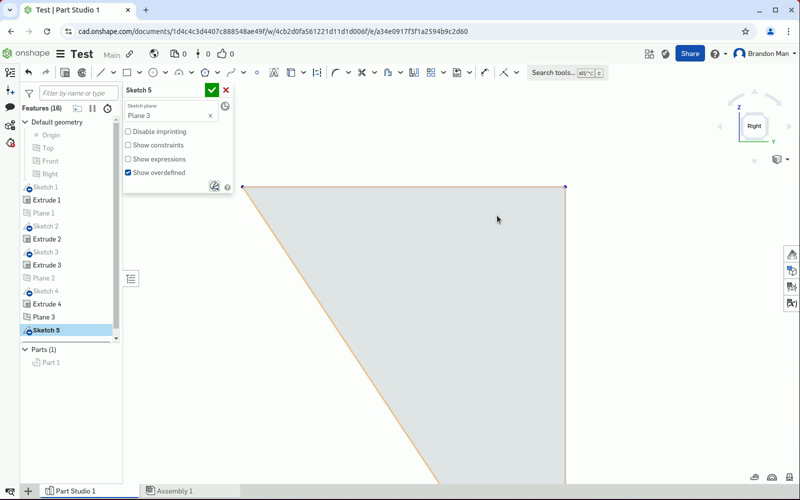
scroll(-6)
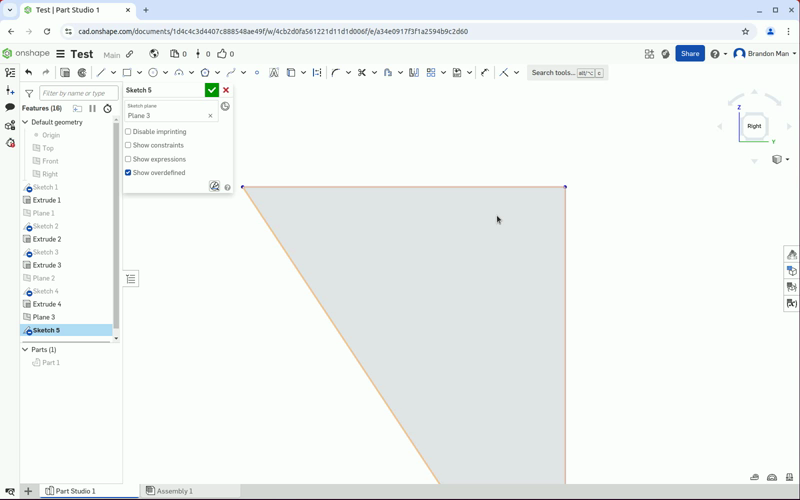
scroll(-6)
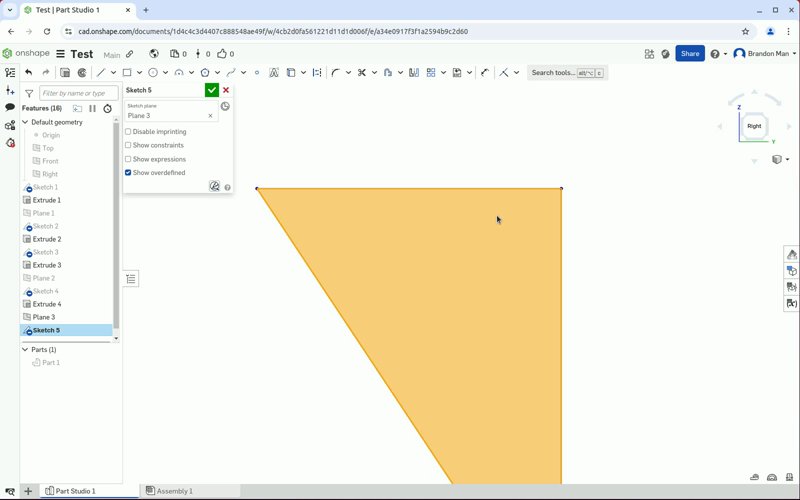
scroll(-6)
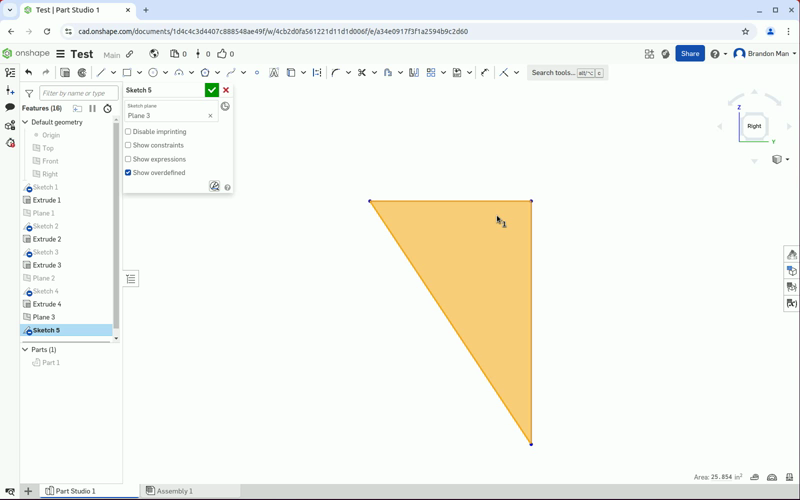
scroll(-6)
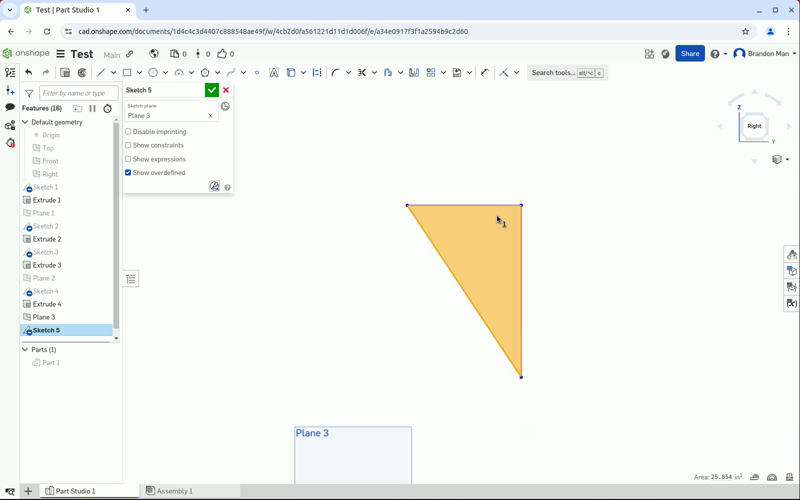
scroll(-6)
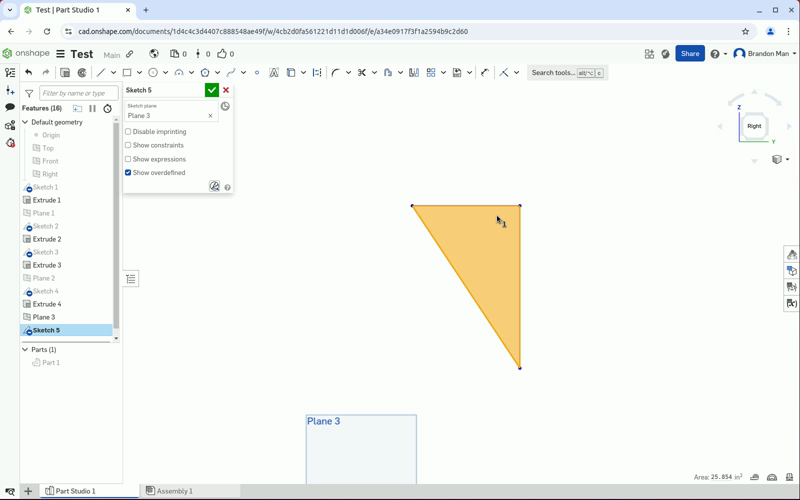
scroll(-6)
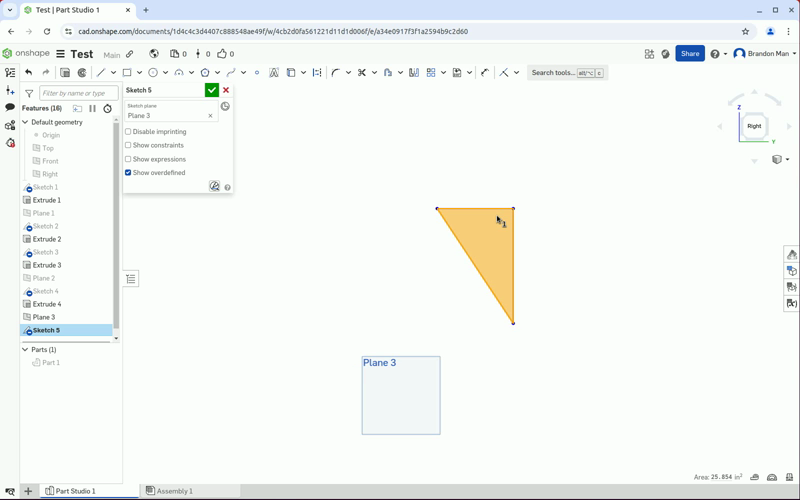
scroll(-6)
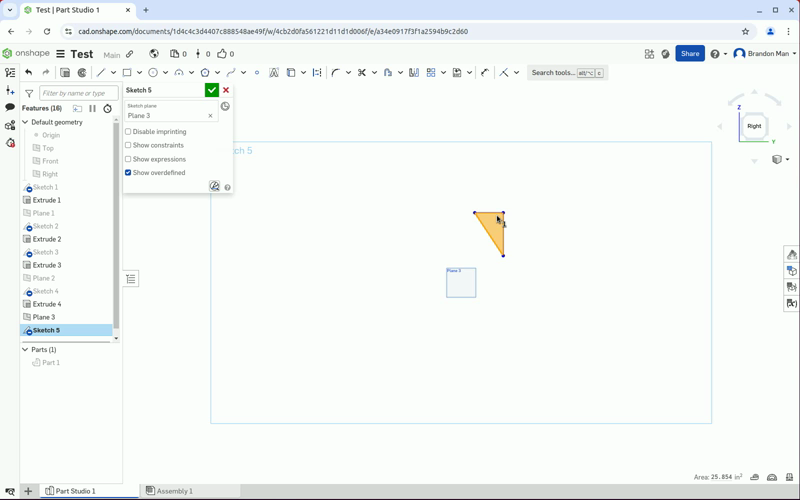
mouse_move(73, 352)
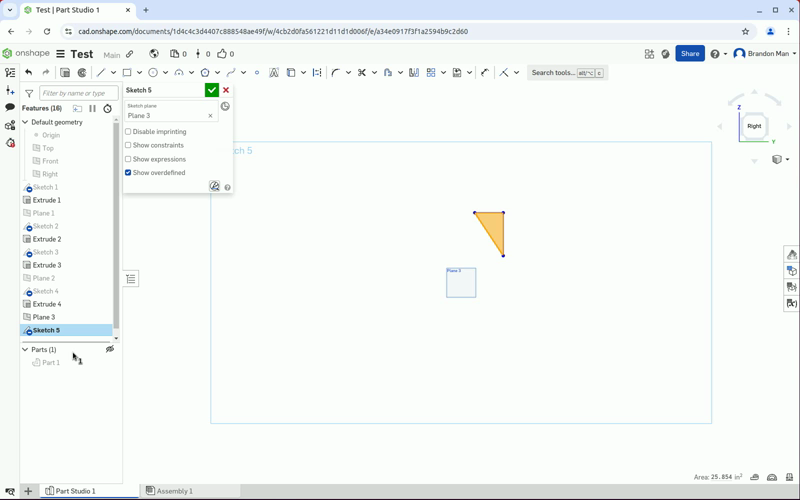
key(shift+y)
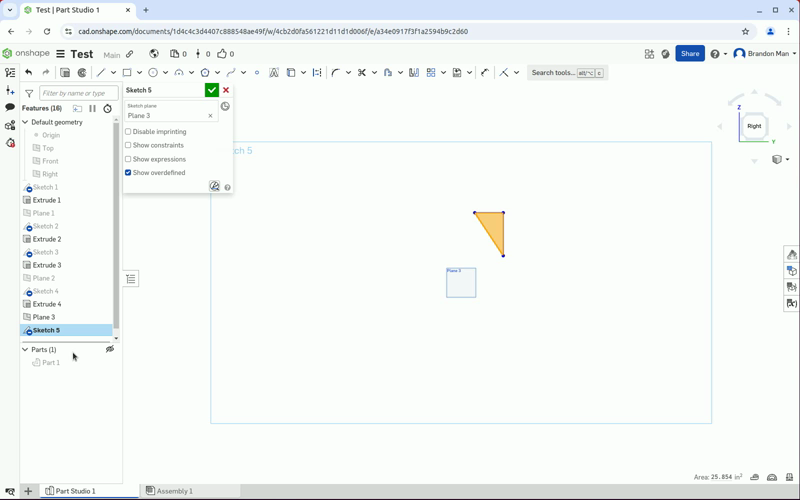
key(shift+e)
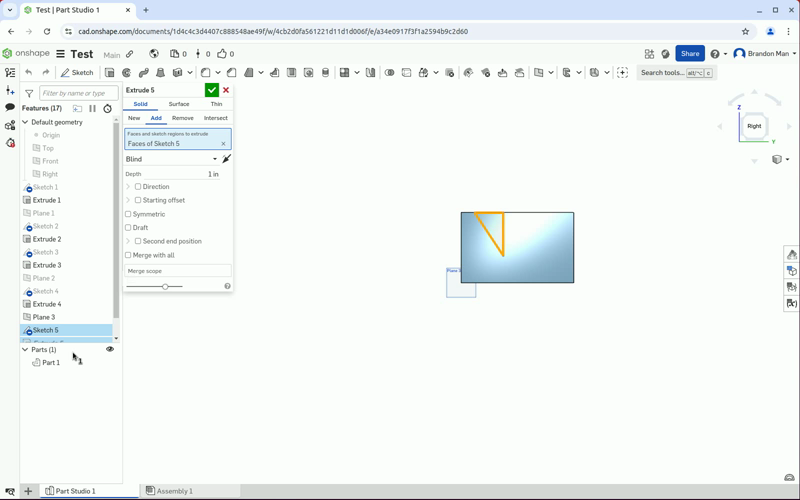
mouse_move(143, 106)
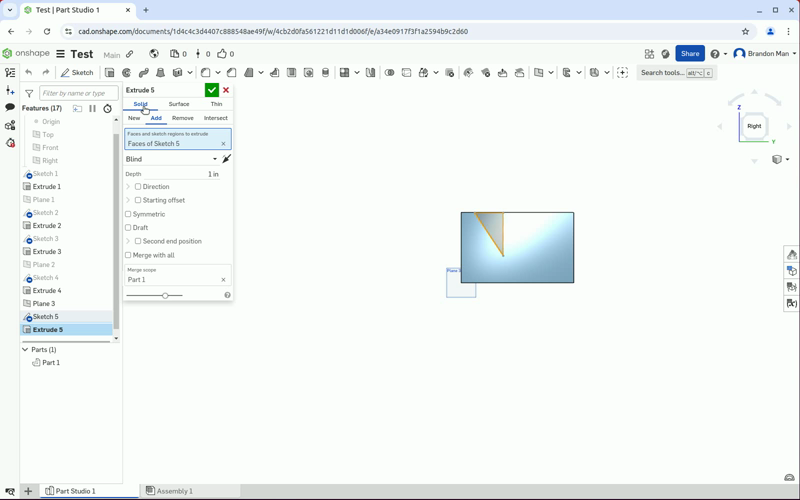
click(143, 106)
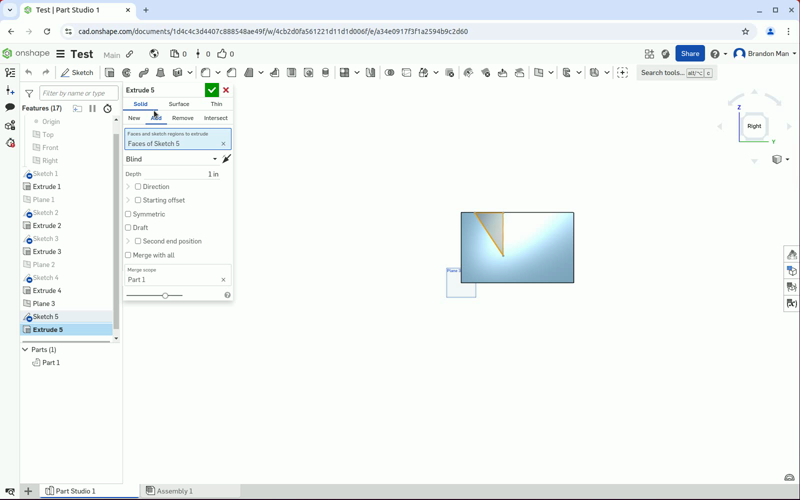
mouse_move(186, 120)
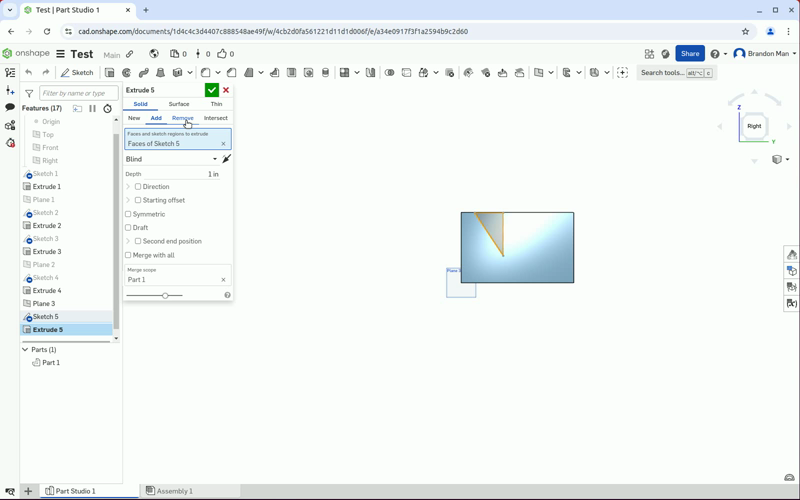
click(186, 120)
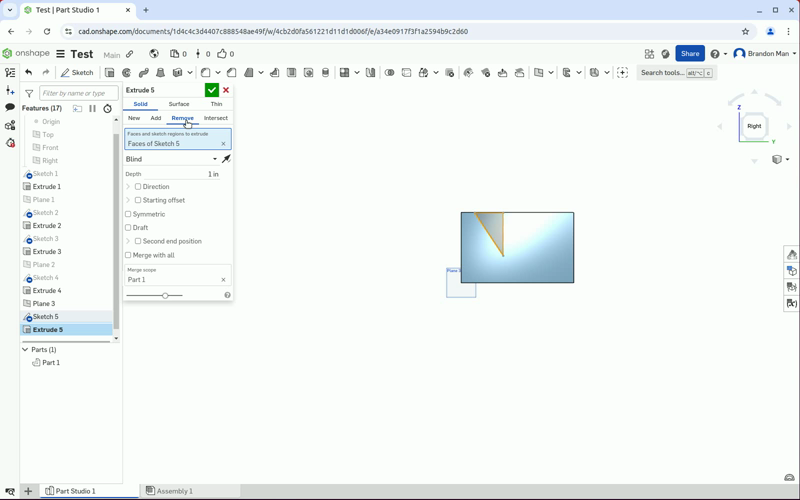
key(tab, 4)
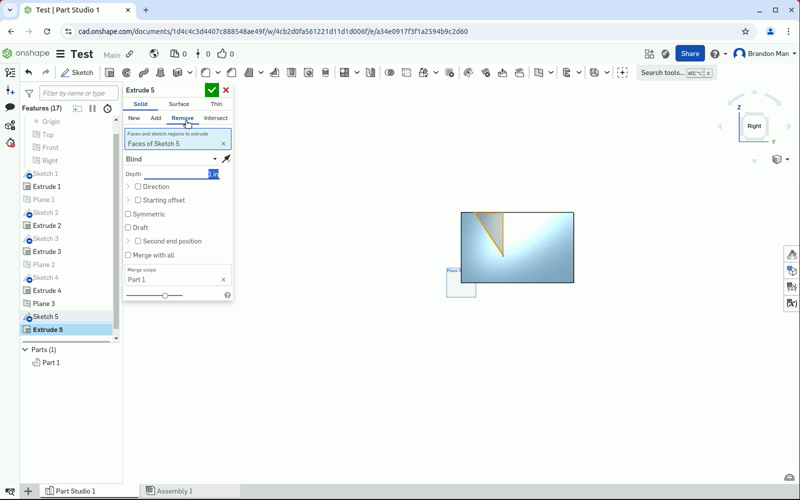
text(11.554)
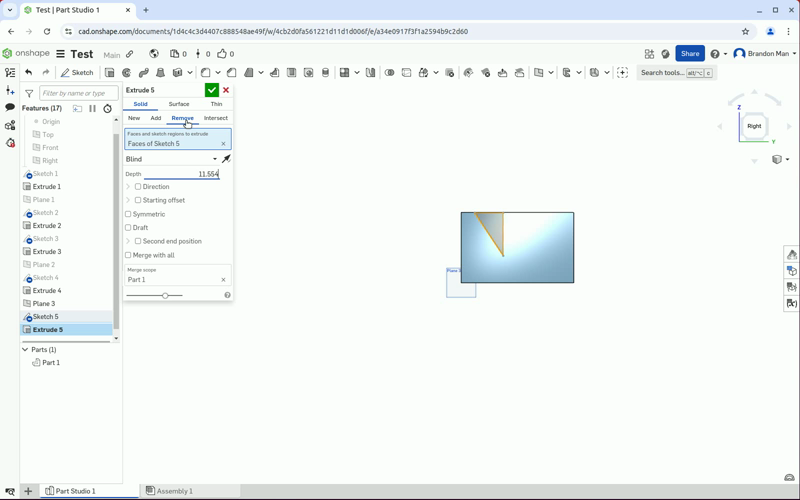
key(tab, 6)
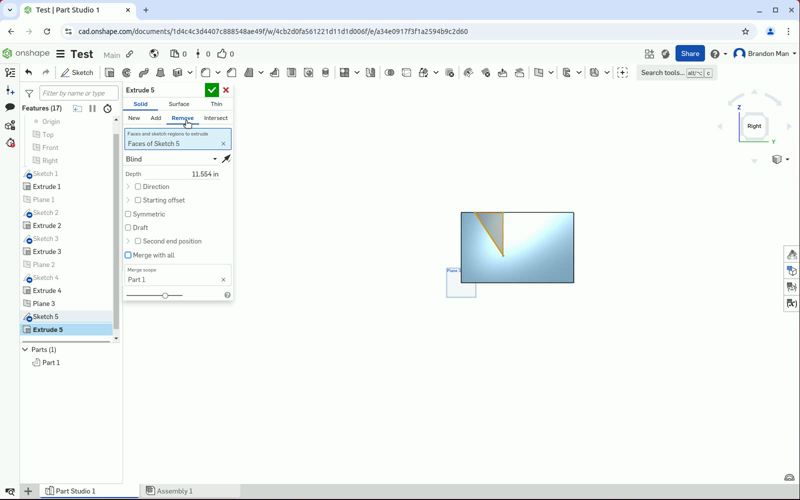
key(space)
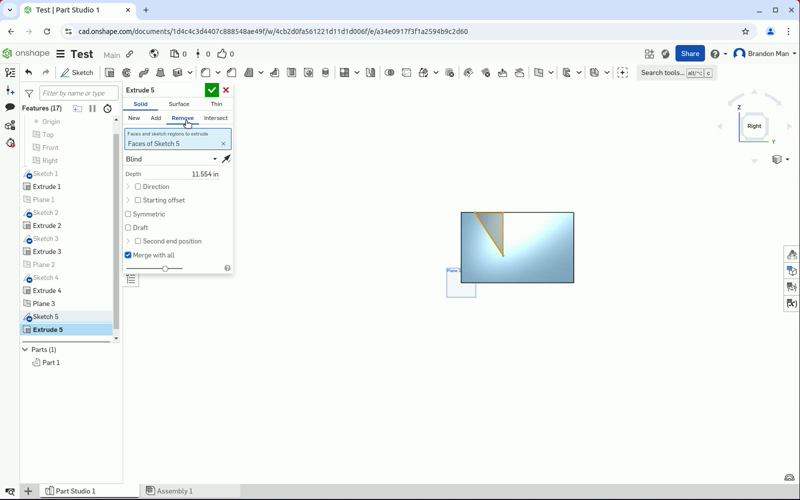
key(enter)
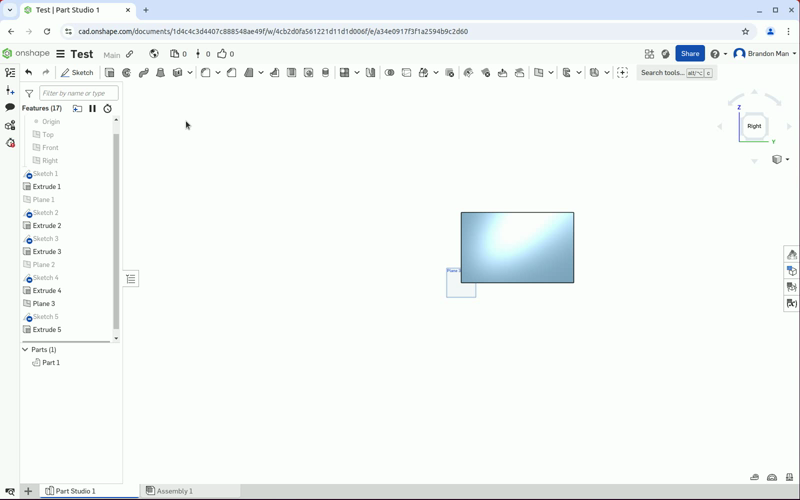
key(shift+h)
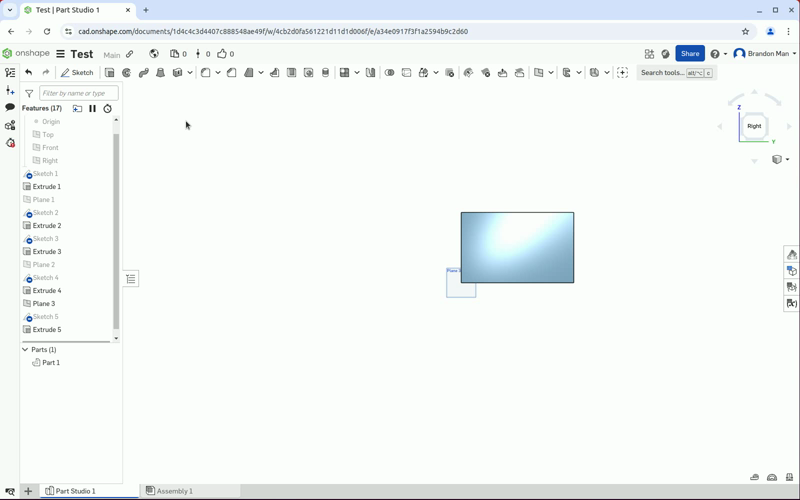
key(shift+h)
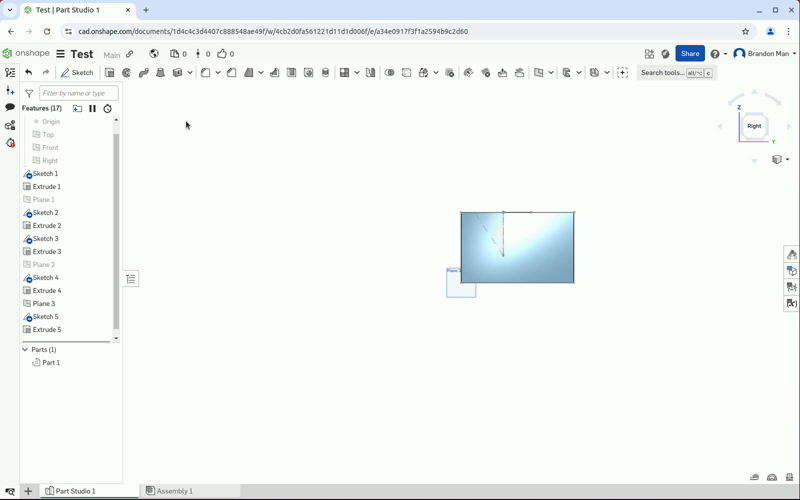
key(shift+7)
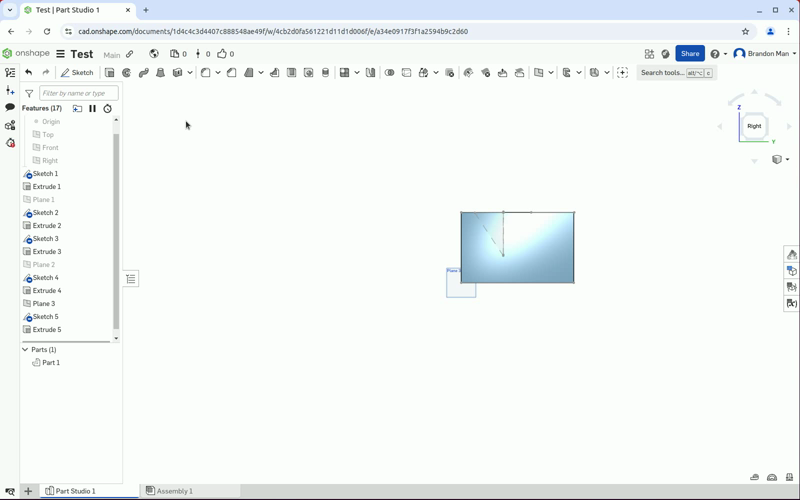
key(right, 2)
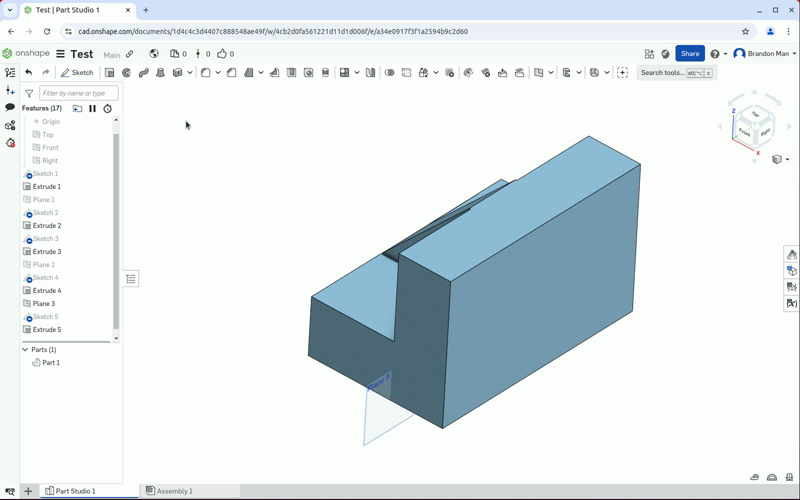
key(down, 2)
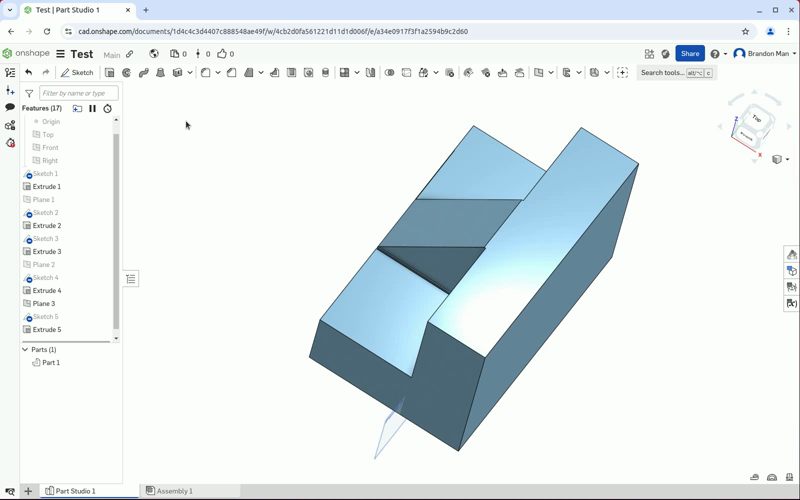
key(up, 2)
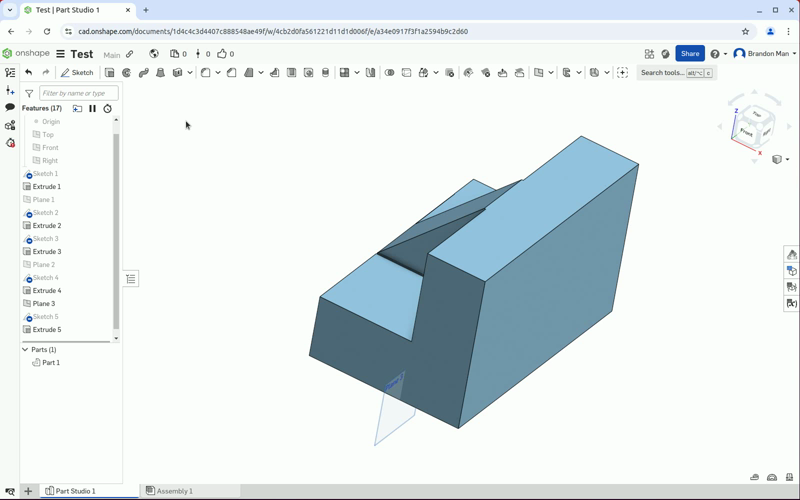
key(left, 2)
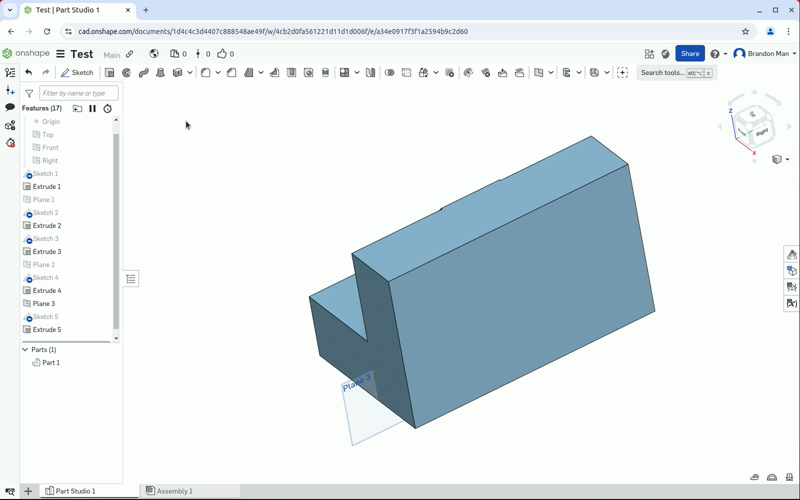
mouse_move(69, 176)
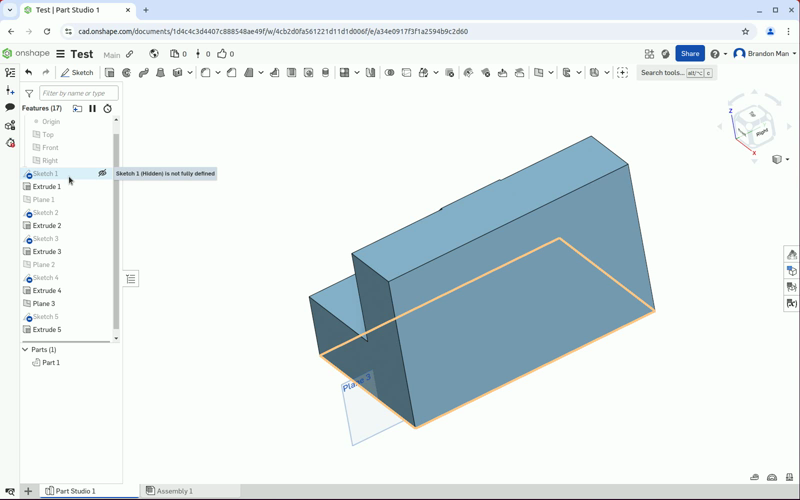
click(69, 176)